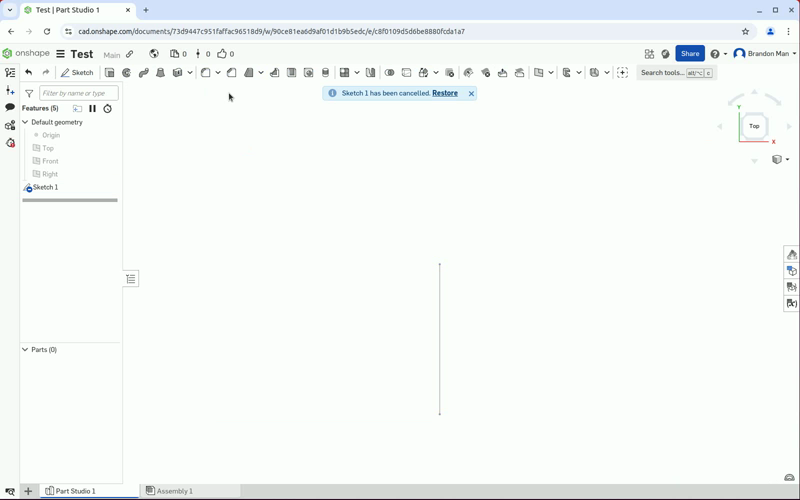
key(shift+h)
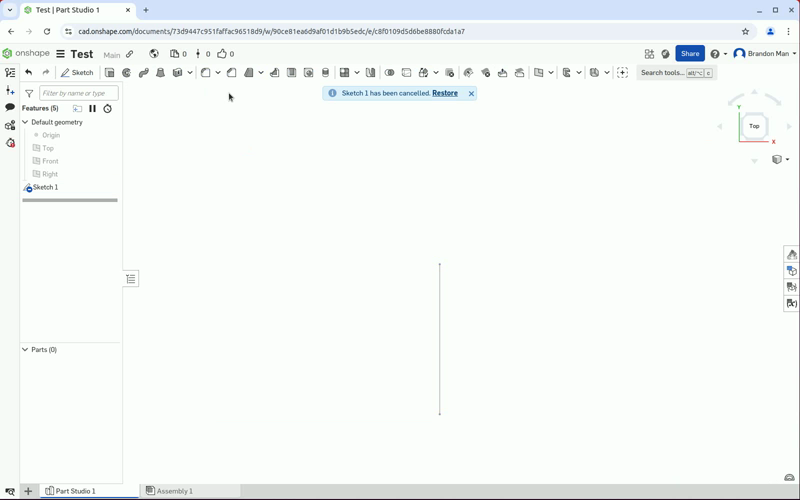
key(shift+s)
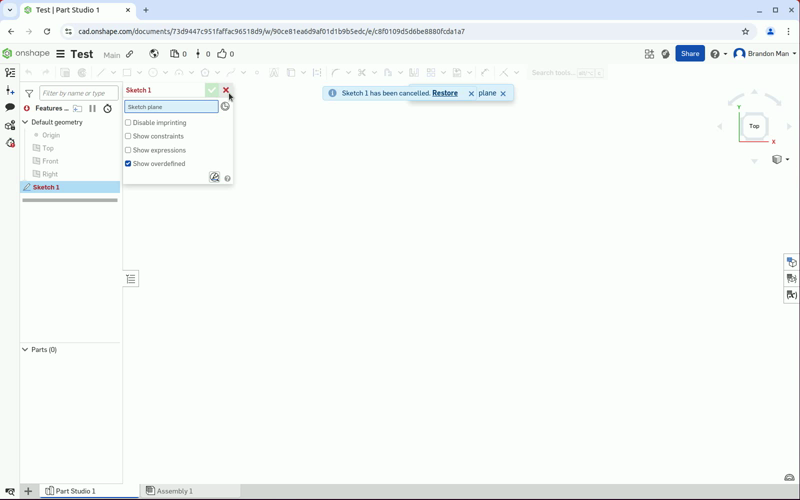
mouse_move(73, 150)
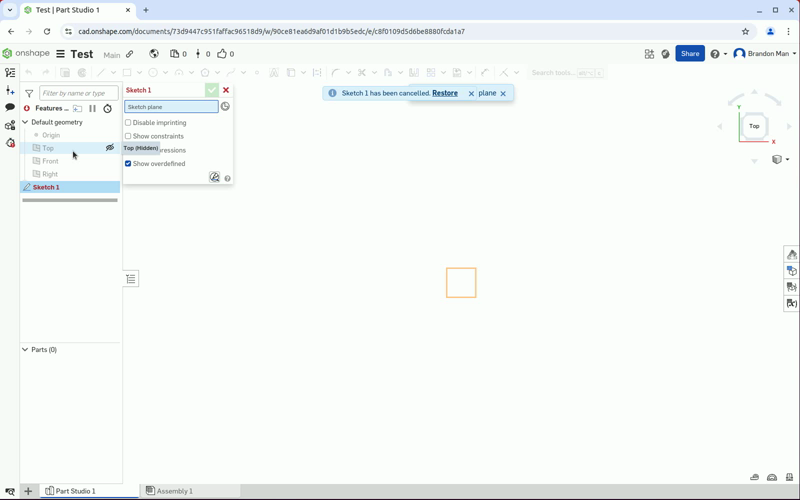
click(73, 150)
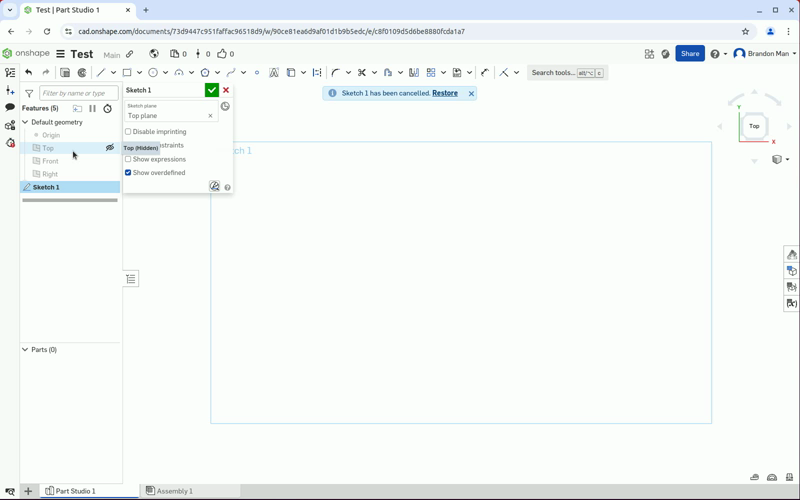
mouse_move(73, 352)
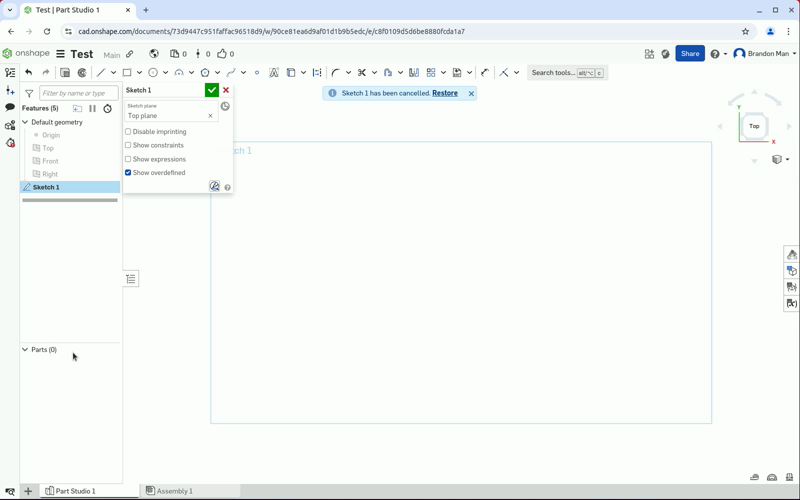
key(y)
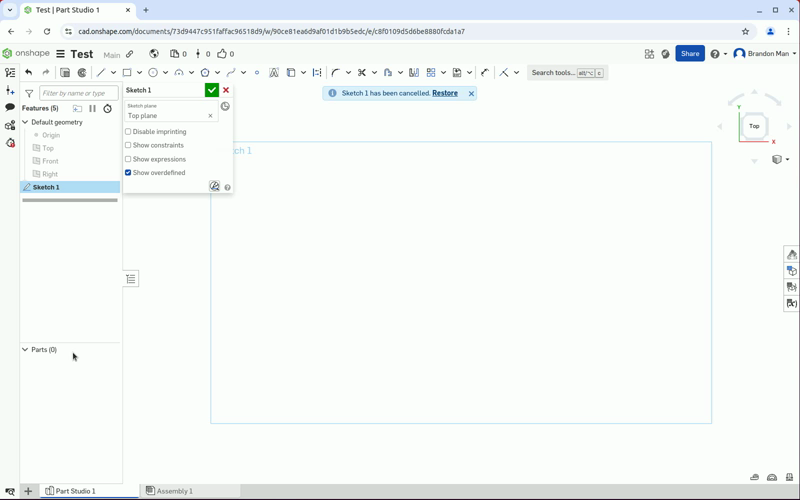
key(l)
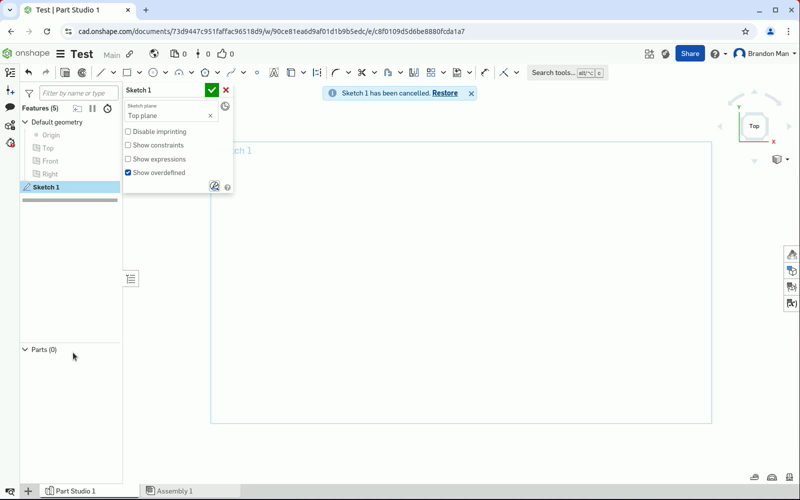
key_down(shift)
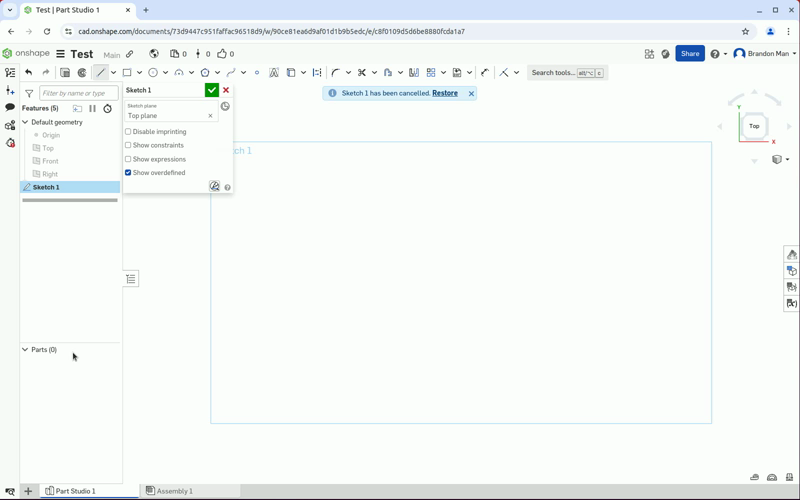
mouse_move(348, 282)
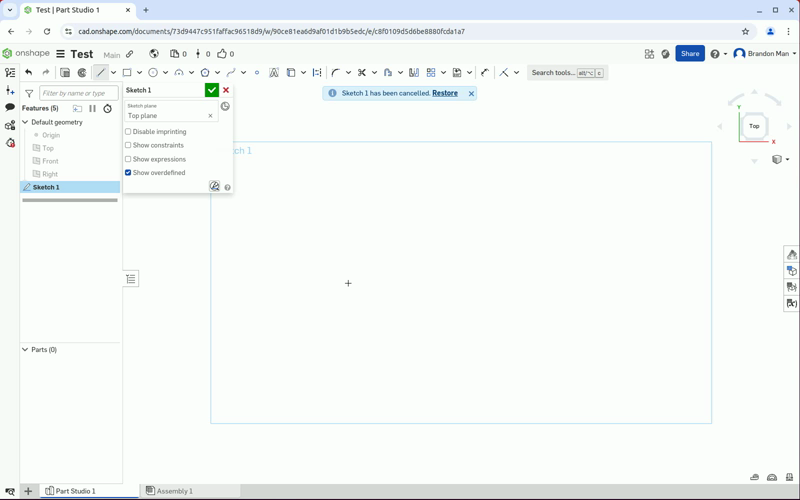
click(348, 282)
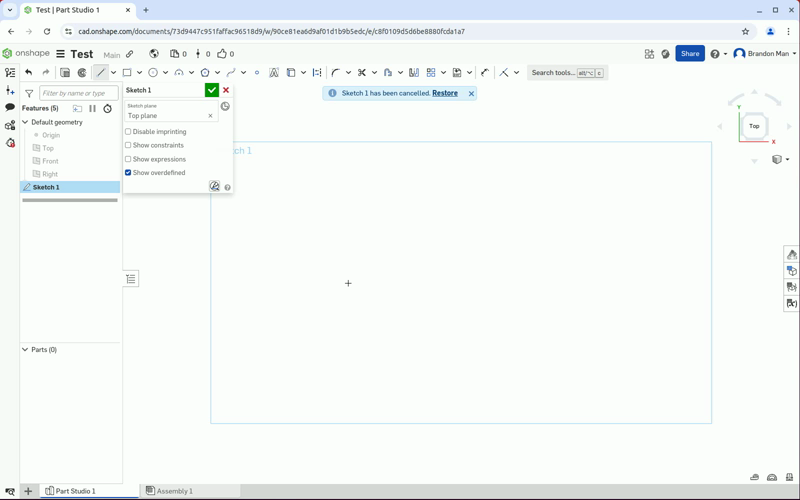
key_up(shift)
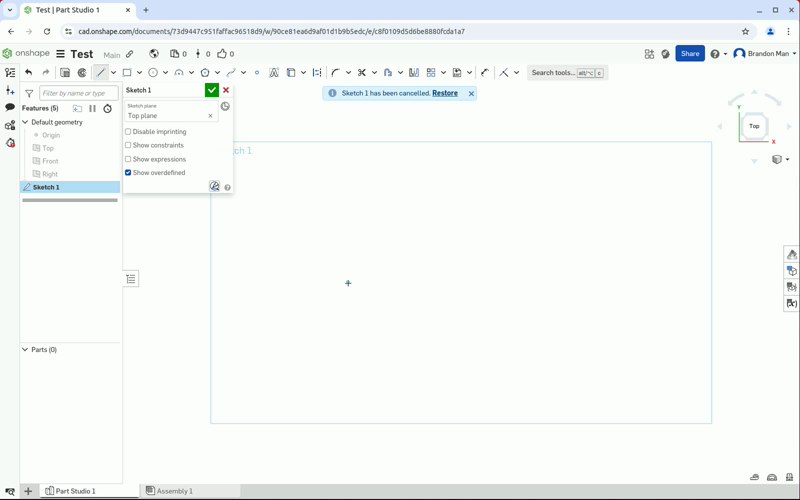
key_down(shift)
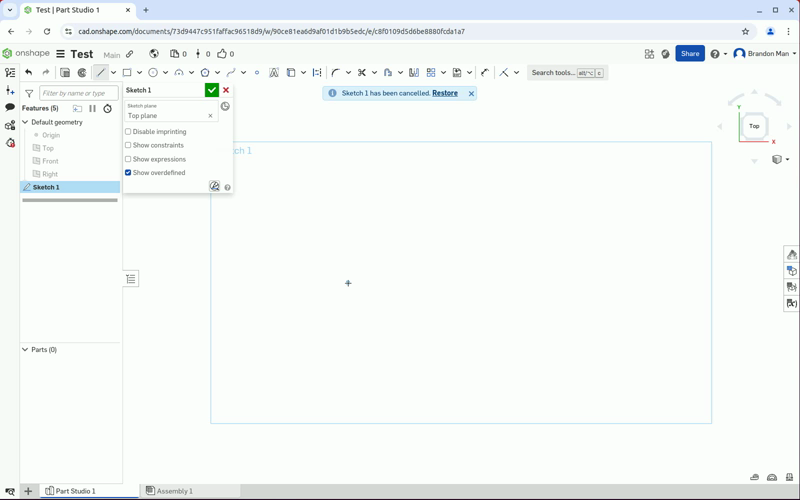
mouse_move(414, 396)
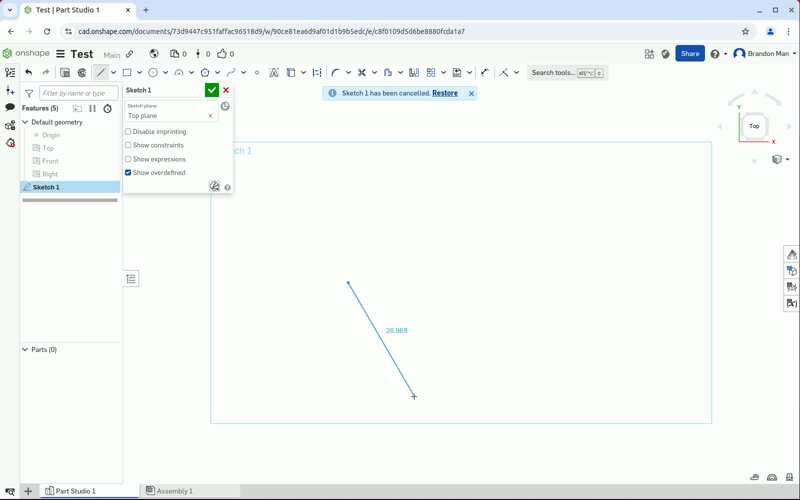
click(414, 396)
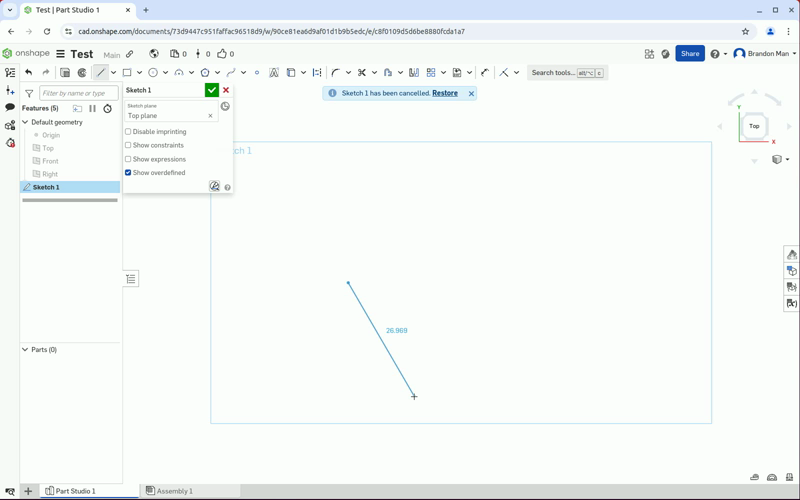
key_up(shift)
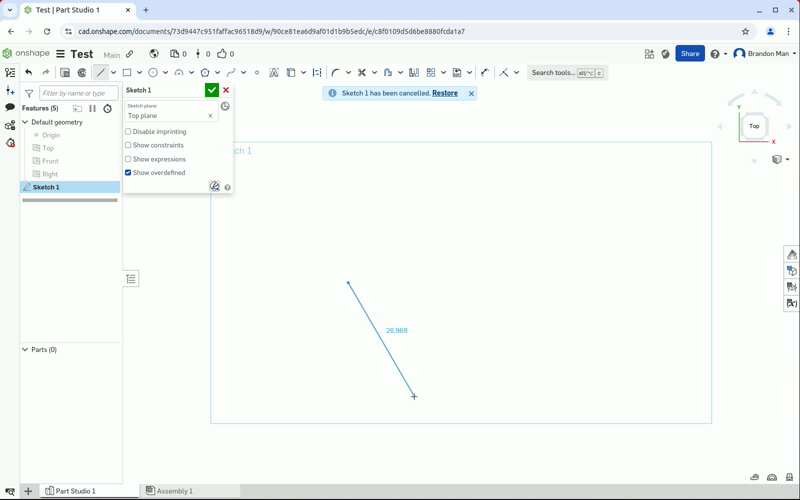
key_down(shift)
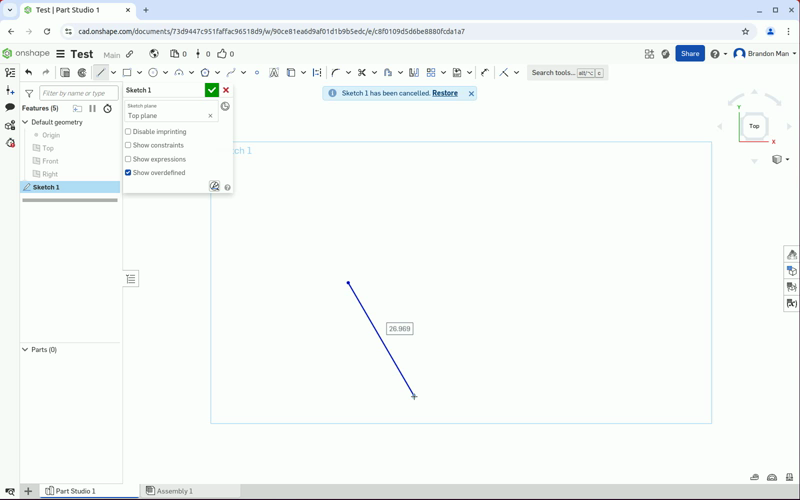
mouse_move(503, 396)
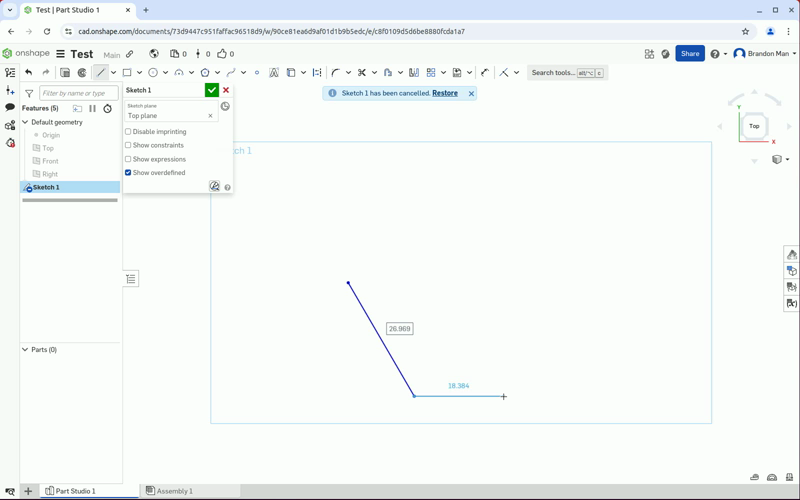
click(503, 396)
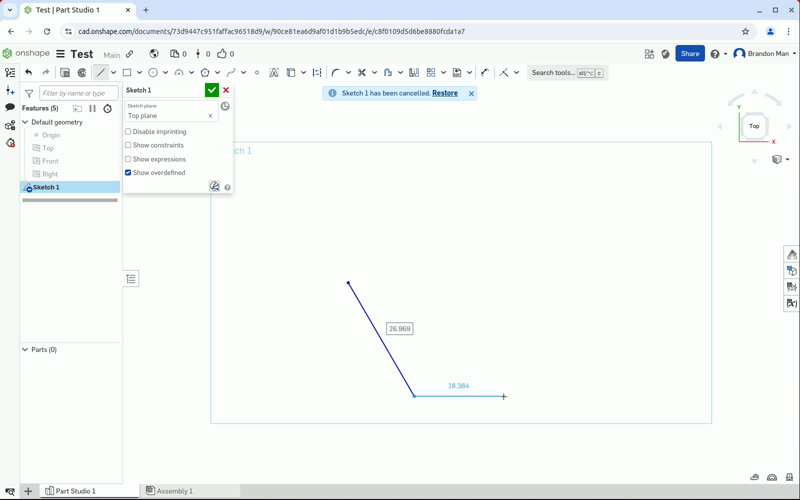
key_up(shift)
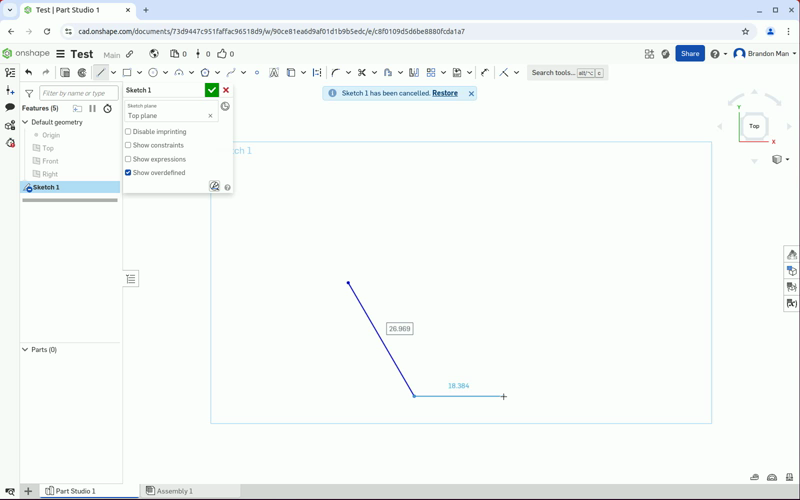
key_down(shift)
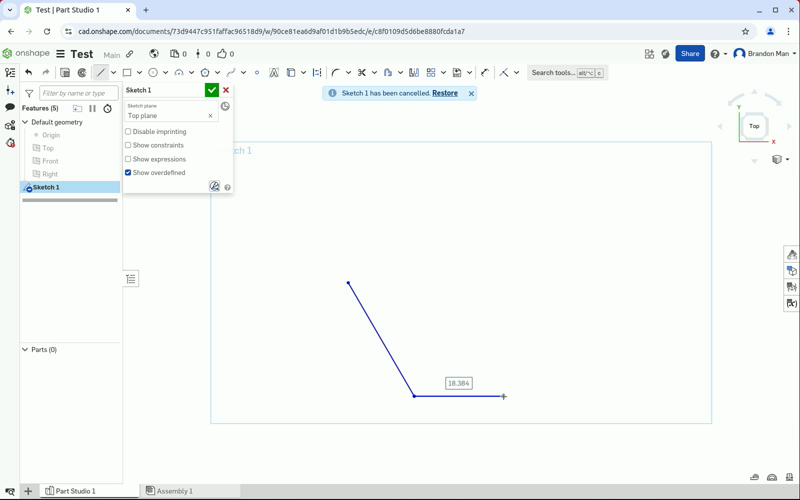
mouse_move(572, 282)
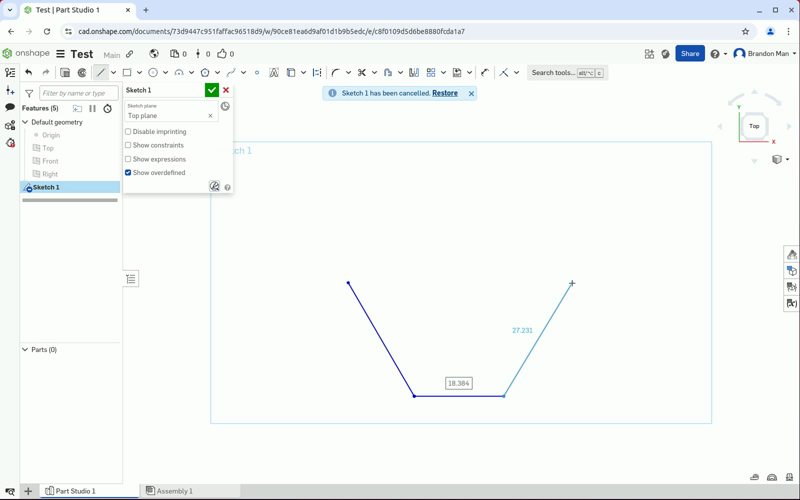
click(572, 282)
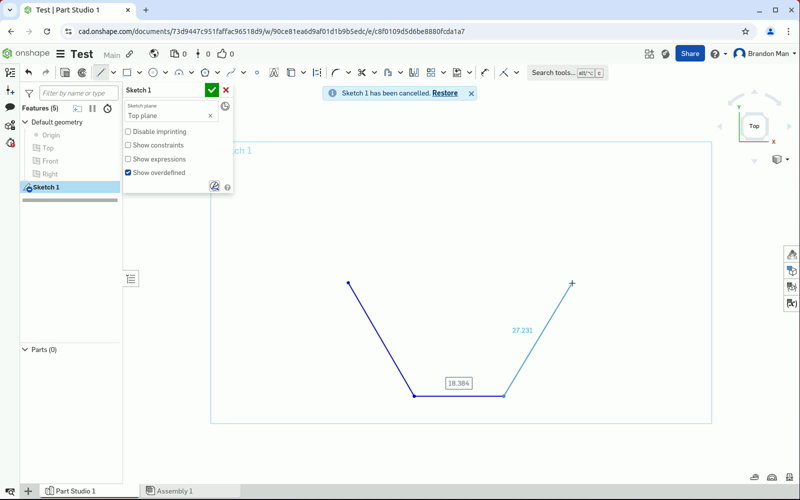
key_up(shift)
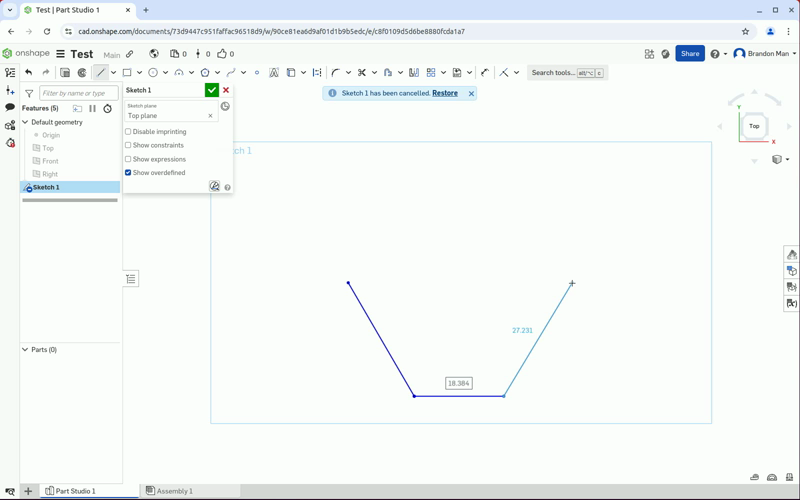
key_down(shift)
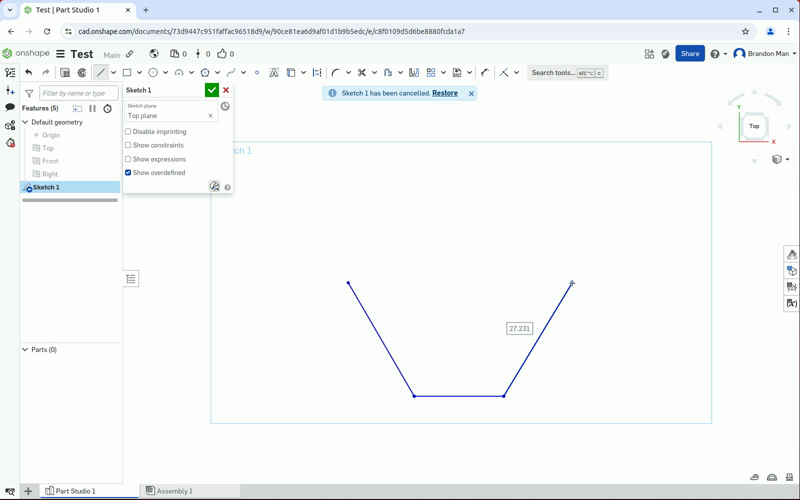
mouse_move(572, 169)
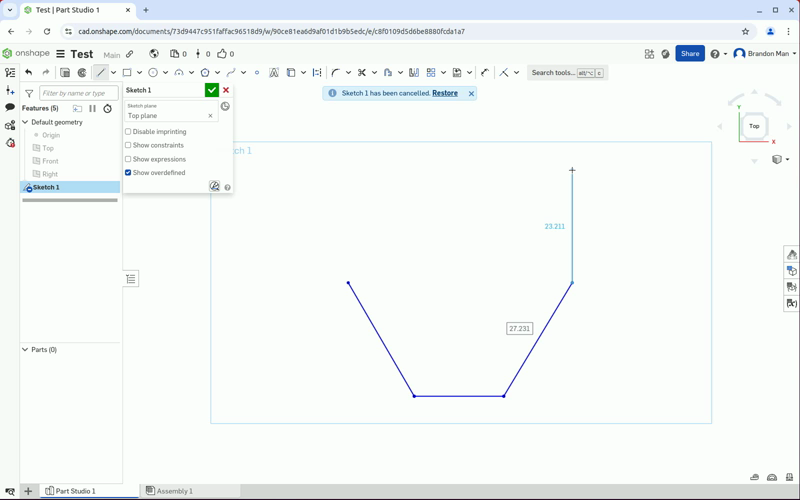
click(572, 169)
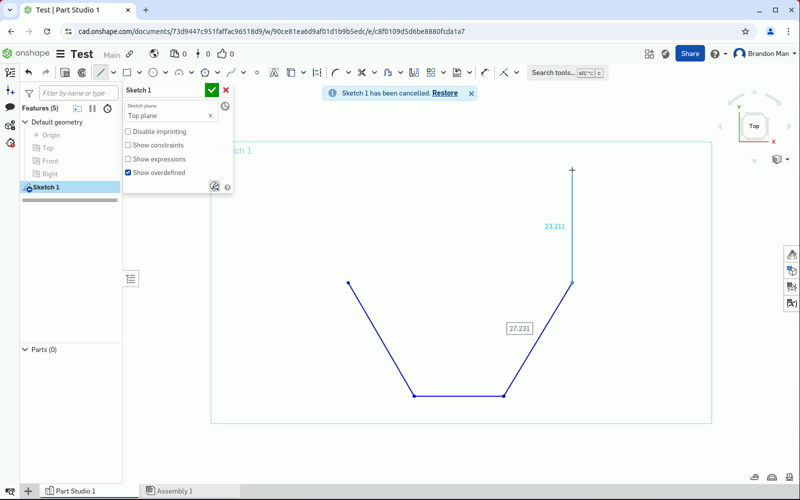
key_up(shift)
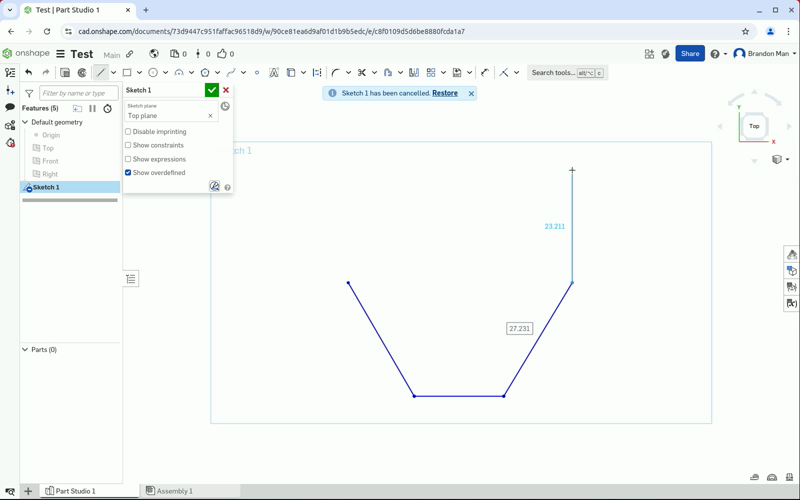
key_down(shift)
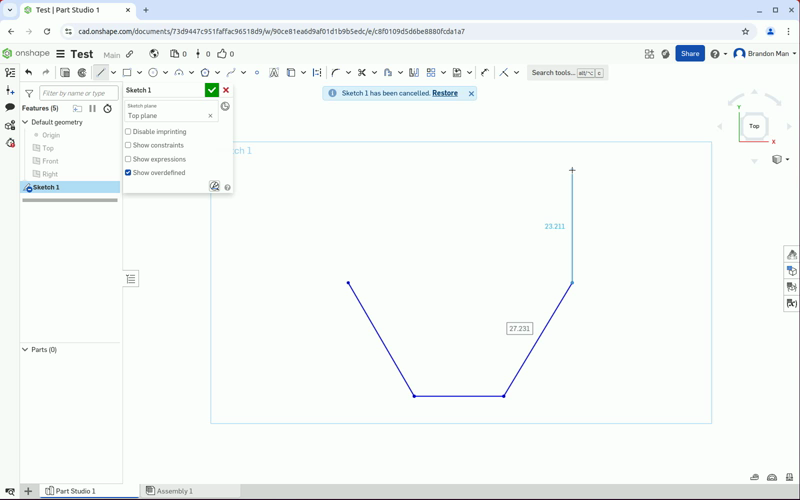
mouse_move(348, 169)
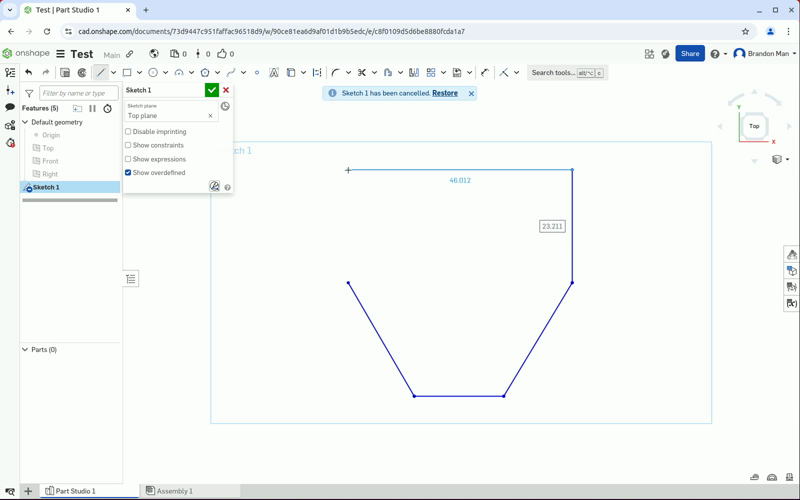
click(348, 169)
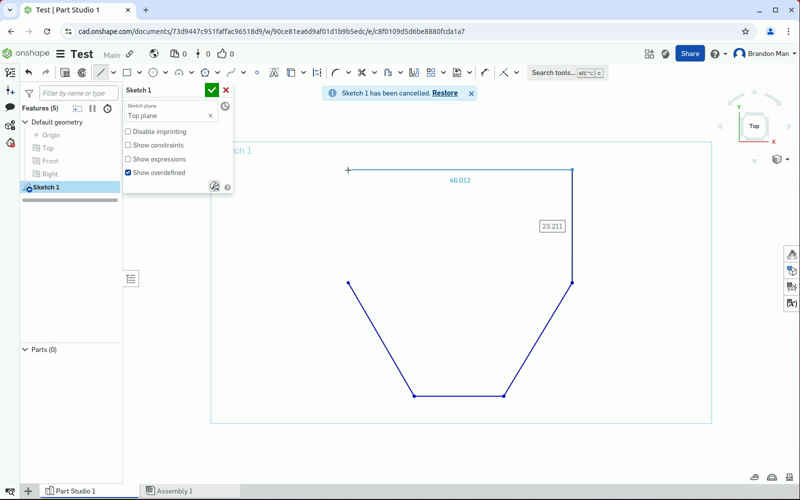
key_up(shift)
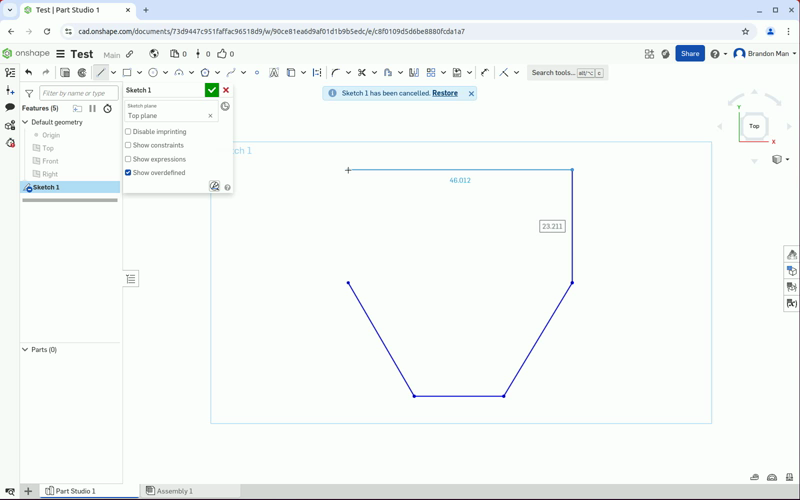
key_down(shift)
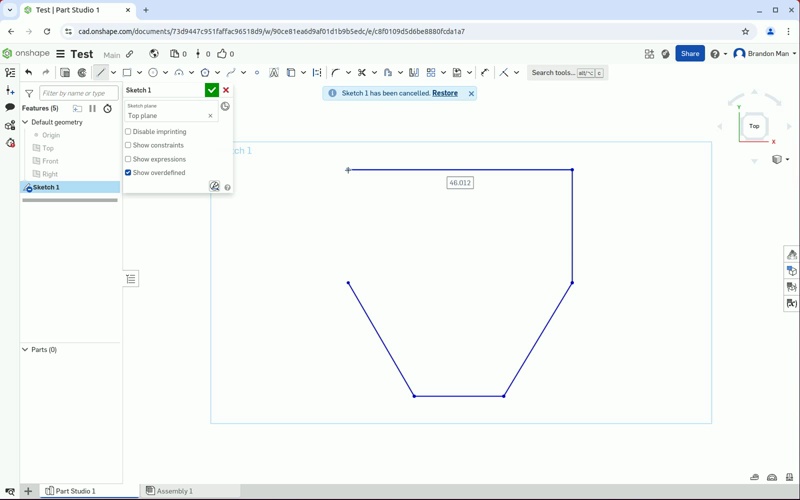
mouse_move(348, 282)
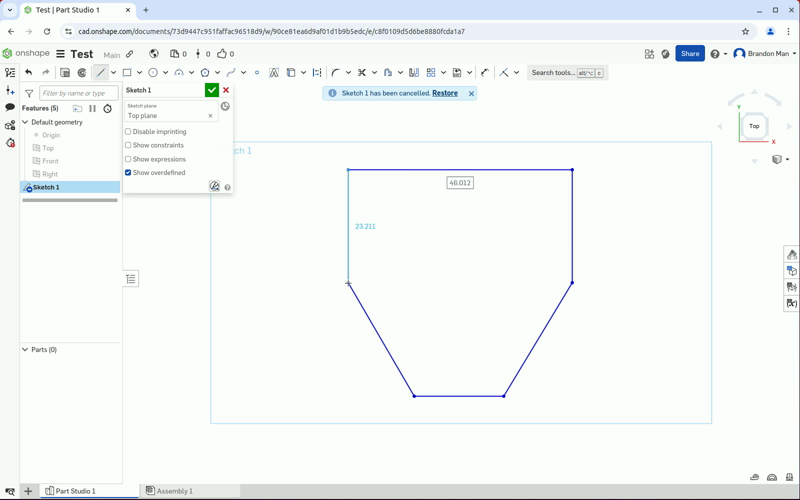
key_up(shift)
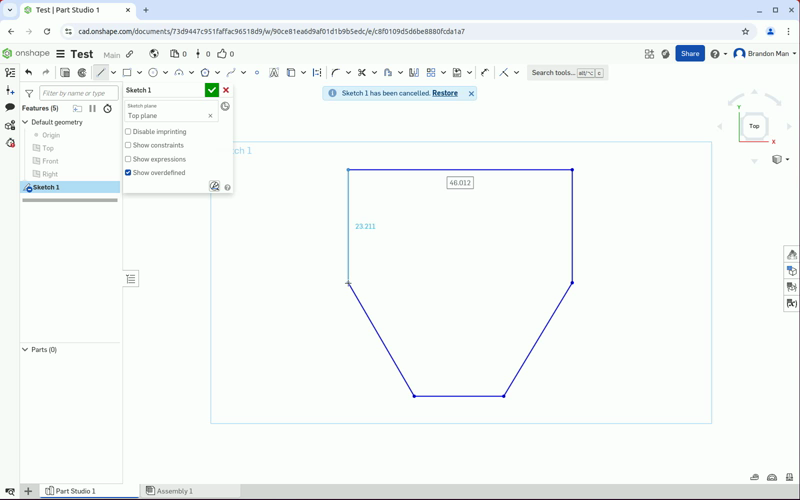
click(348, 282)
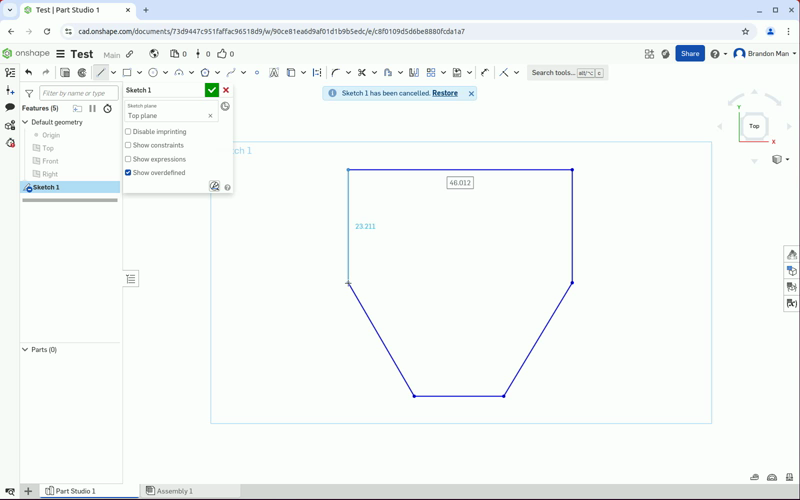
key(esc)
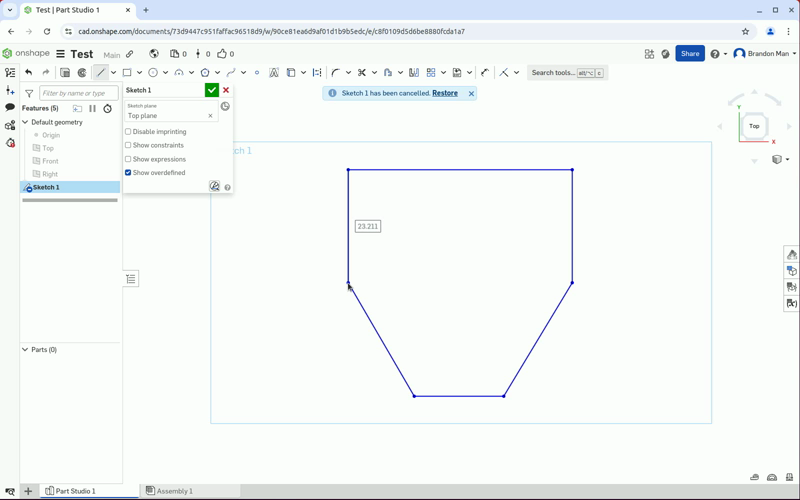
key(c)
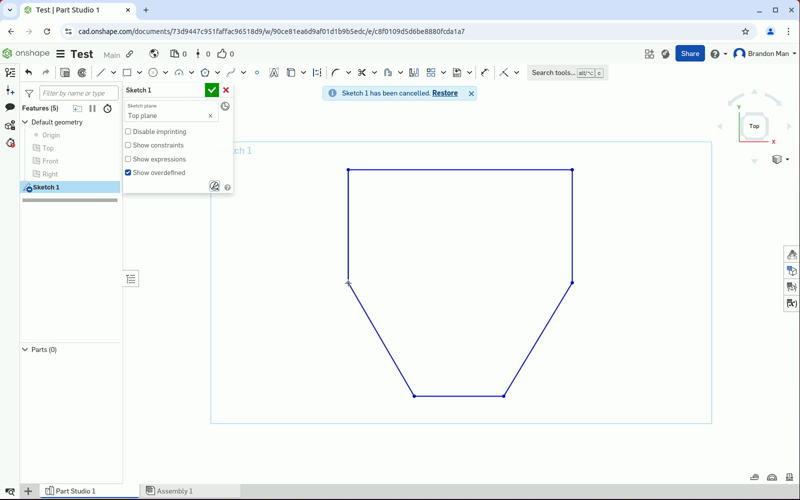
key_down(shift)
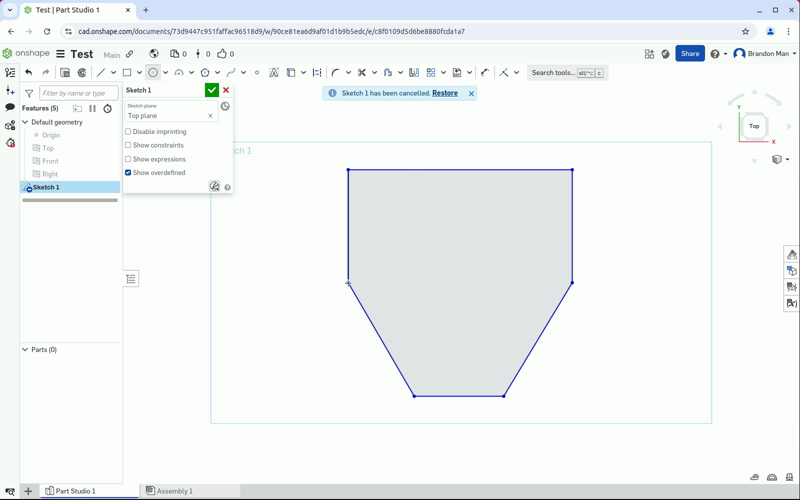
mouse_move(371, 193)
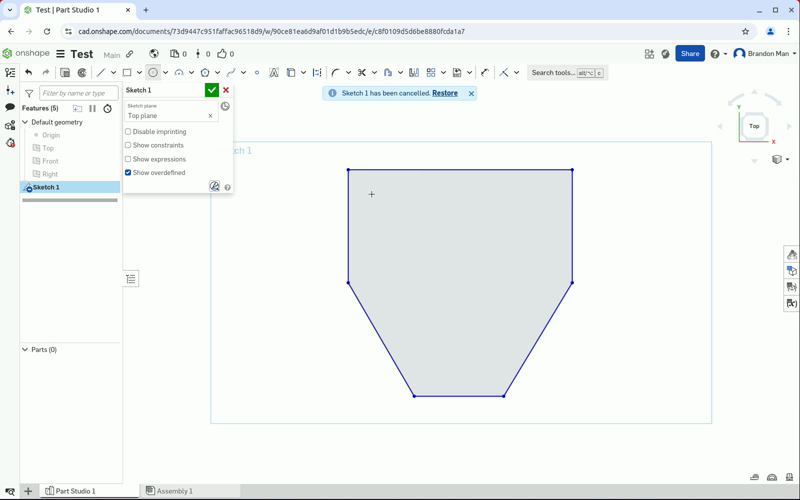
click(371, 193)
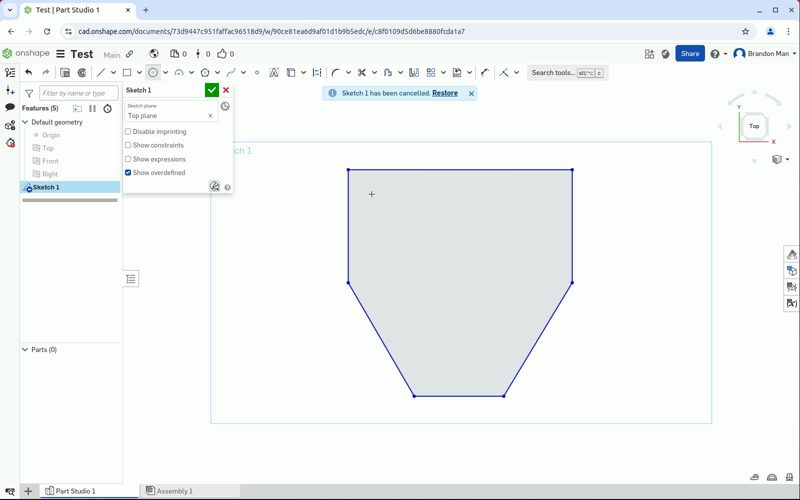
key_up(shift)
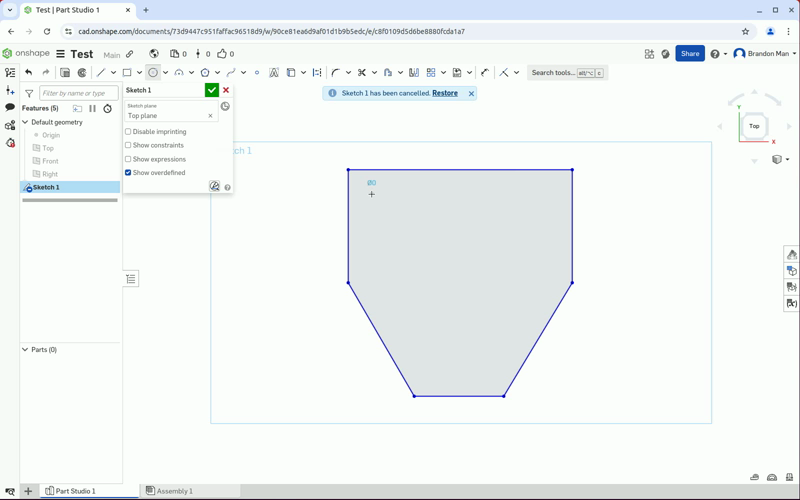
mouse_move(388, 193)
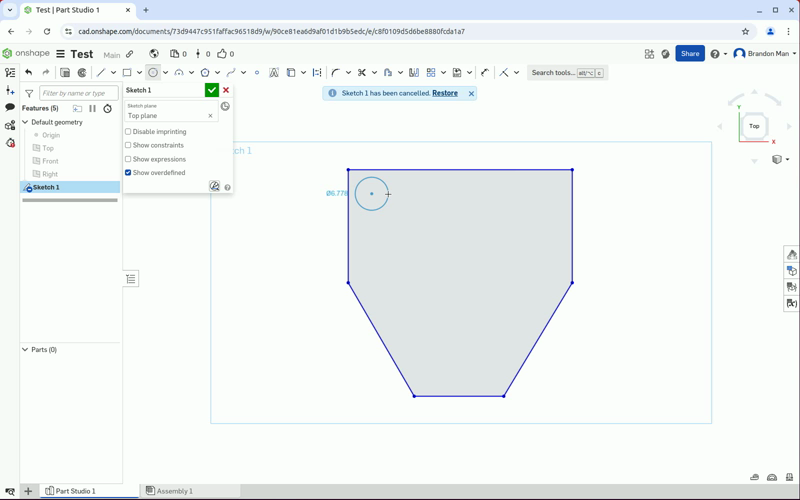
click(388, 193)
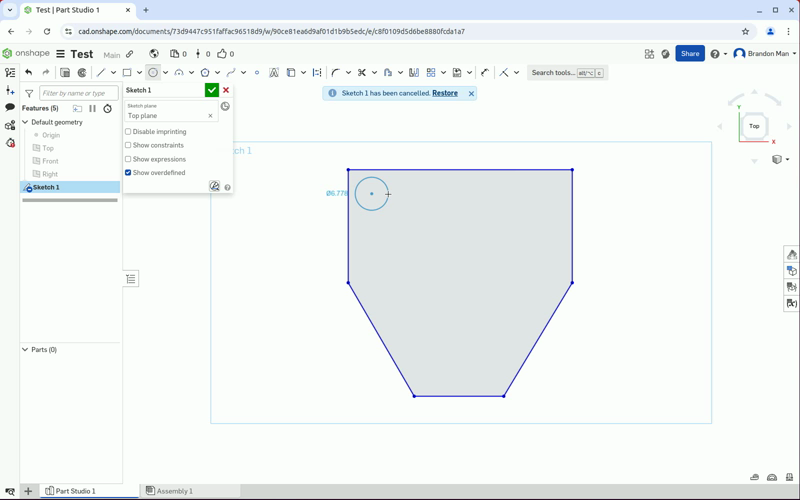
key(esc)
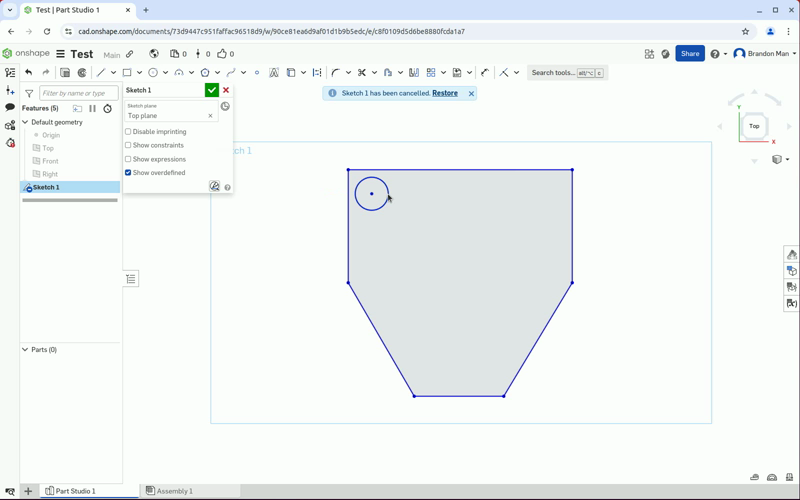
key(c)
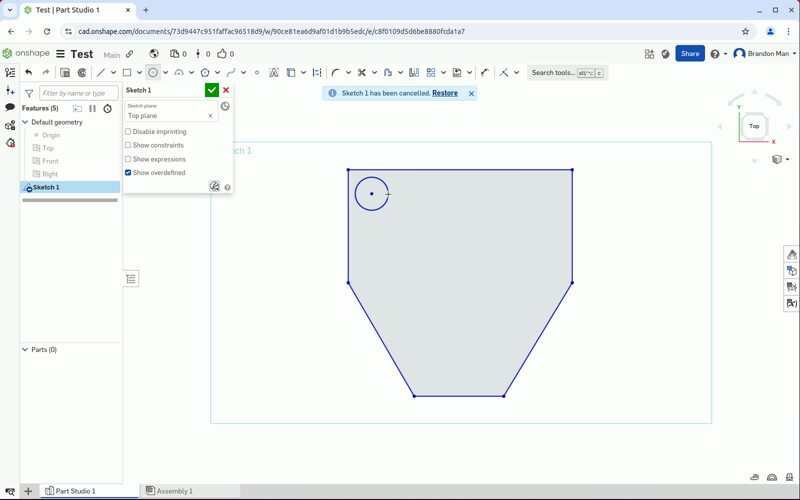
key_down(shift)
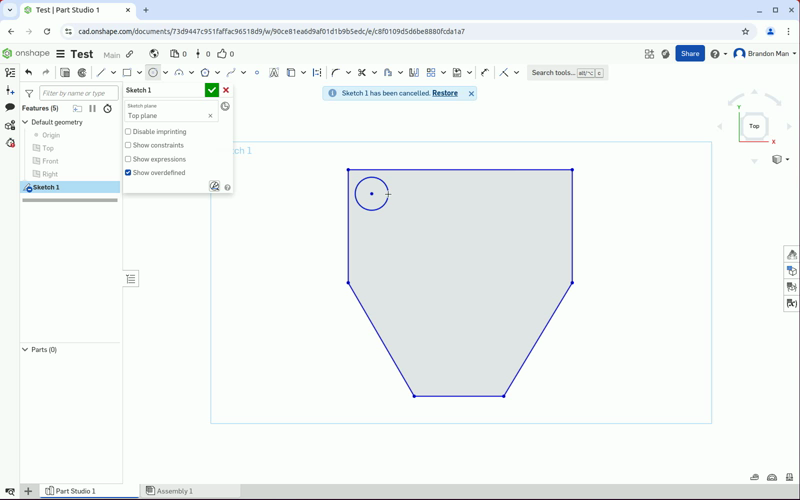
mouse_move(397, 313)
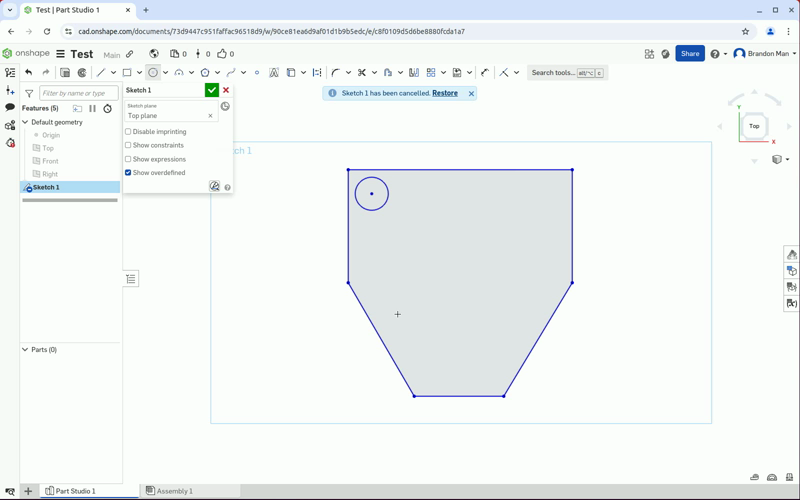
click(397, 313)
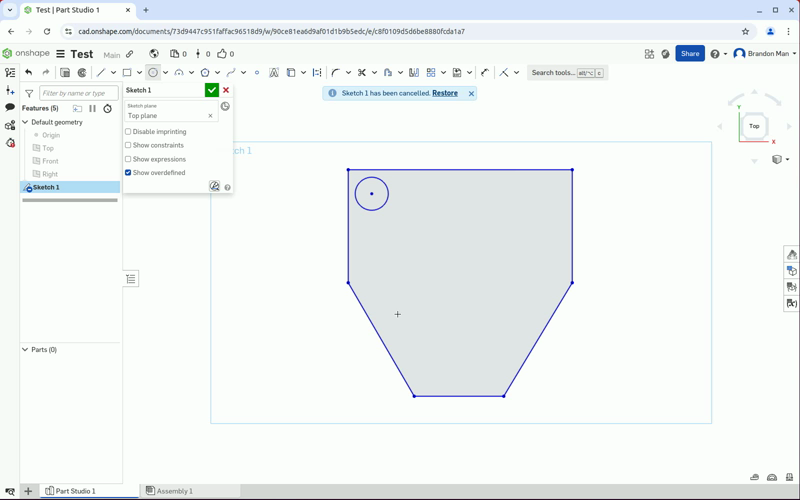
key_up(shift)
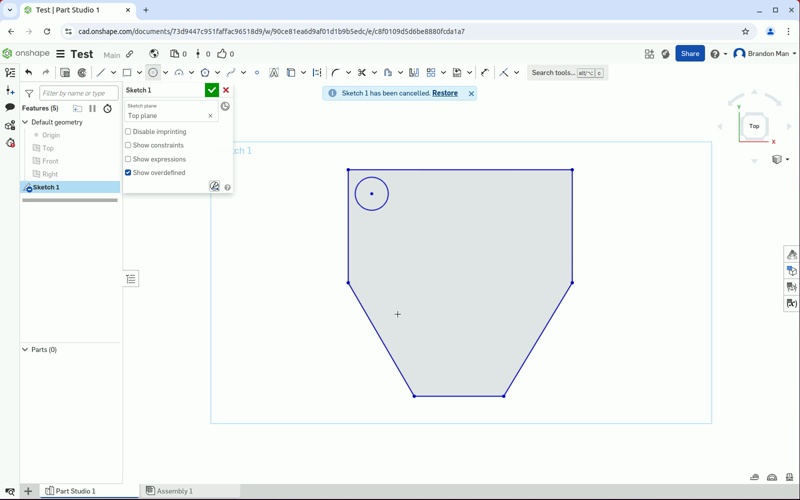
mouse_move(414, 313)
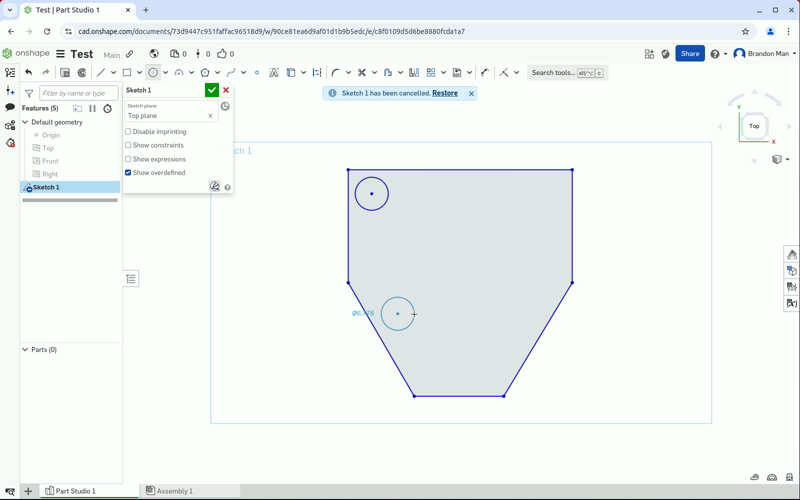
click(414, 313)
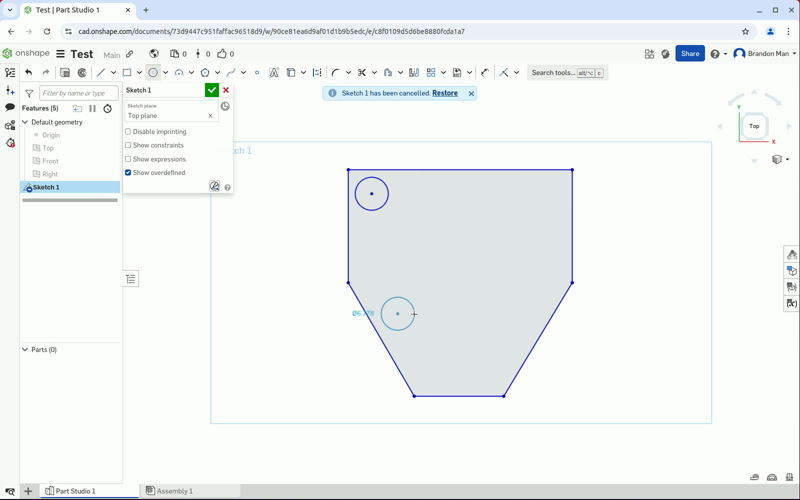
key(esc)
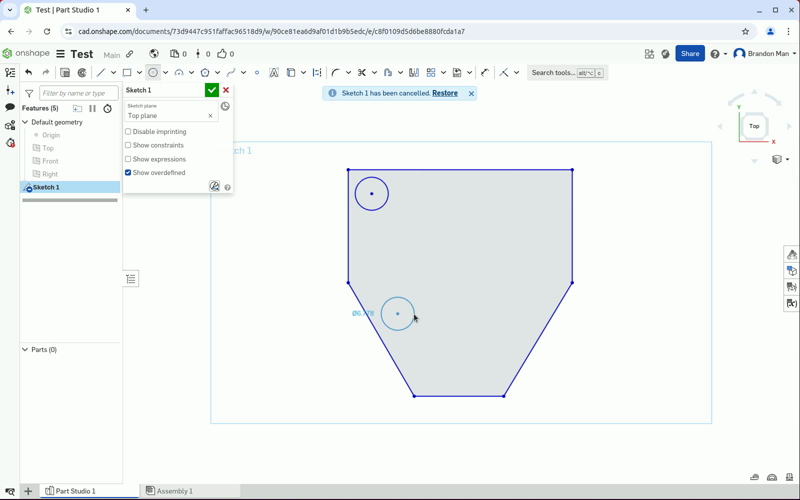
key(c)
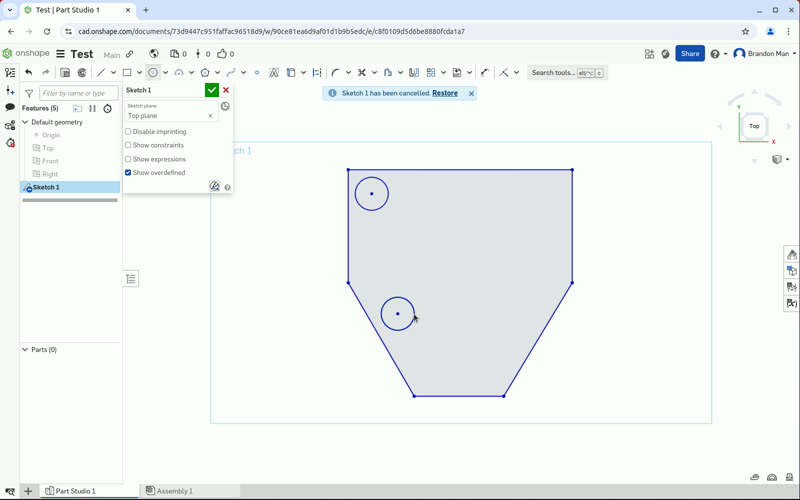
key_down(shift)
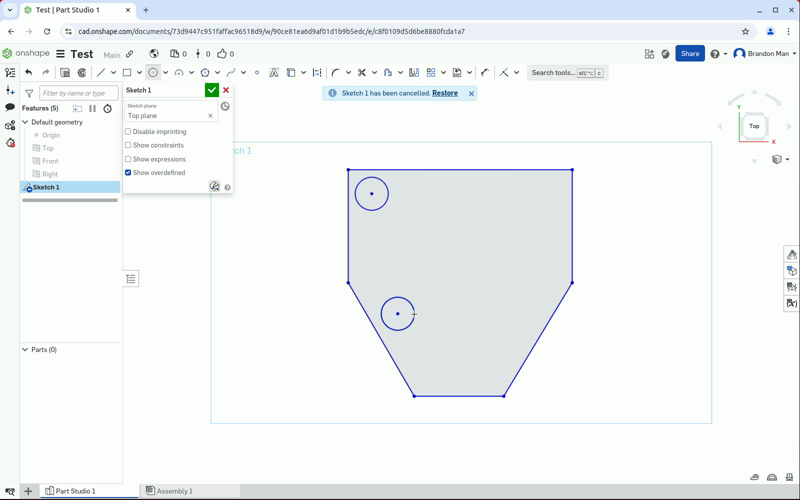
mouse_move(522, 313)
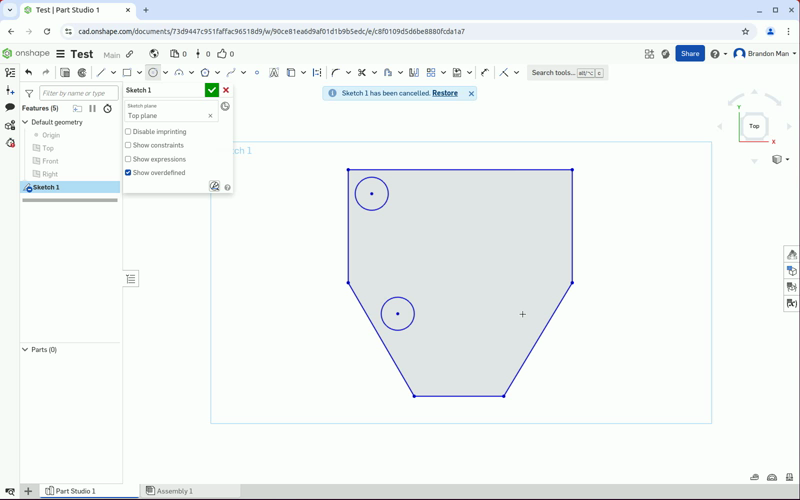
click(522, 313)
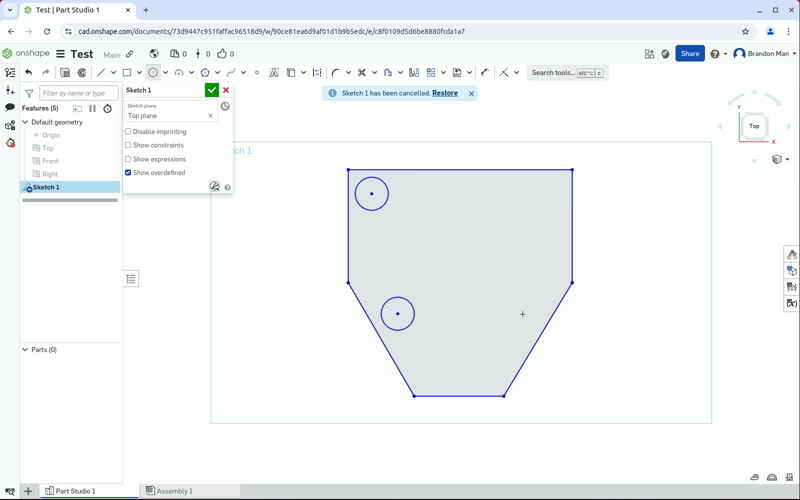
key_up(shift)
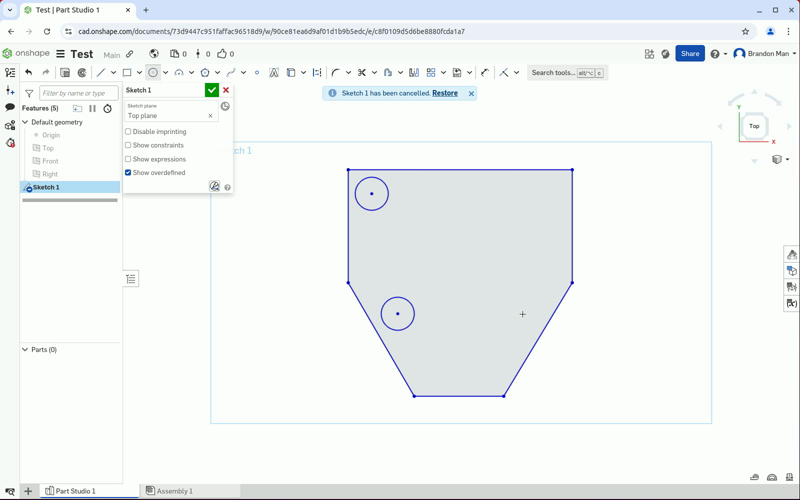
mouse_move(539, 313)
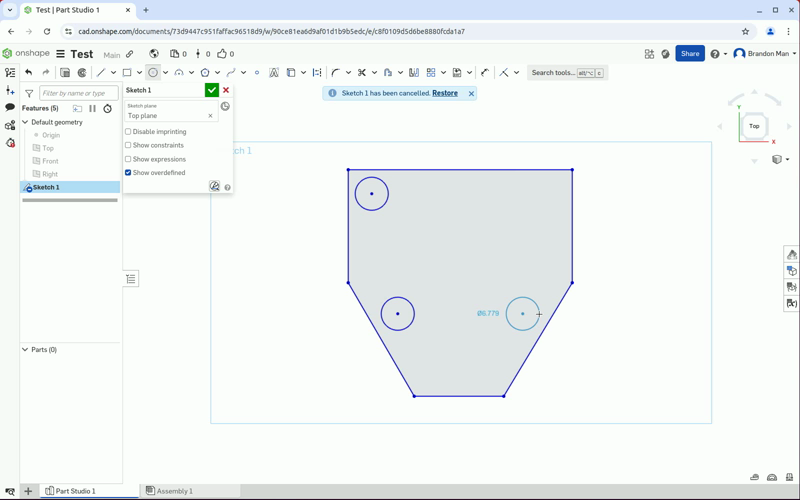
click(539, 313)
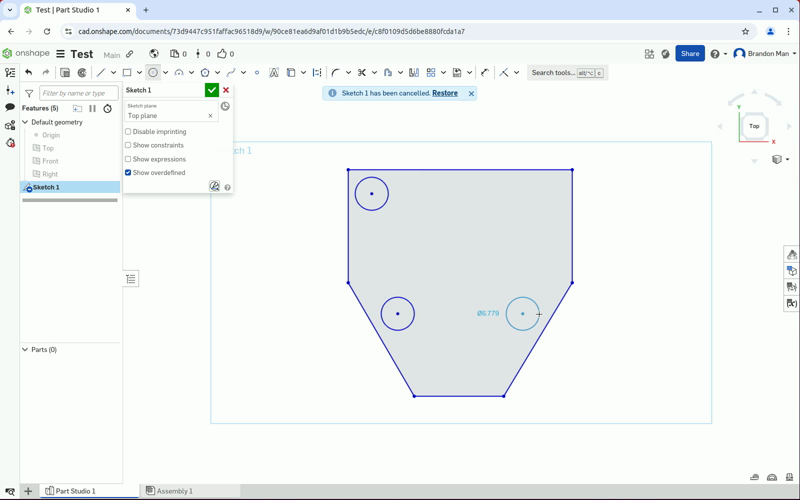
key(esc)
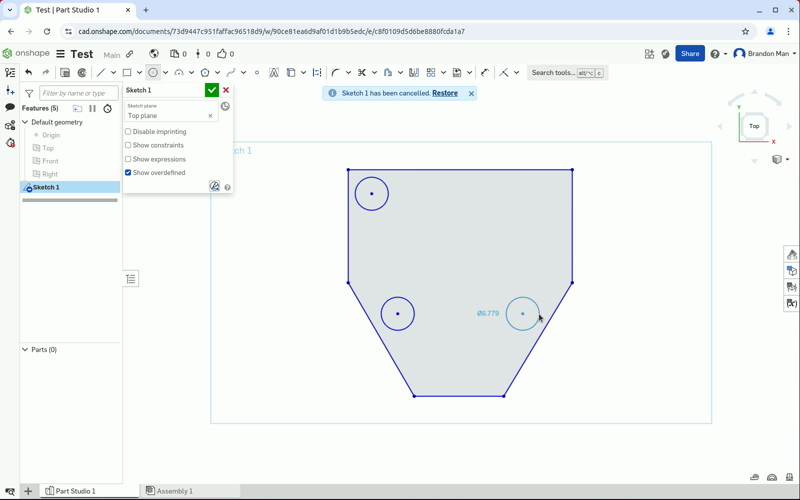
key(c)
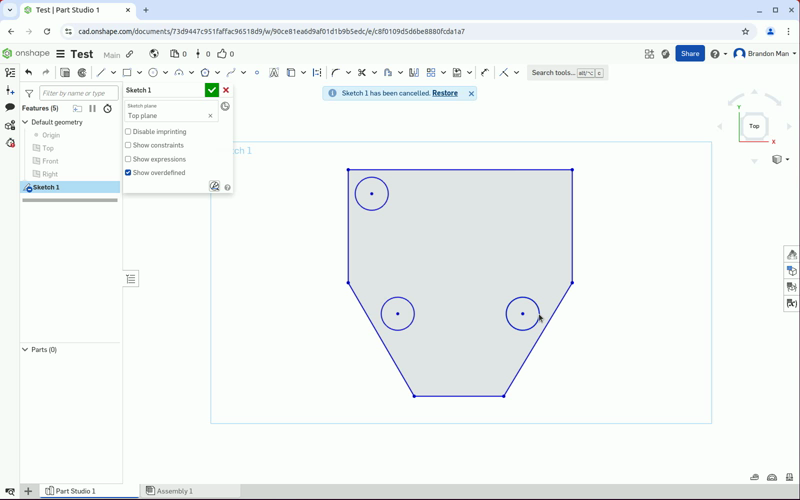
key_down(shift)
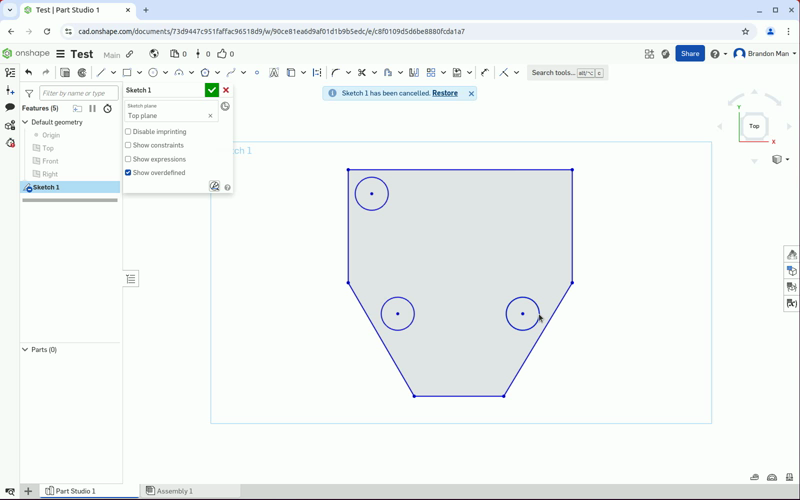
mouse_move(550, 193)
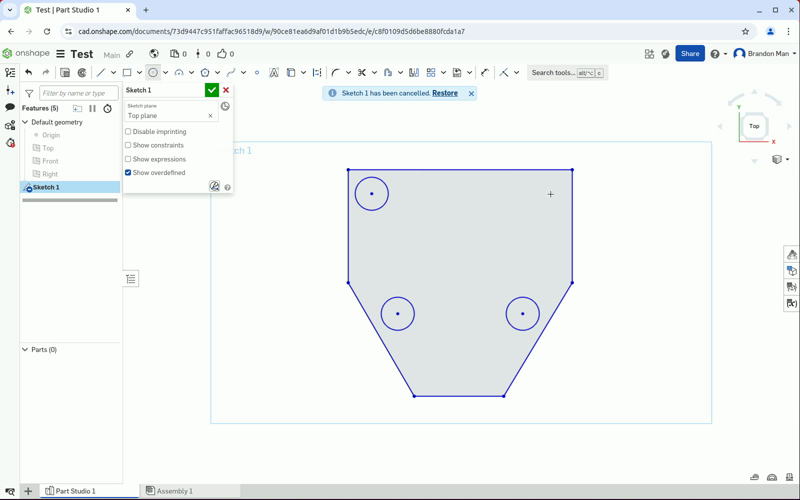
click(550, 193)
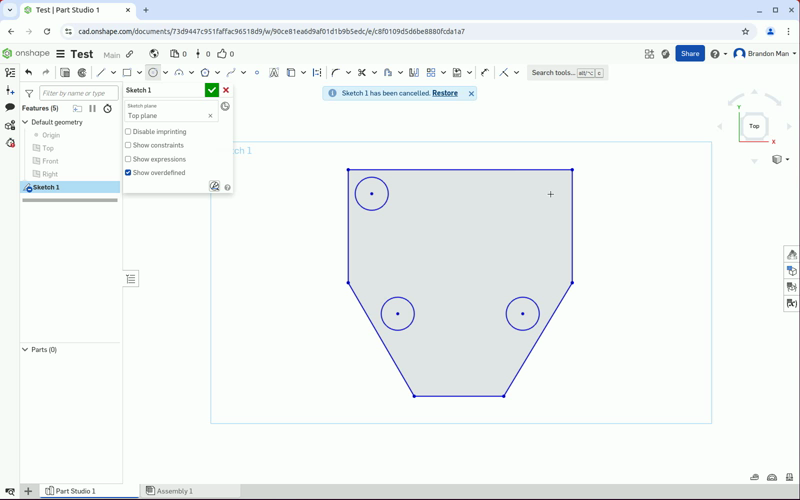
key_up(shift)
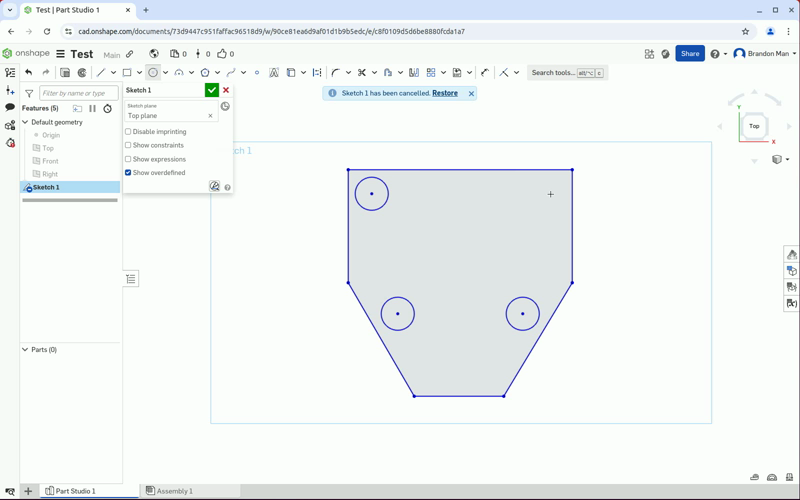
mouse_move(567, 193)
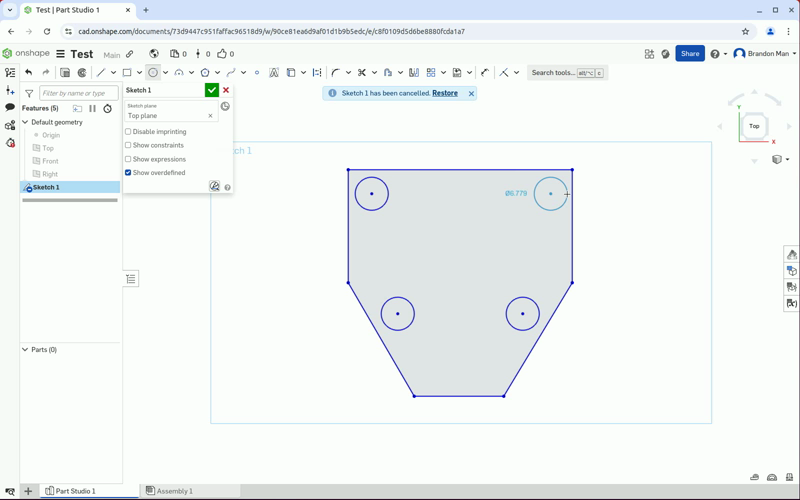
click(567, 193)
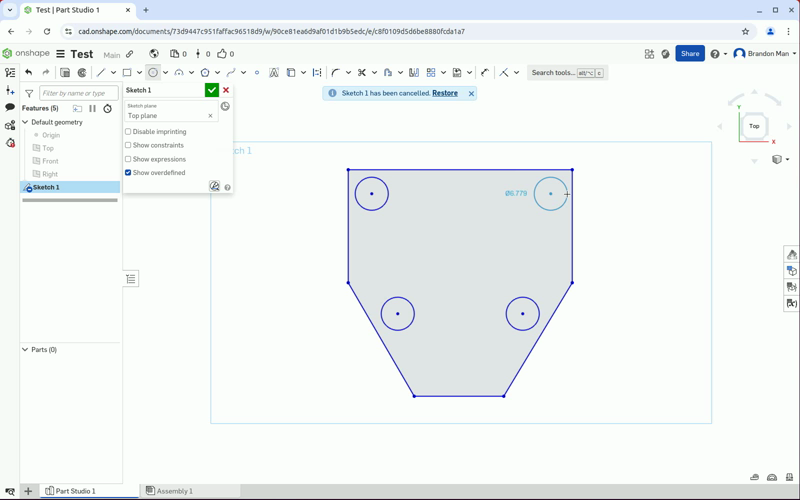
key(esc)
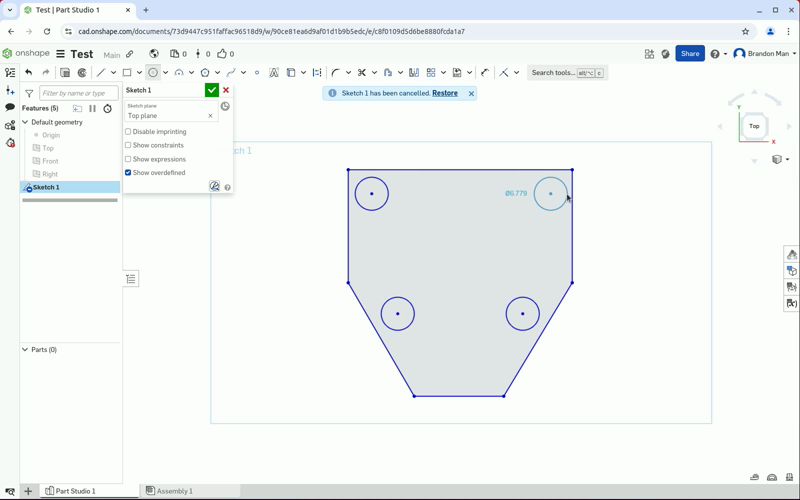
mouse_move(487, 227)
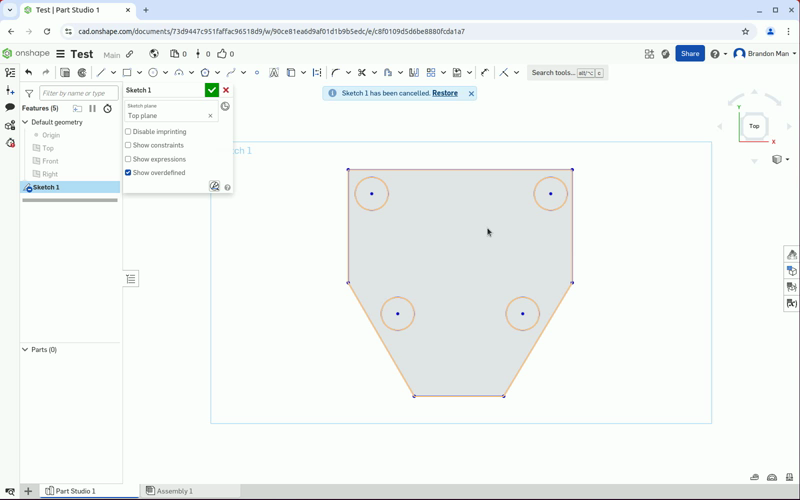
click(487, 227)
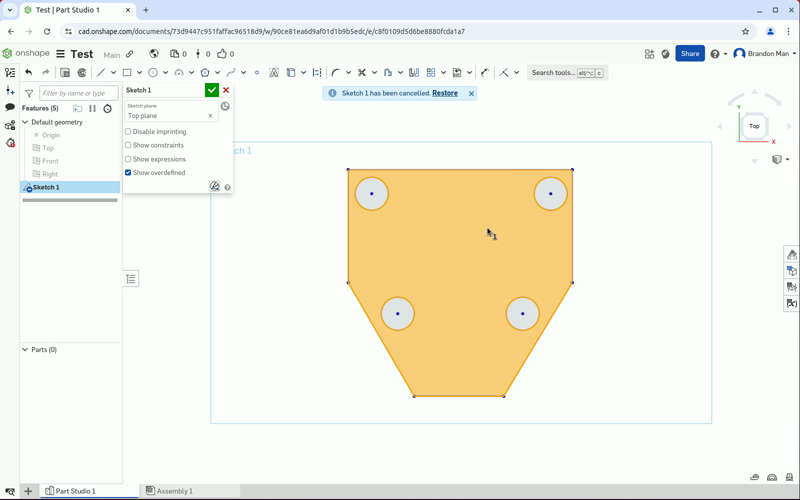
mouse_move(73, 352)
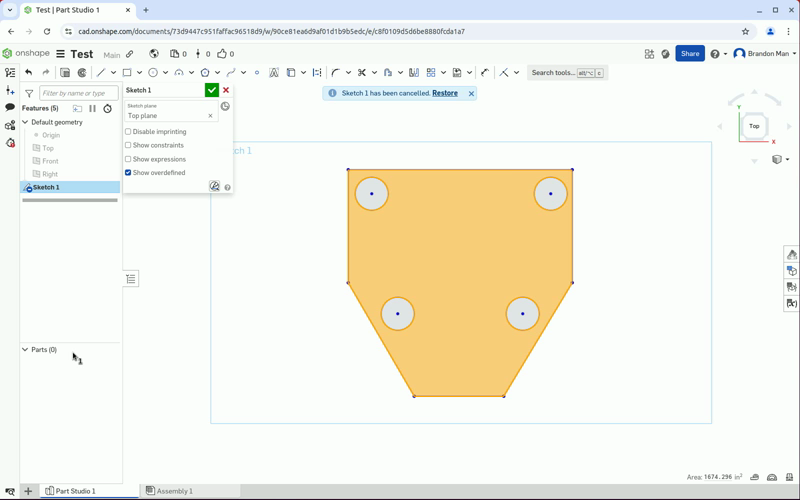
key(shift+y)
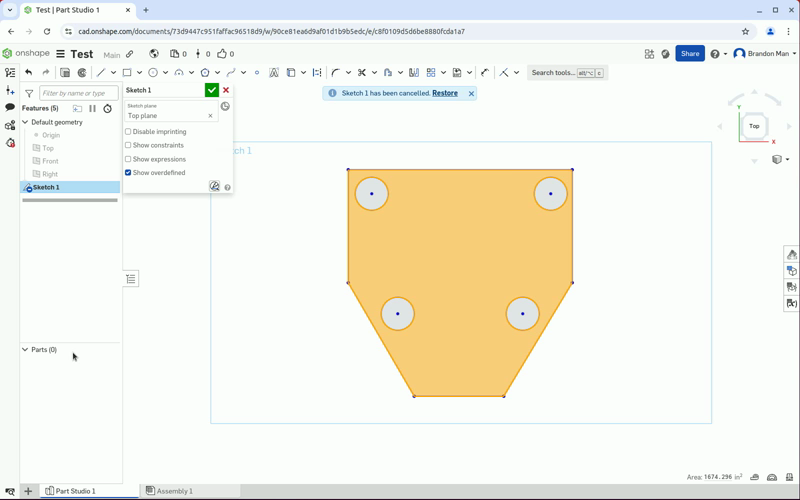
key(shift+e)
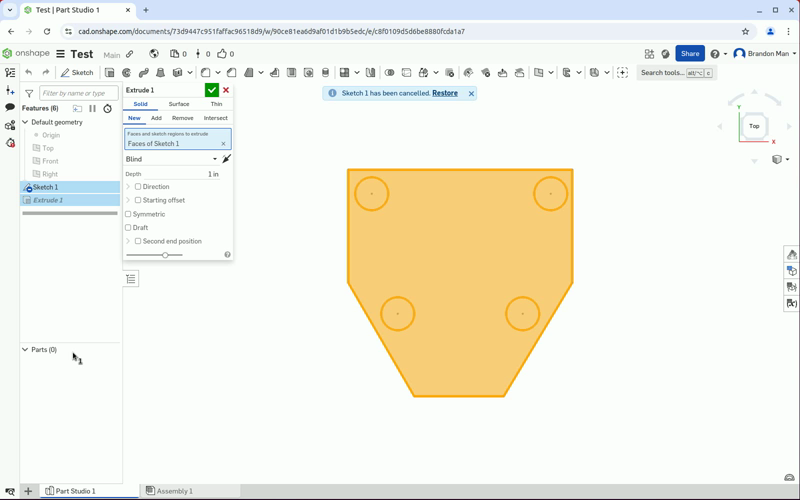
mouse_move(143, 106)
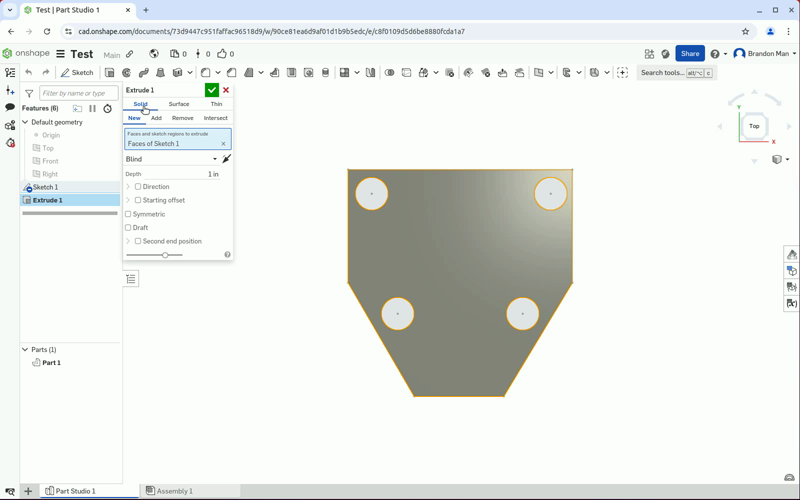
click(143, 106)
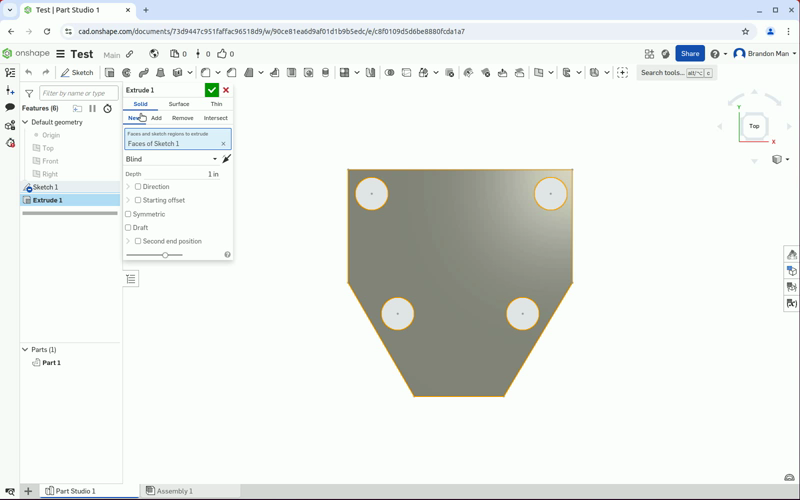
mouse_move(137, 120)
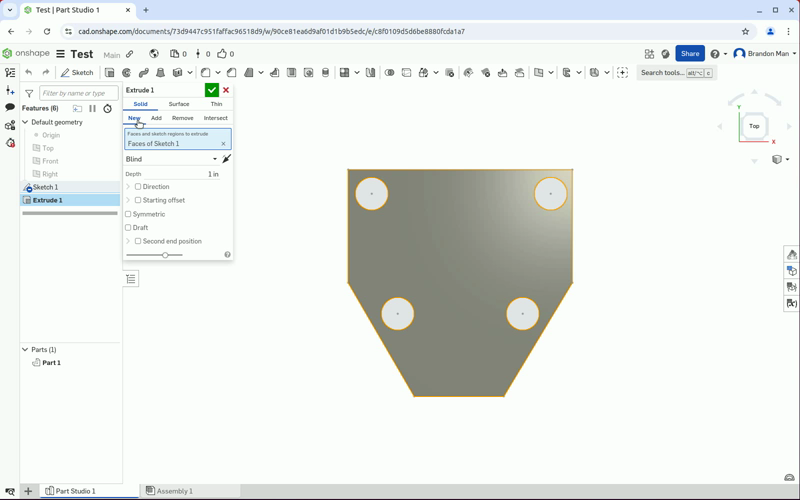
click(137, 120)
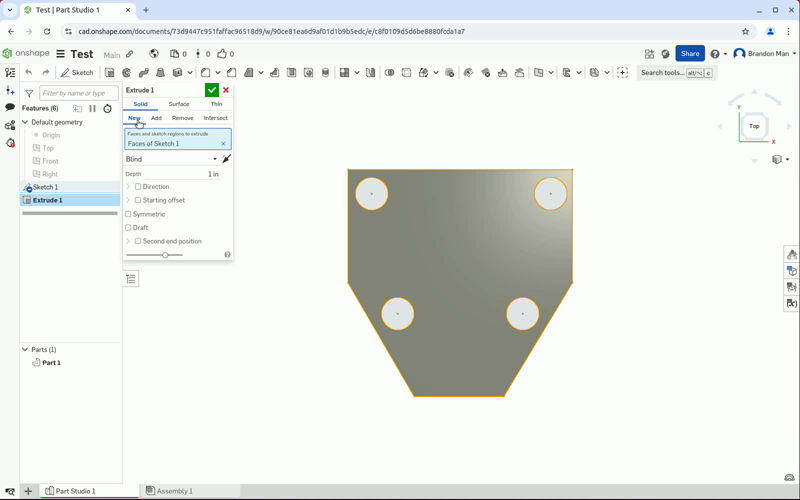
key(tab, 4)
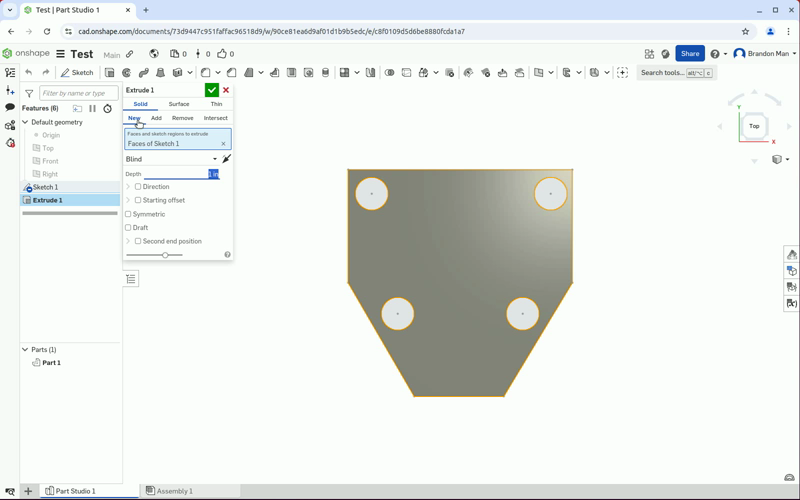
text(2.889)
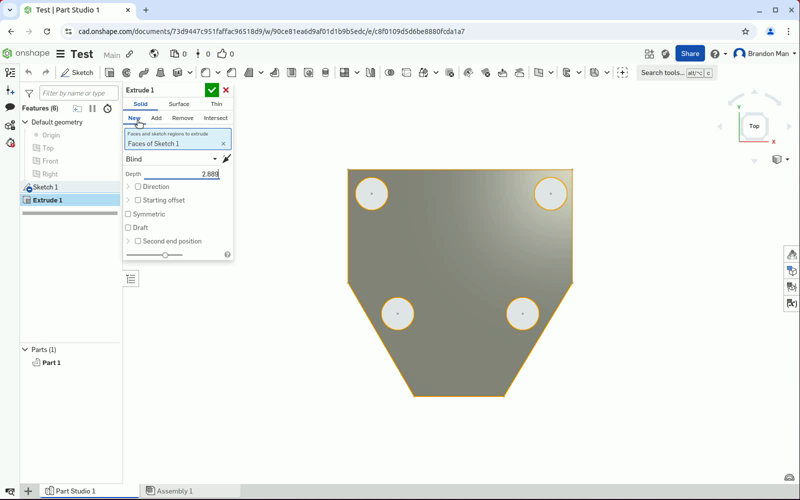
key(enter)
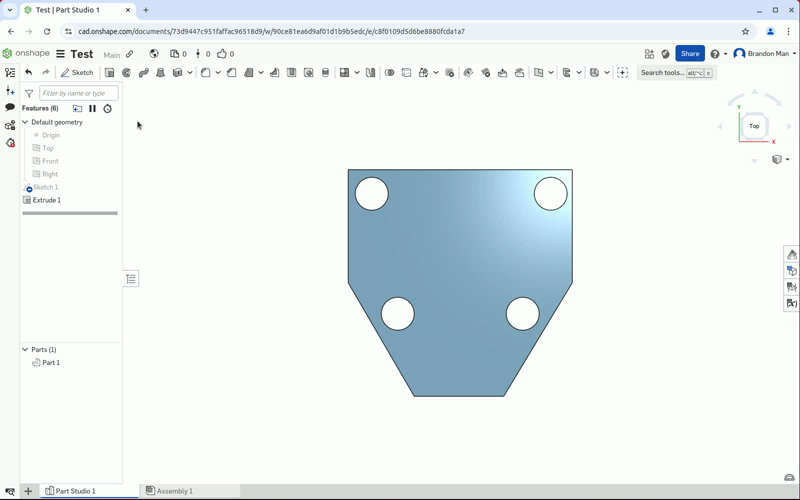
key(shift+h)
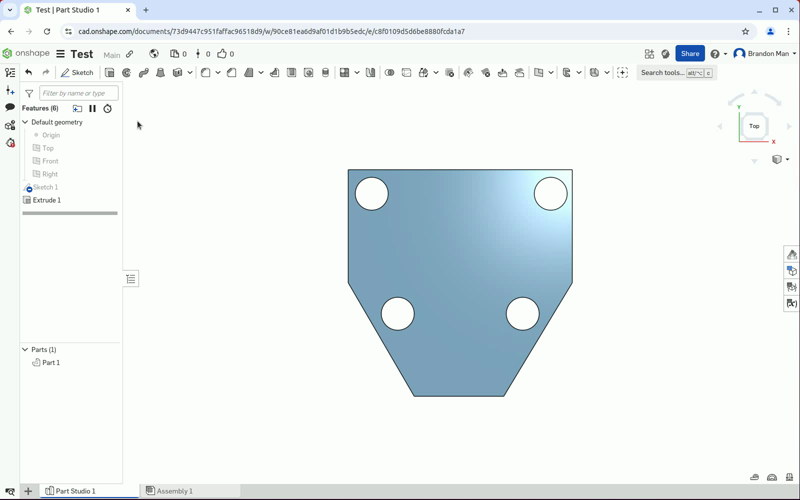
key(shift+h)
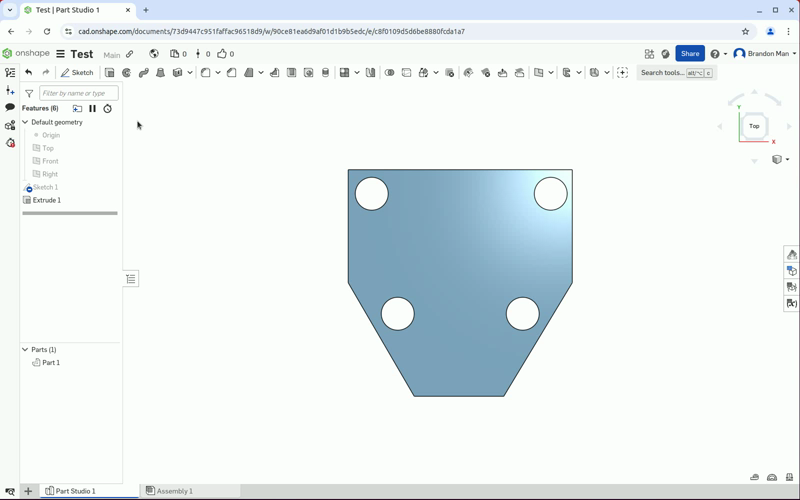
mouse_move(73, 189)
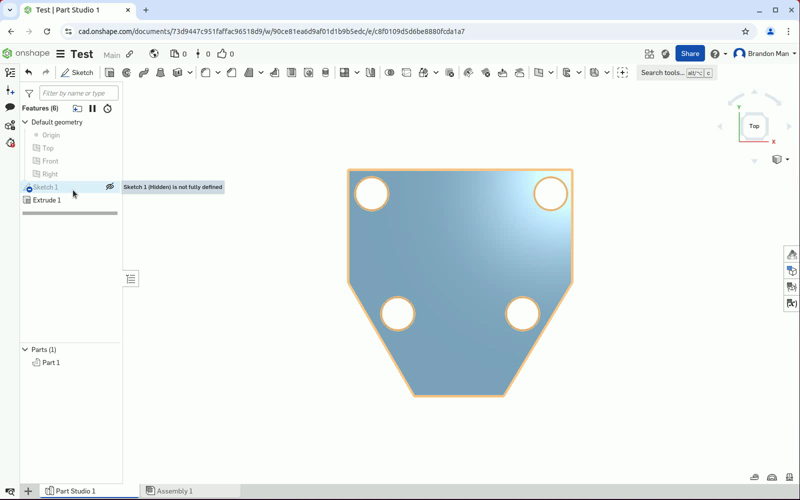
click(73, 189)
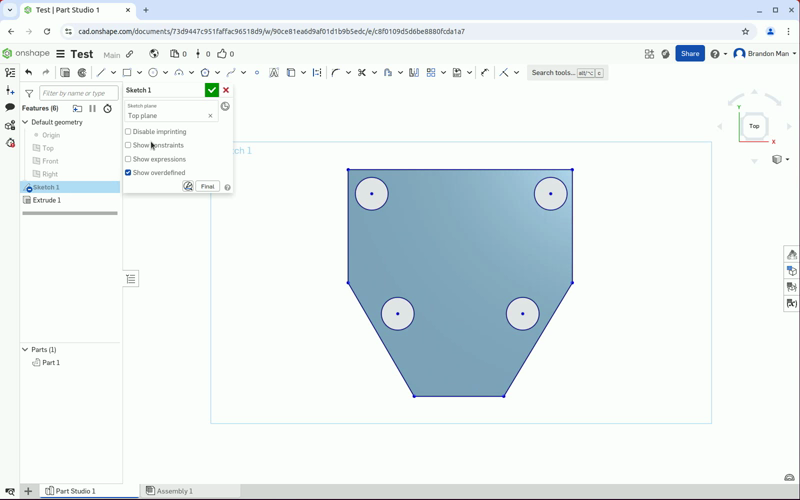
mouse_move(229, 92)
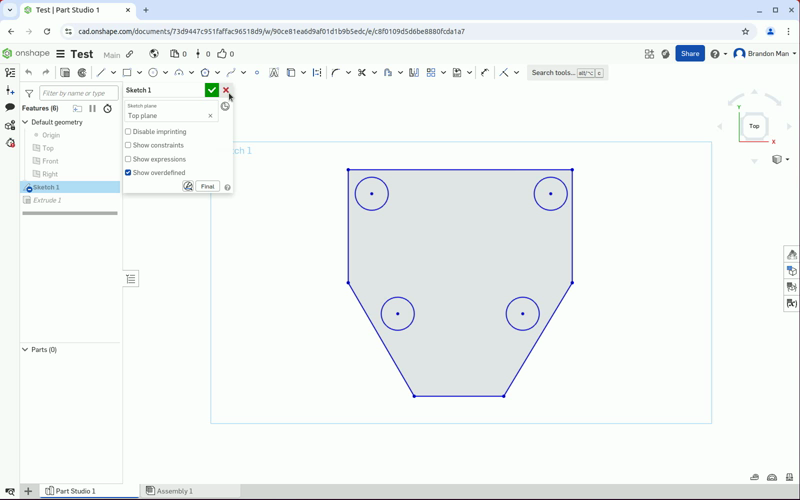
click(229, 92)
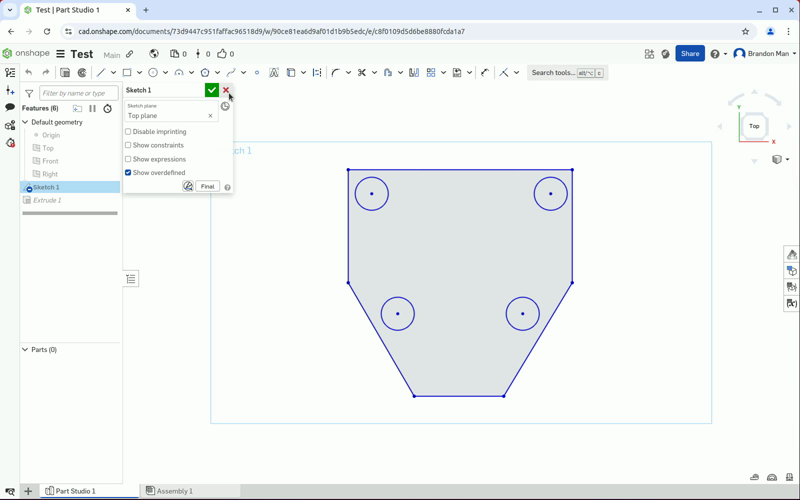
key(shift+s)
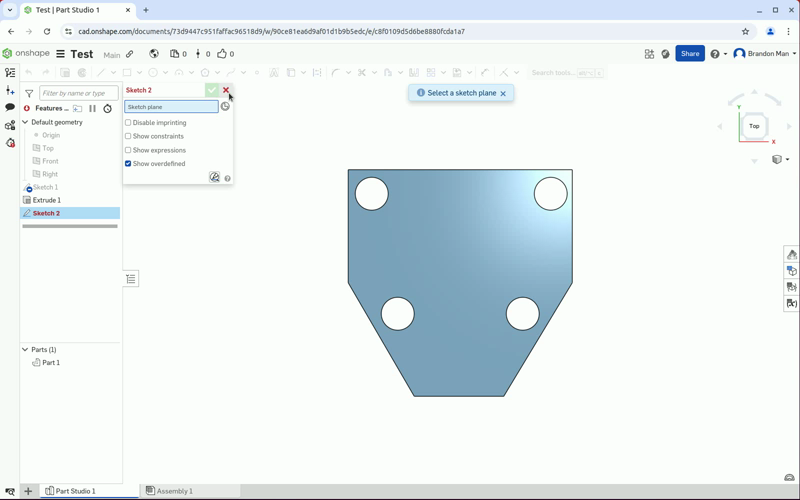
mouse_move(73, 150)
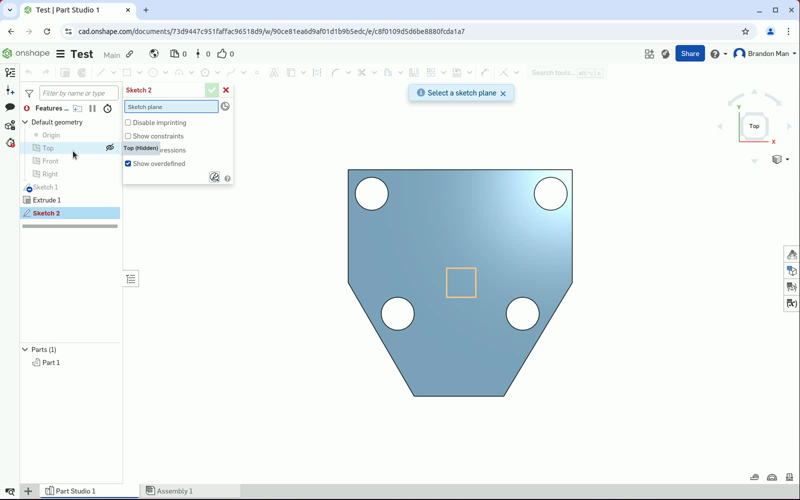
click(73, 150)
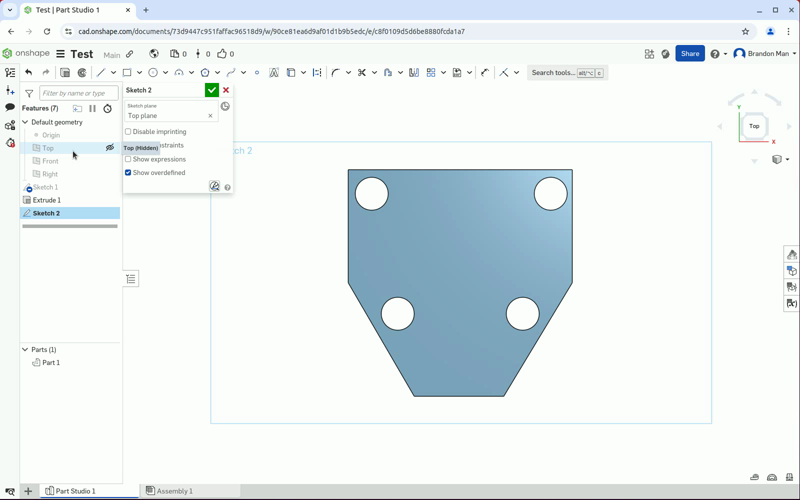
mouse_move(73, 352)
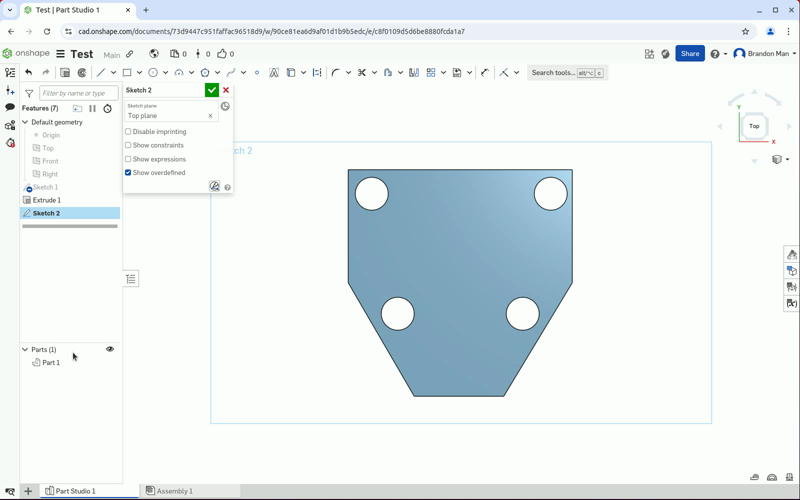
key(y)
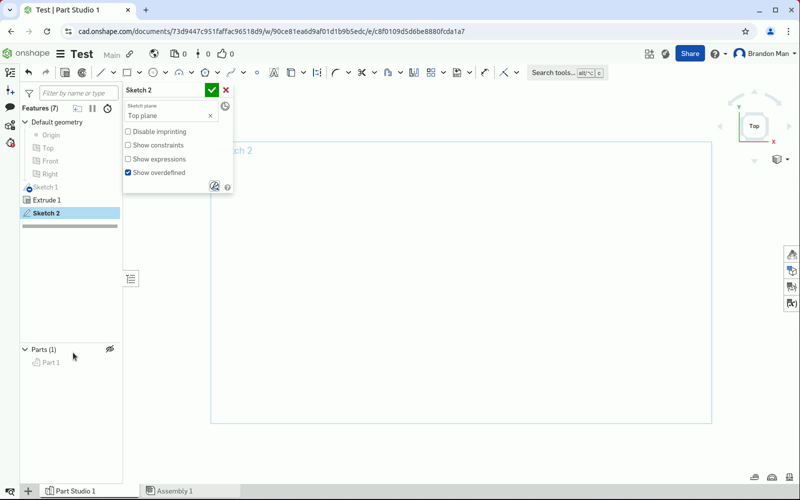
key(c)
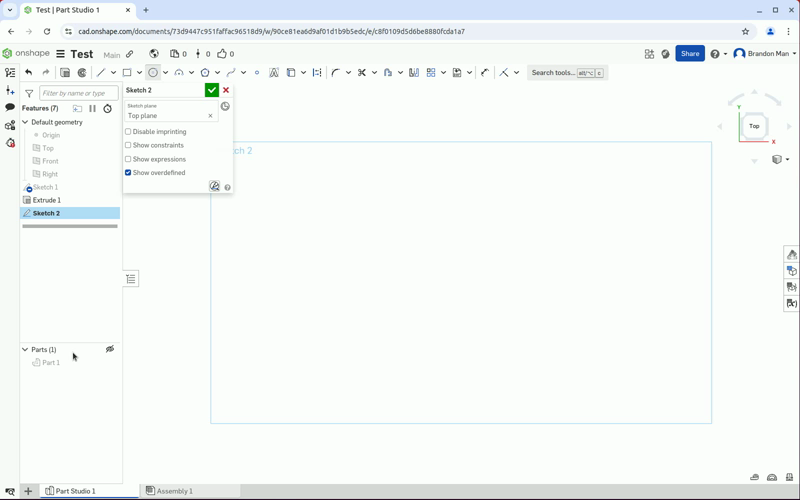
key_down(shift)
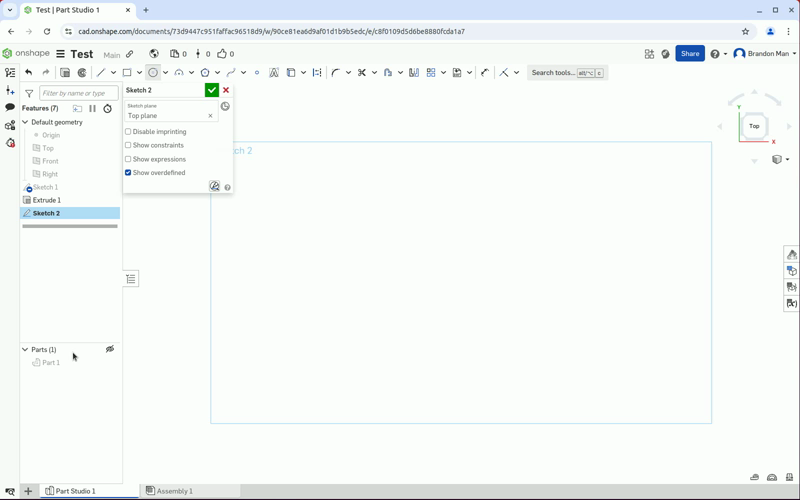
mouse_move(371, 192)
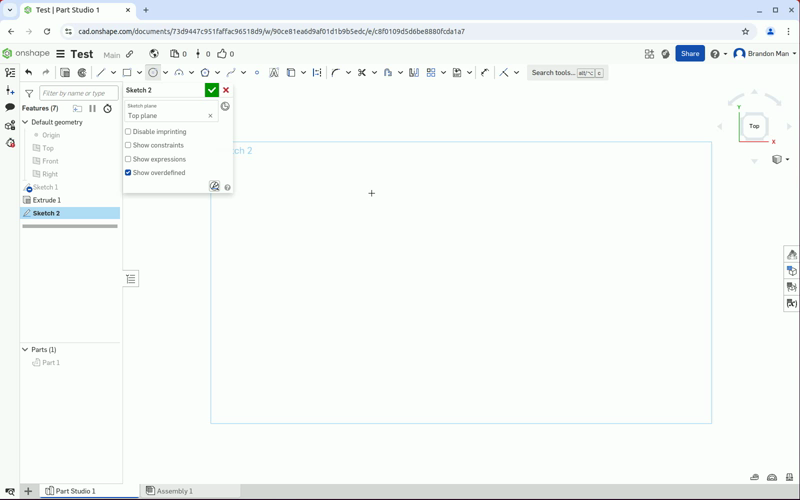
click(371, 192)
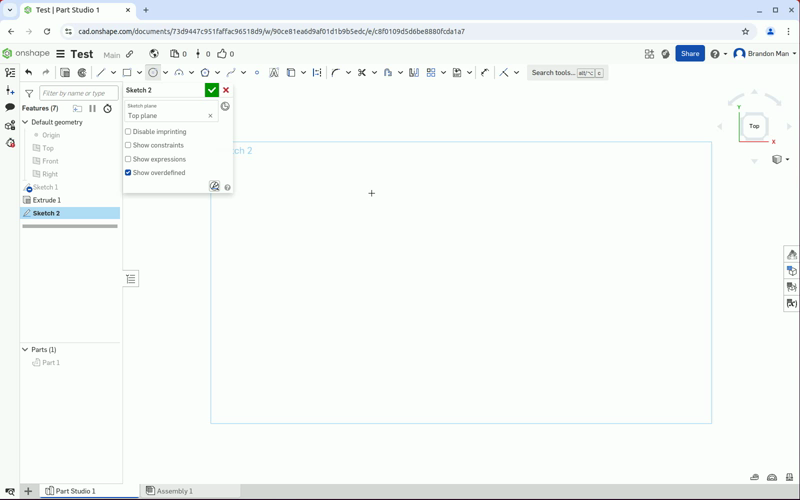
key_up(shift)
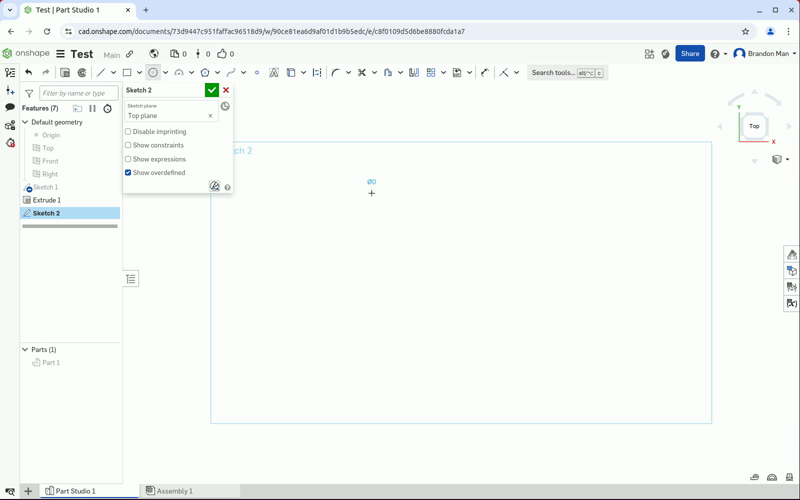
mouse_move(389, 192)
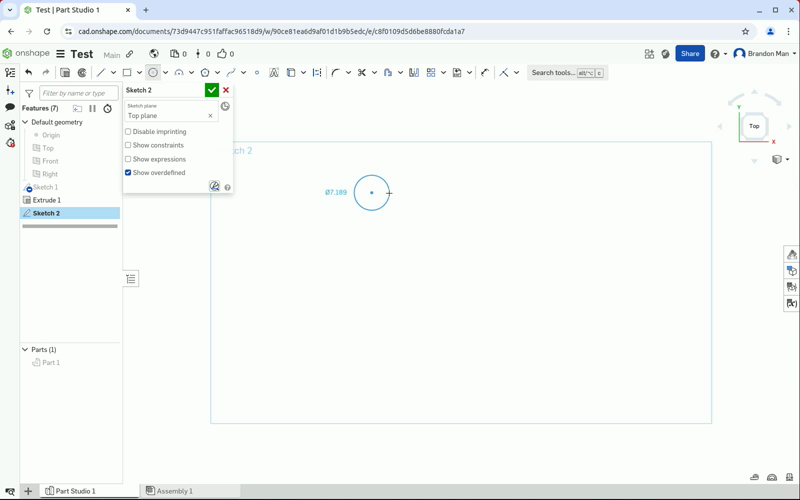
click(389, 192)
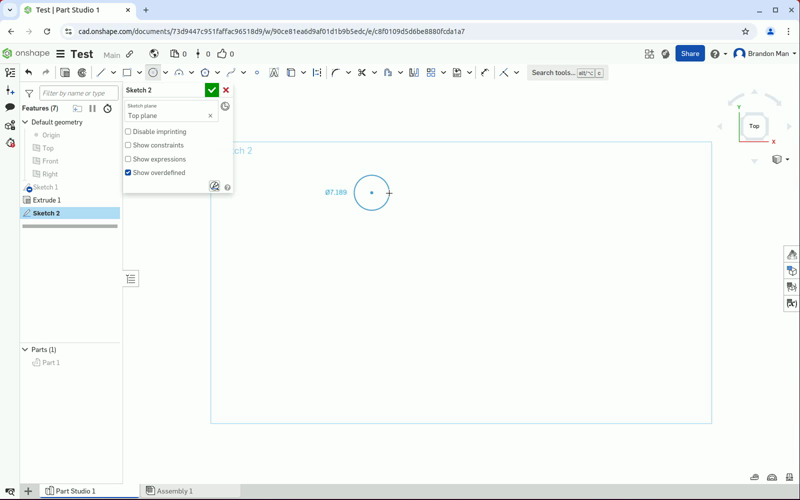
key(esc)
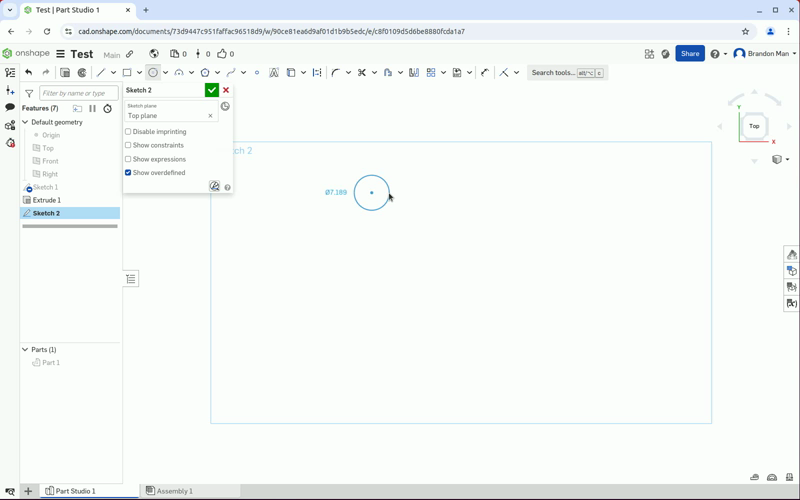
key(c)
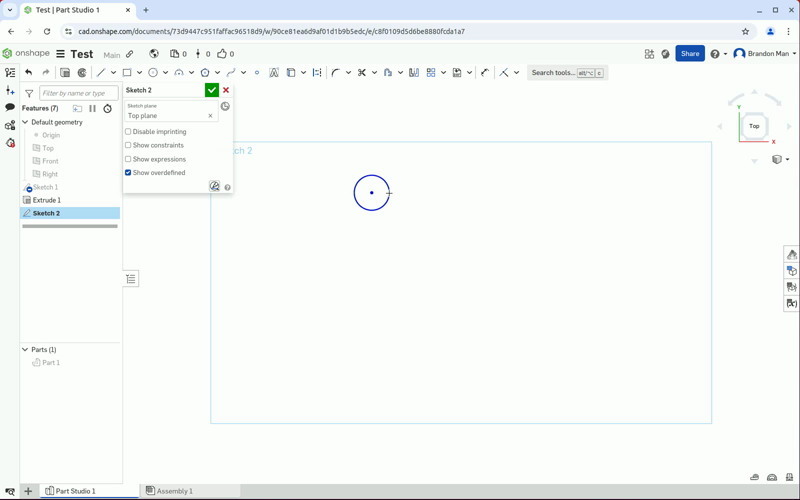
key_down(shift)
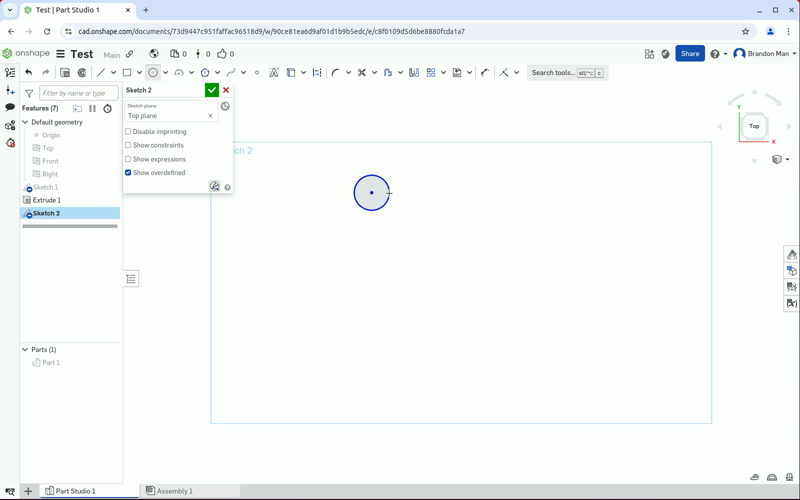
mouse_move(371, 192)
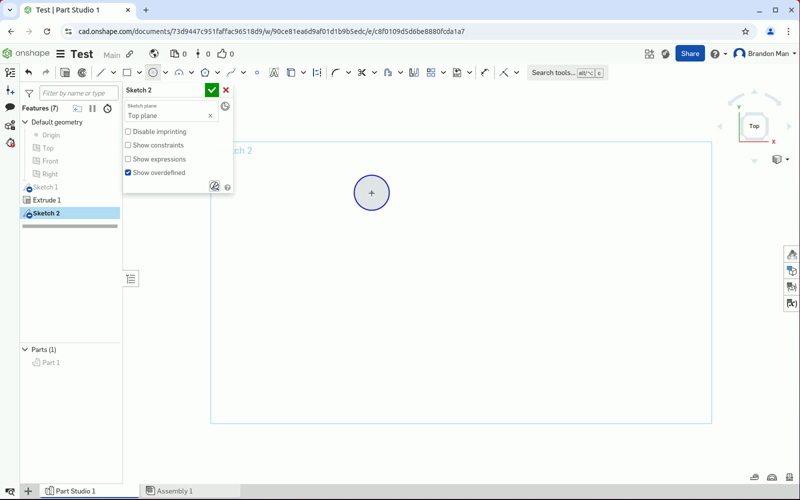
click(371, 192)
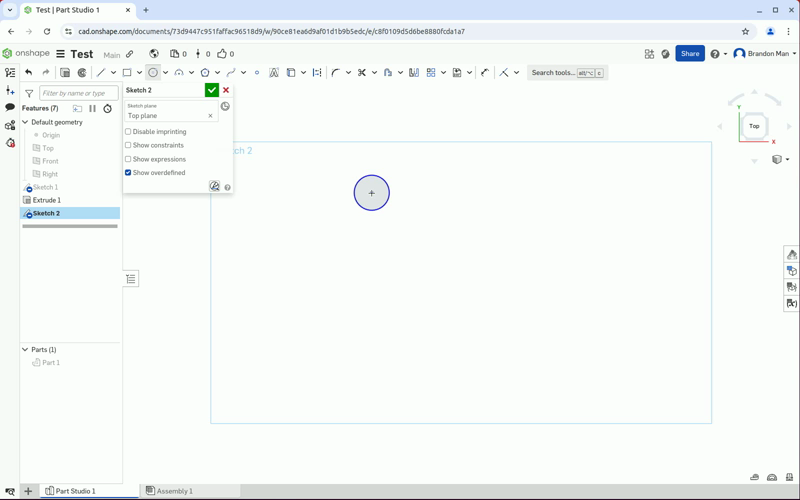
key_up(shift)
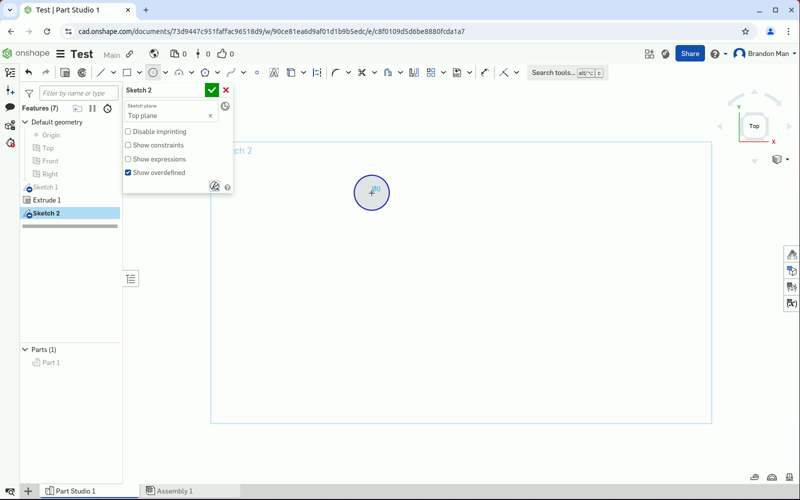
mouse_move(383, 192)
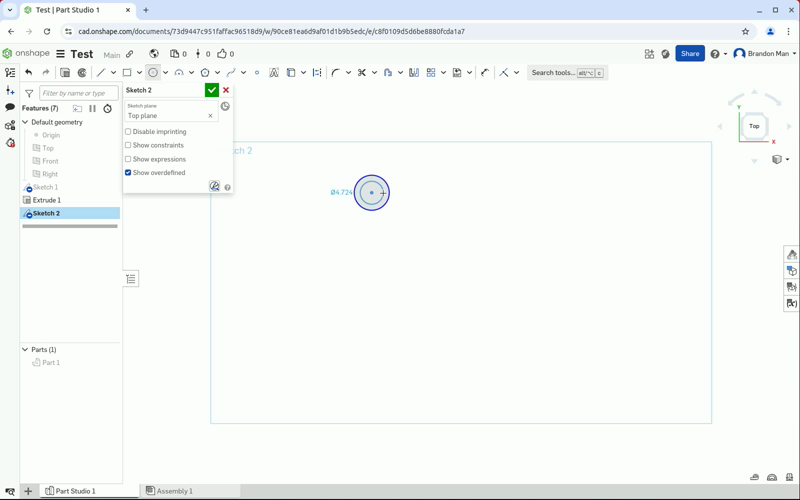
click(383, 192)
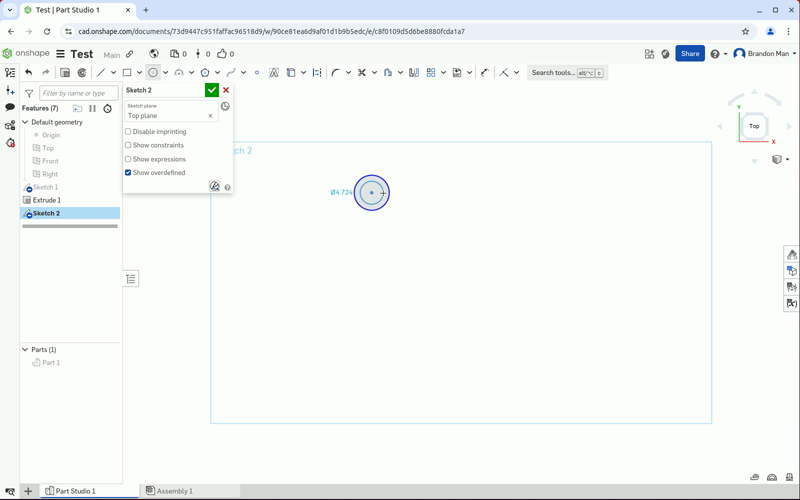
key(esc)
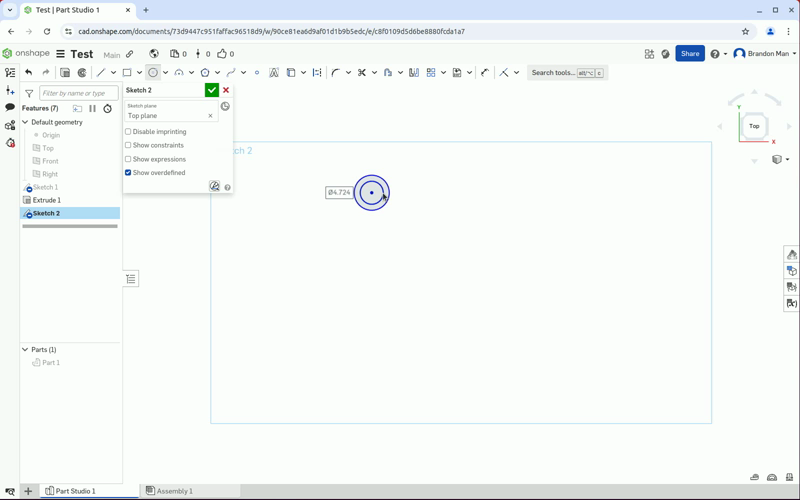
mouse_move(358, 190)
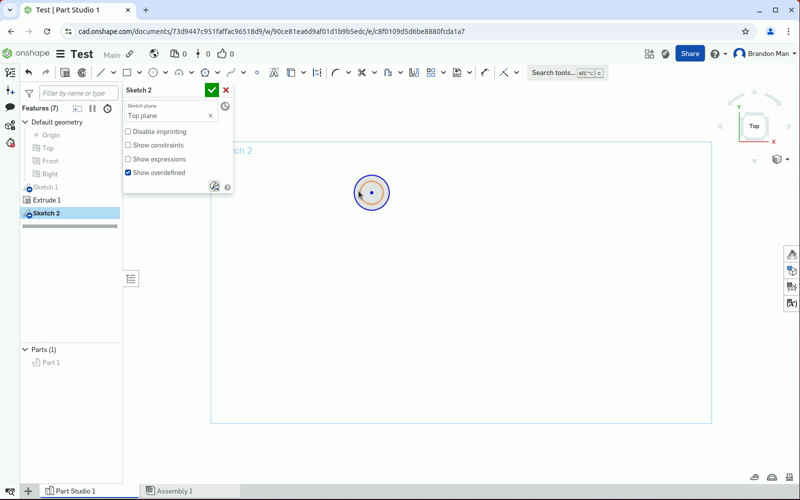
scroll(6)
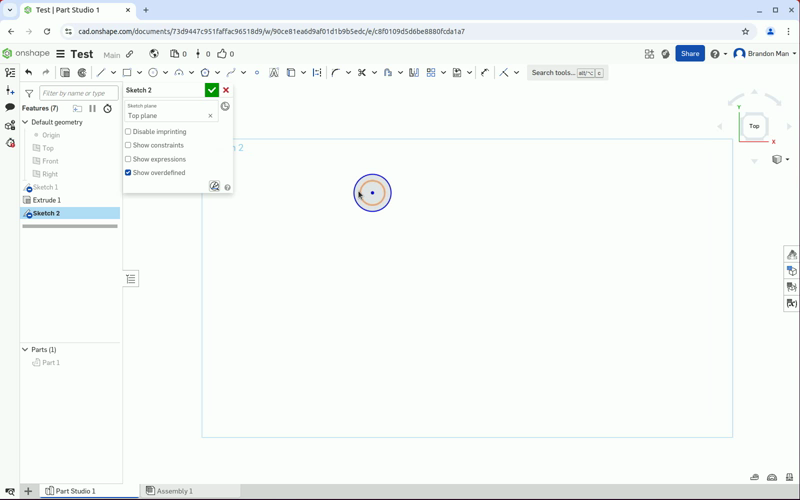
scroll(6)
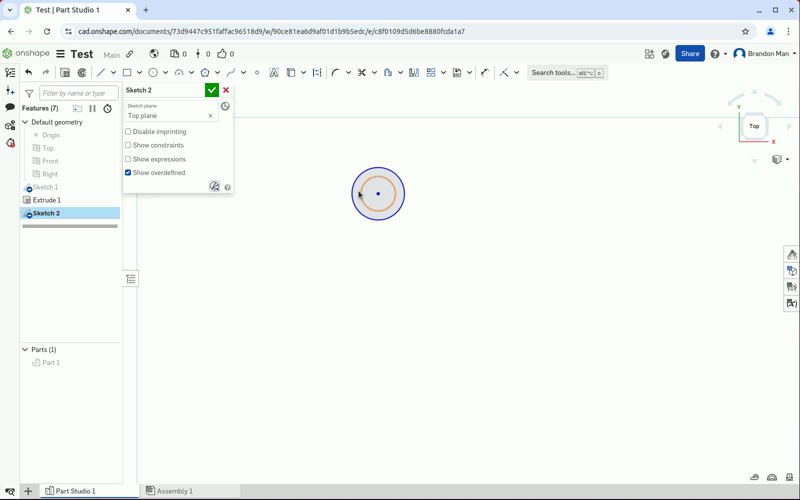
scroll(6)
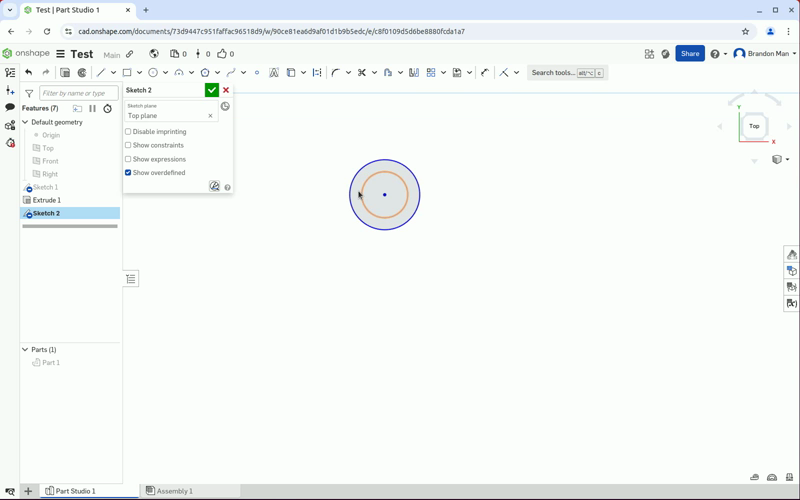
scroll(6)
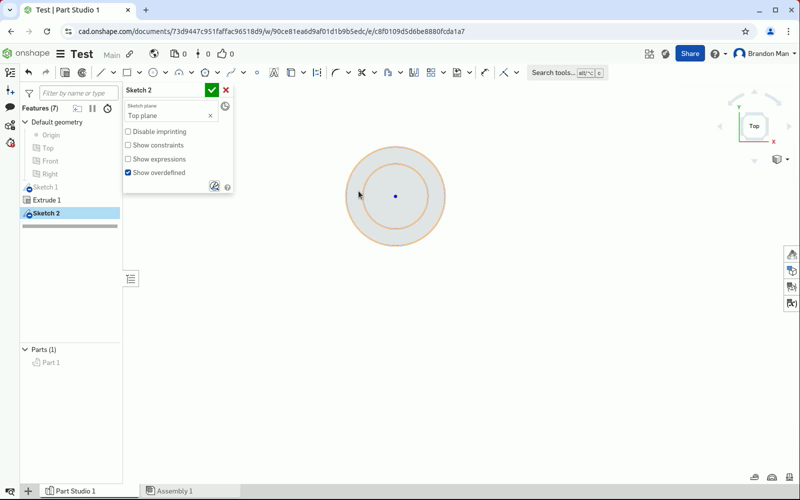
scroll(6)
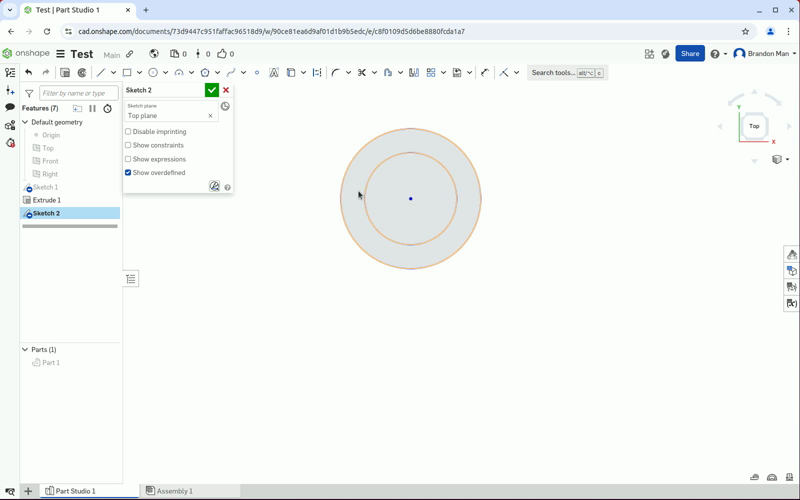
scroll(6)
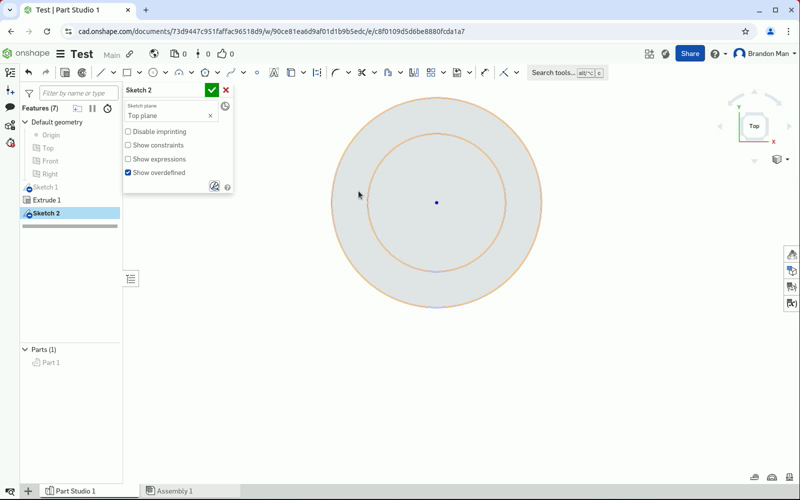
scroll(6)
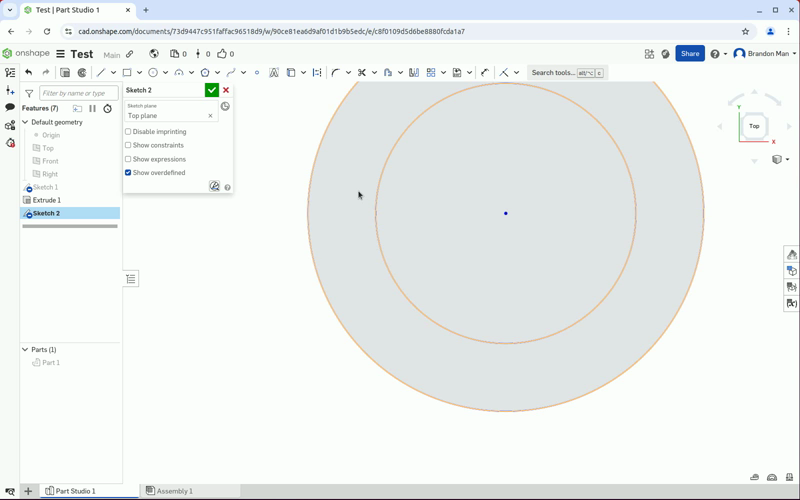
click(358, 190)
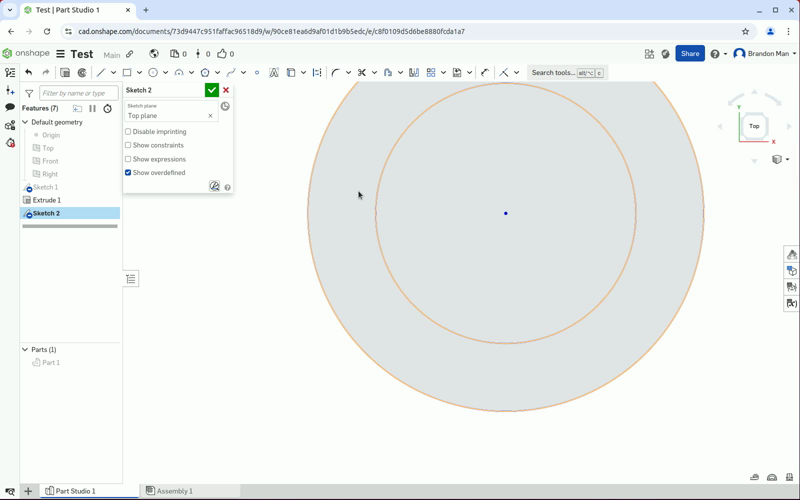
scroll(-6)
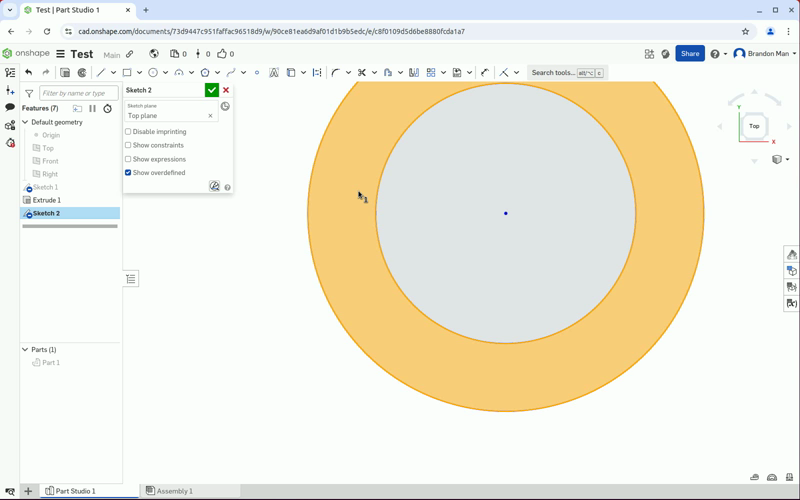
scroll(-6)
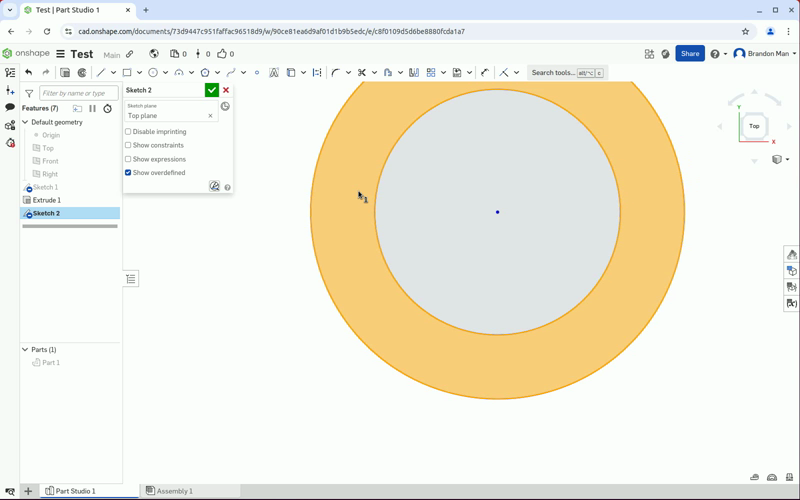
scroll(-6)
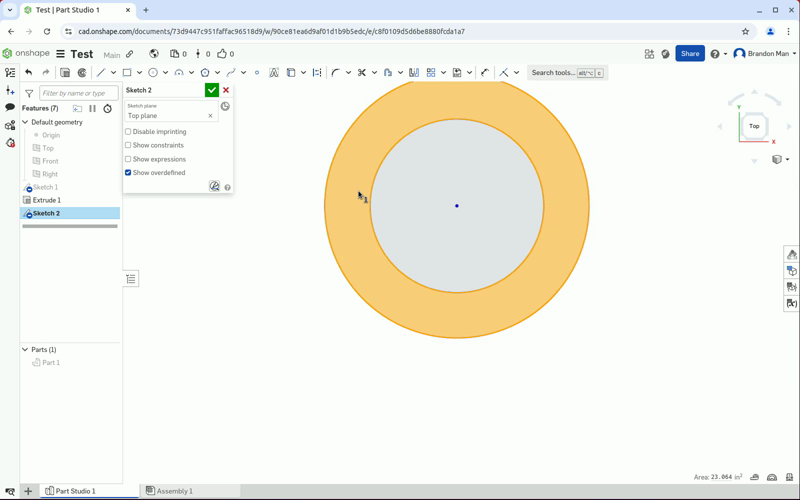
scroll(-6)
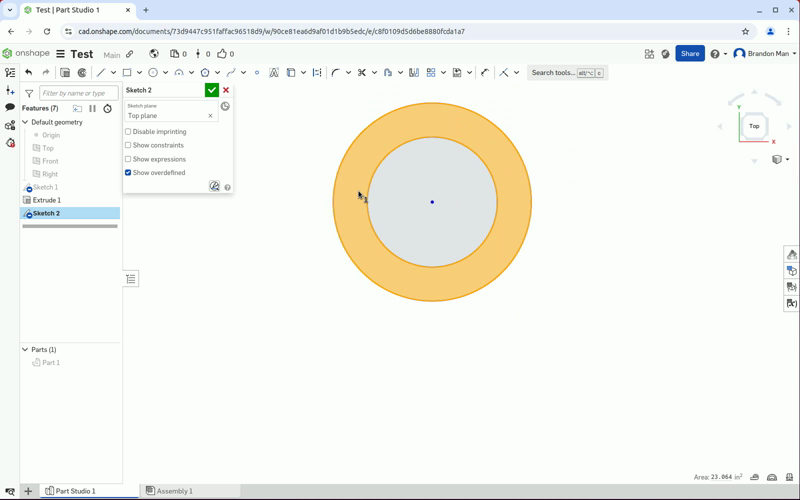
scroll(-6)
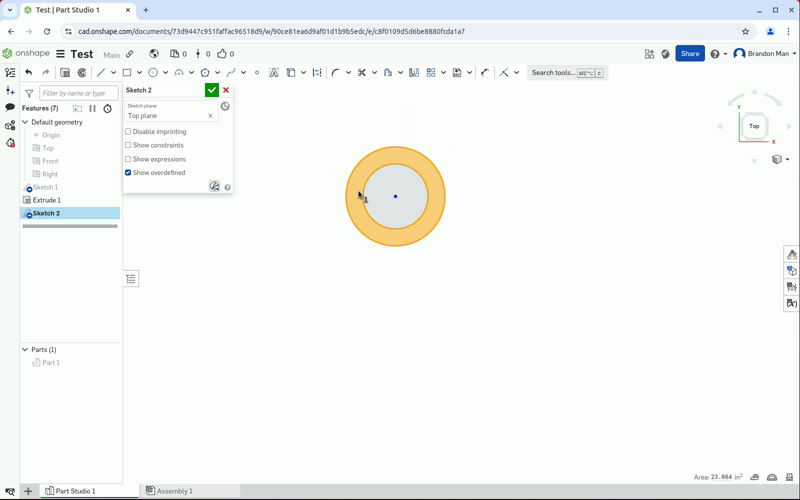
scroll(-6)
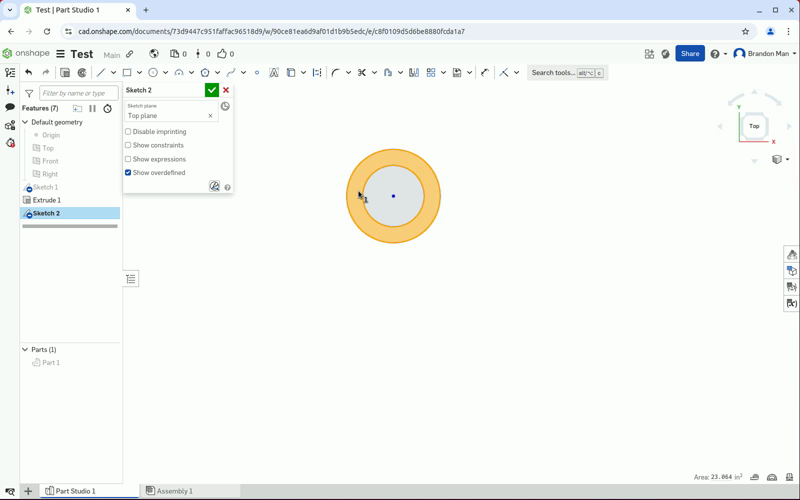
scroll(-6)
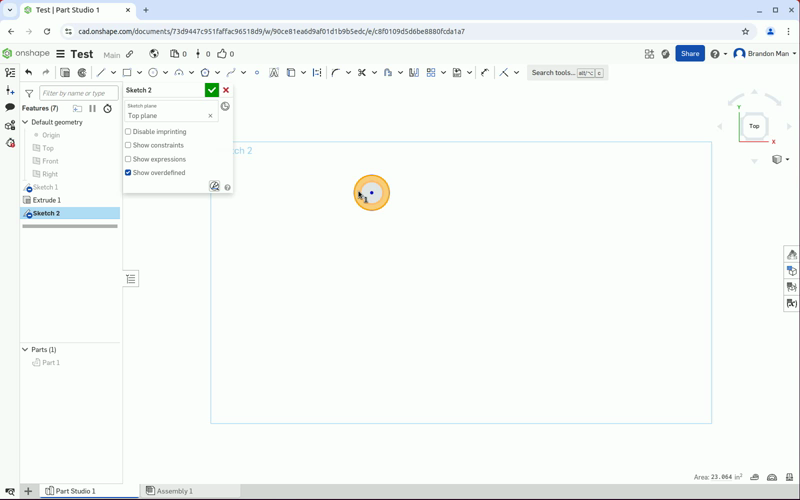
mouse_move(73, 352)
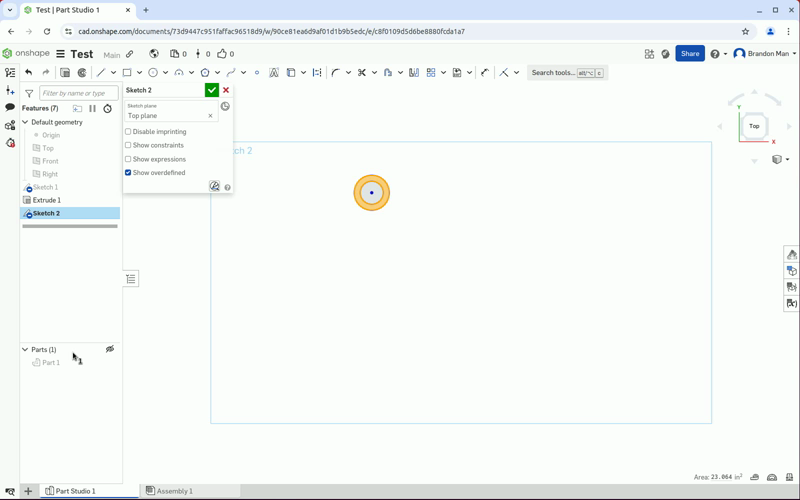
key(shift+y)
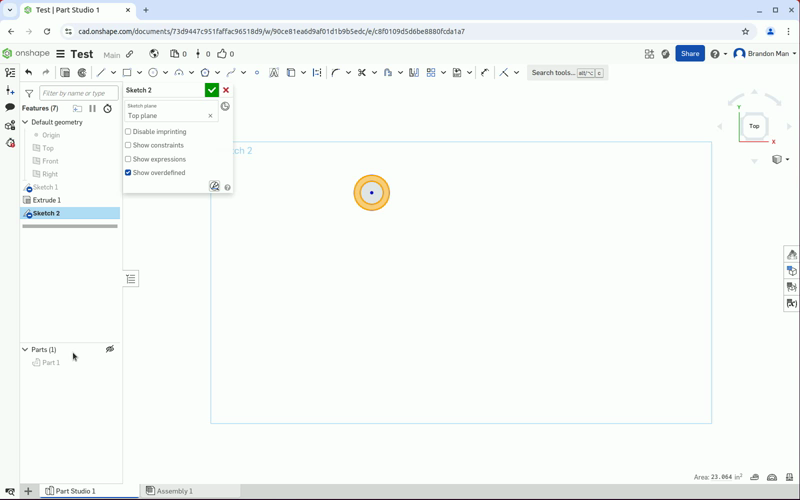
key(shift+e)
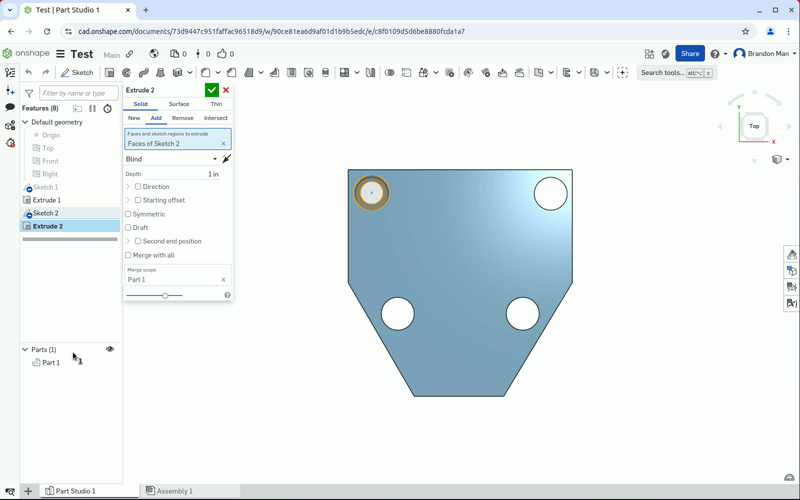
mouse_move(143, 106)
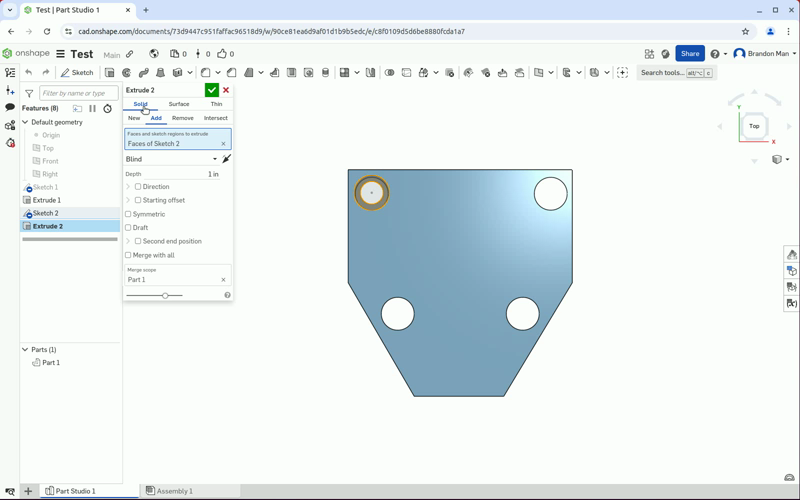
click(143, 106)
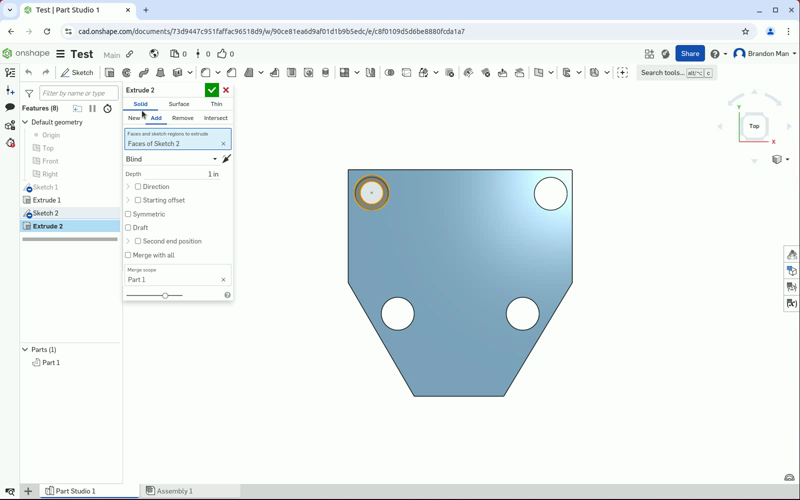
mouse_move(137, 120)
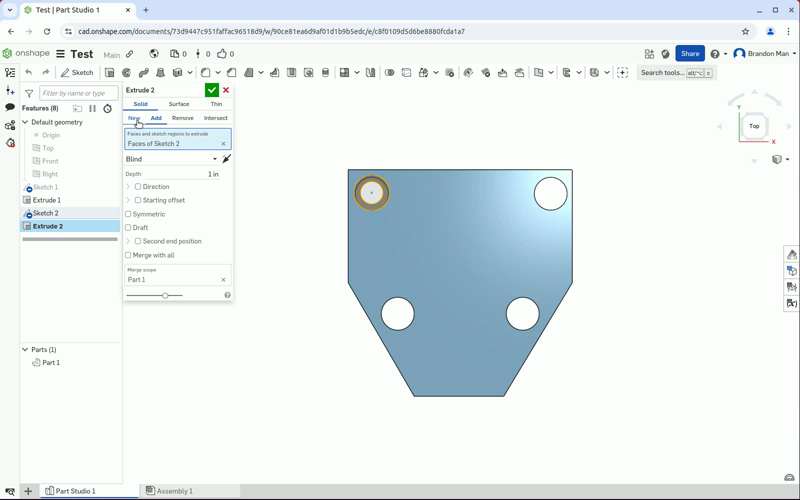
click(137, 120)
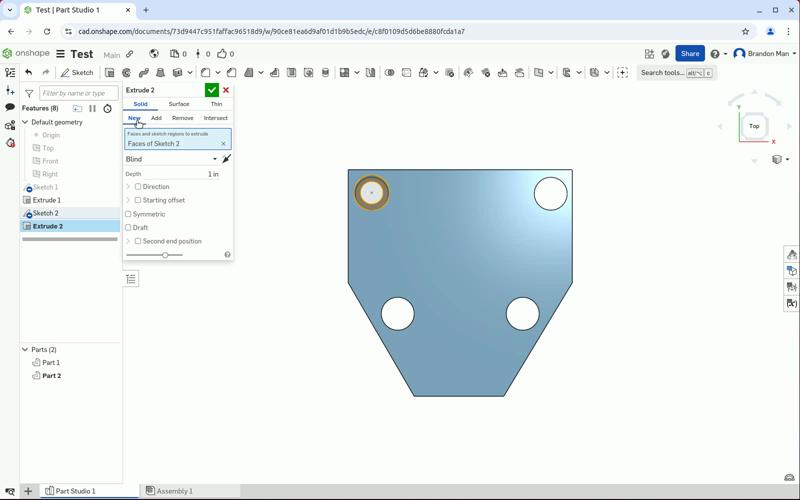
key(tab, 4)
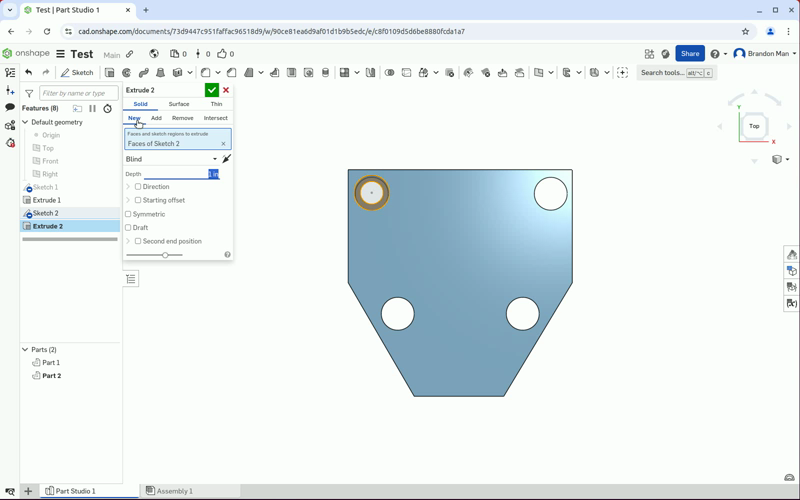
text(2.407)
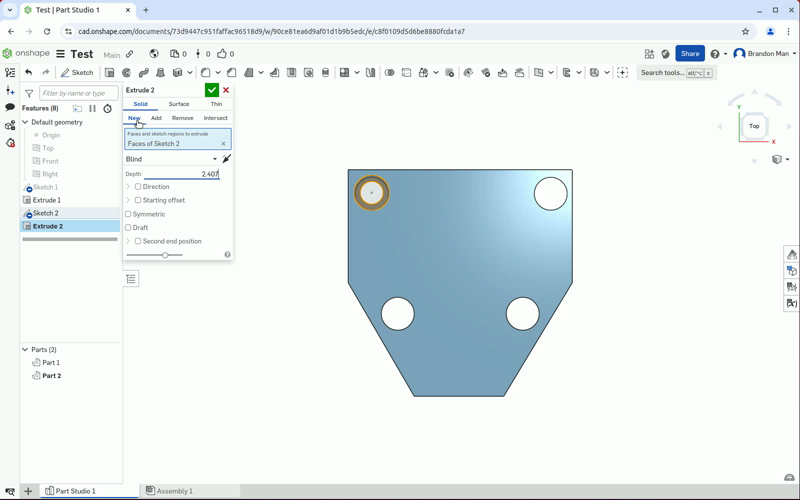
key(enter)
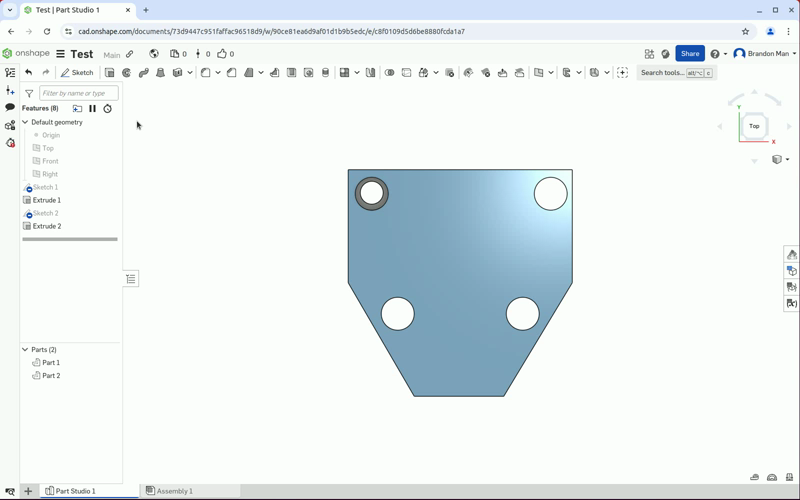
key(shift+h)
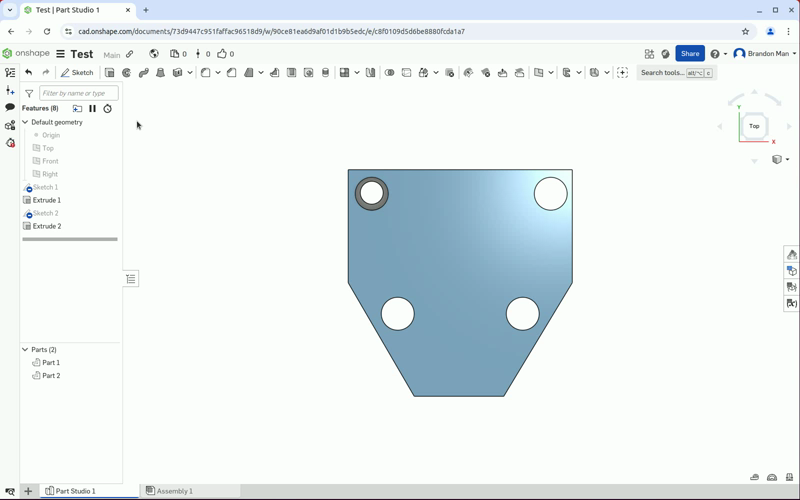
key(shift+h)
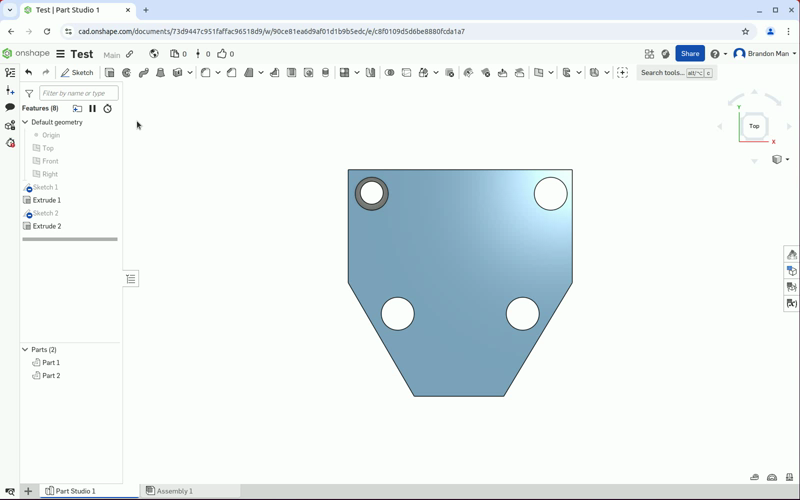
mouse_move(73, 189)
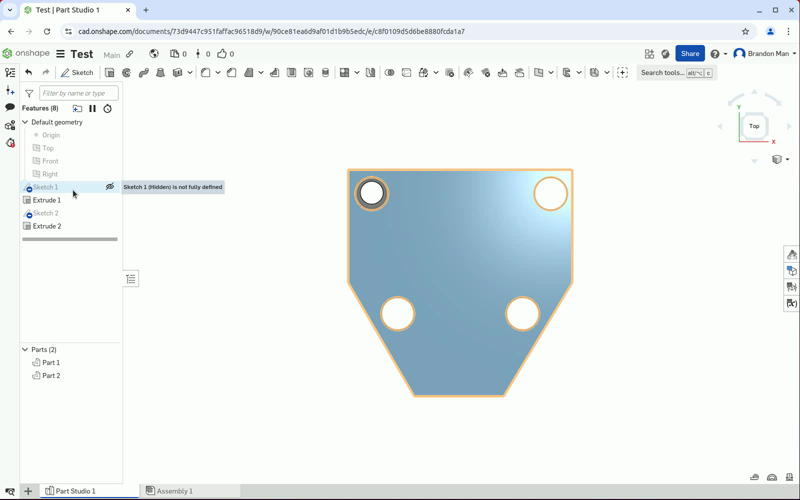
click(73, 189)
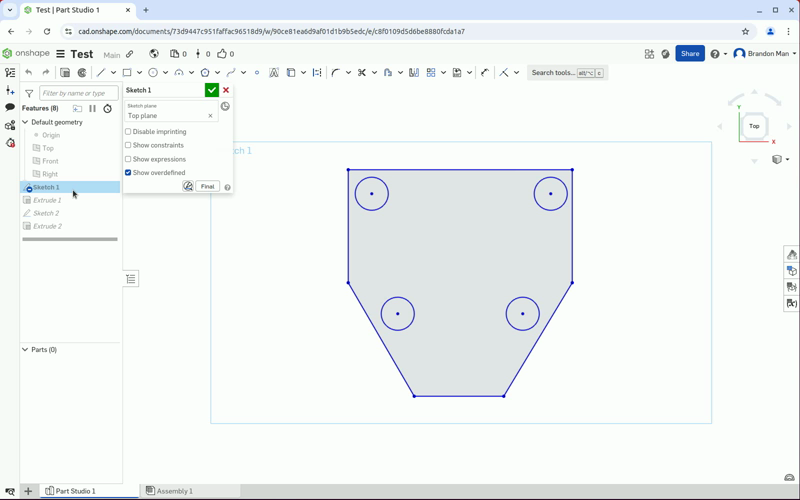
mouse_move(229, 92)
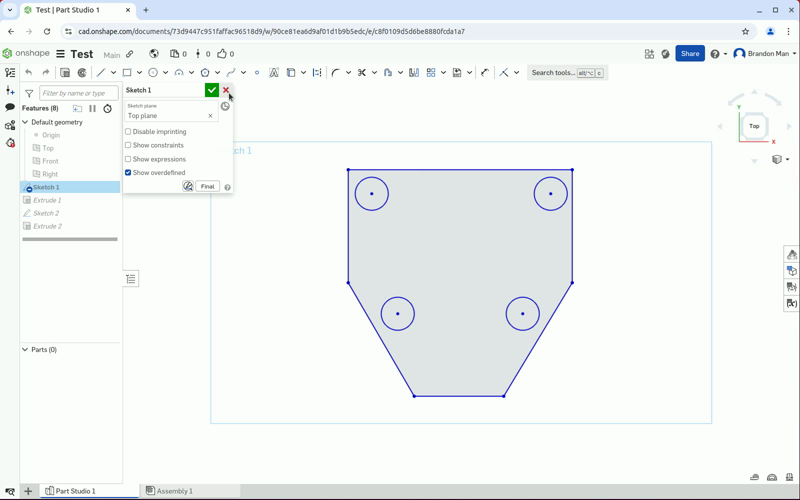
click(229, 92)
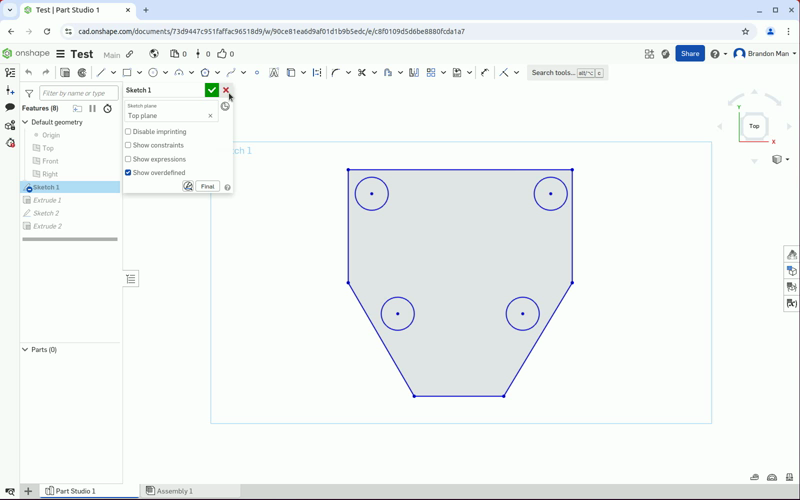
key(shift+s)
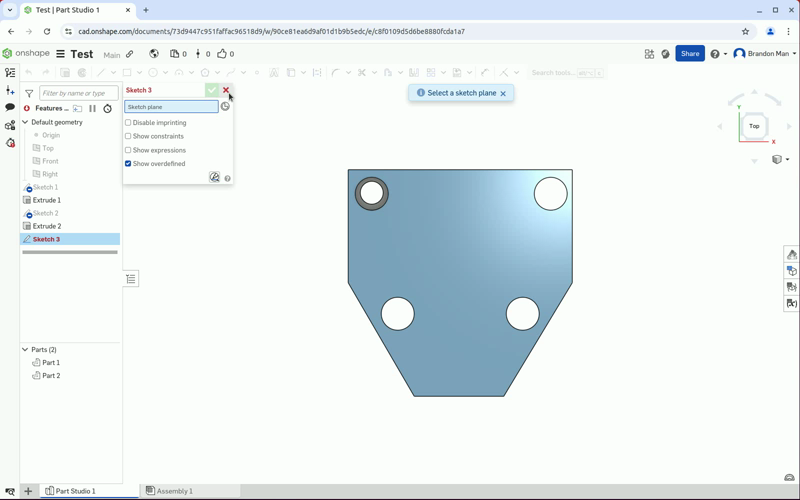
mouse_move(73, 150)
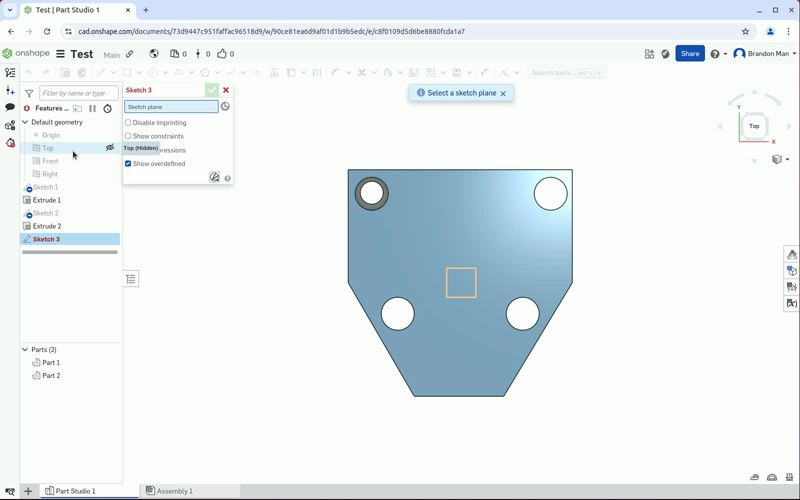
click(73, 150)
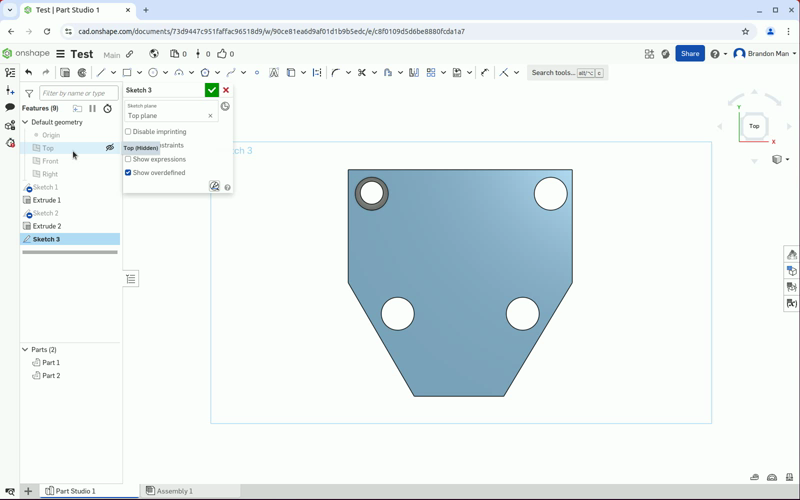
mouse_move(73, 352)
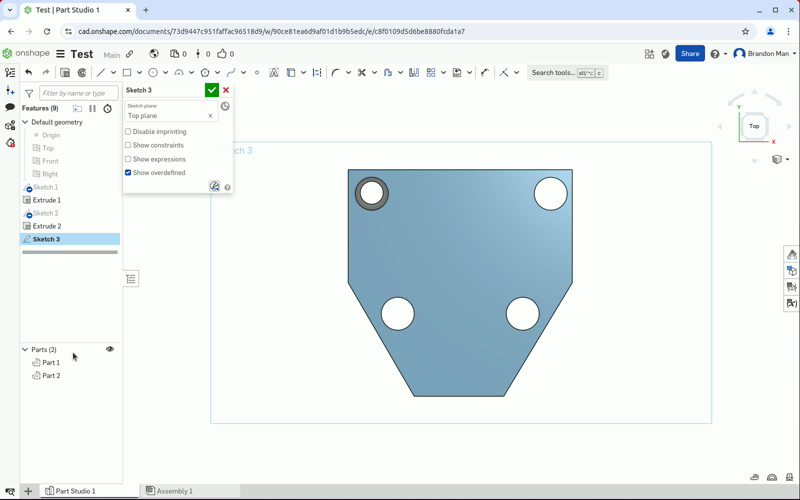
key(y)
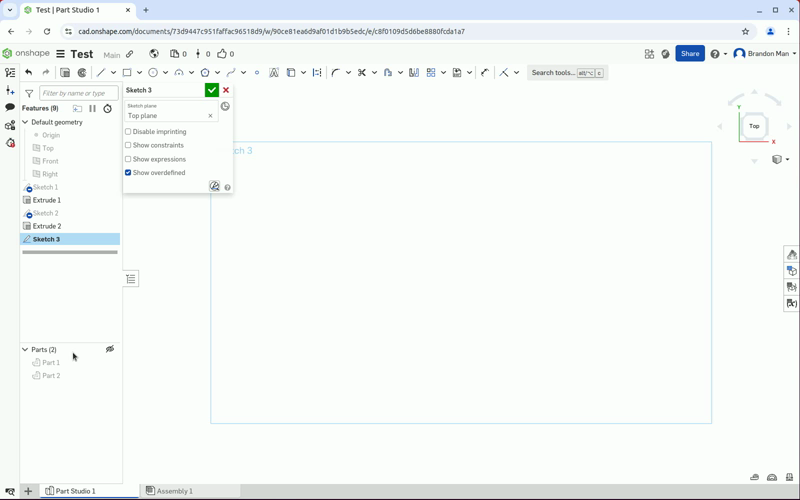
key(c)
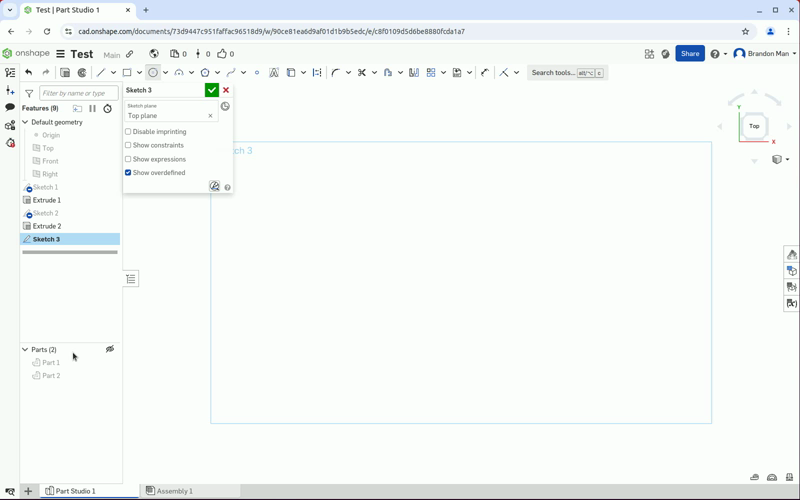
key_down(shift)
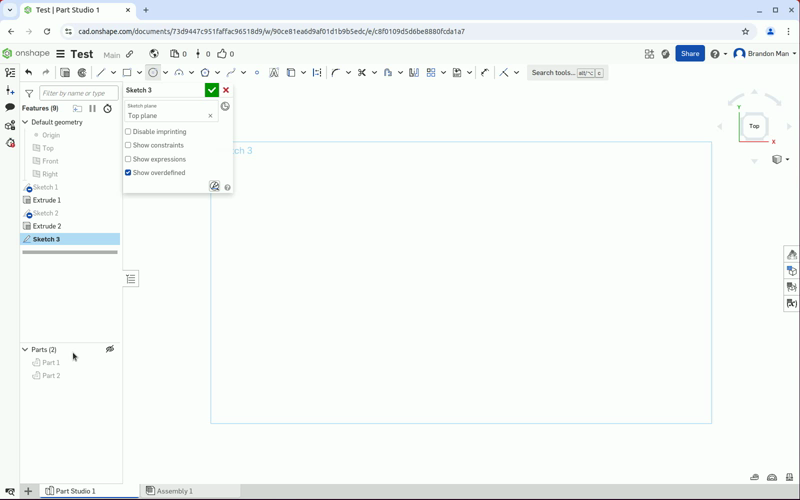
mouse_move(551, 192)
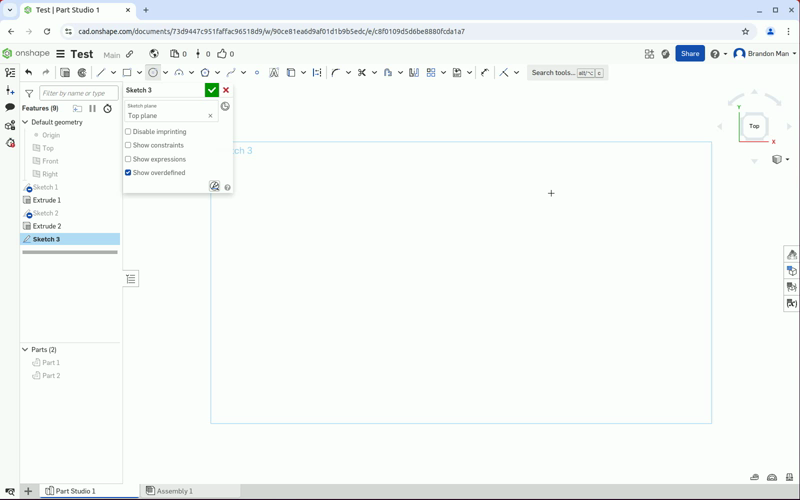
click(551, 192)
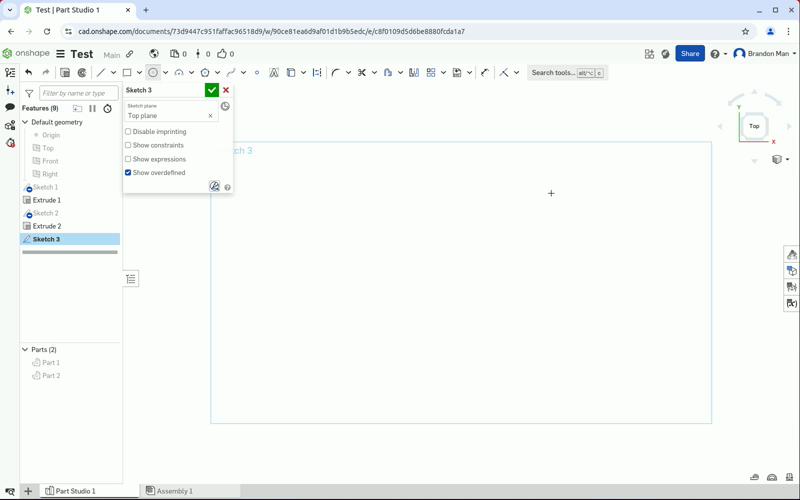
key_up(shift)
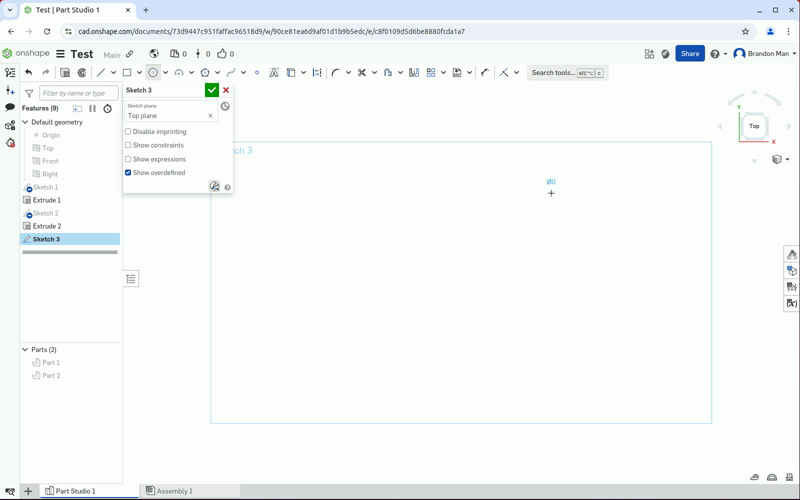
mouse_move(568, 192)
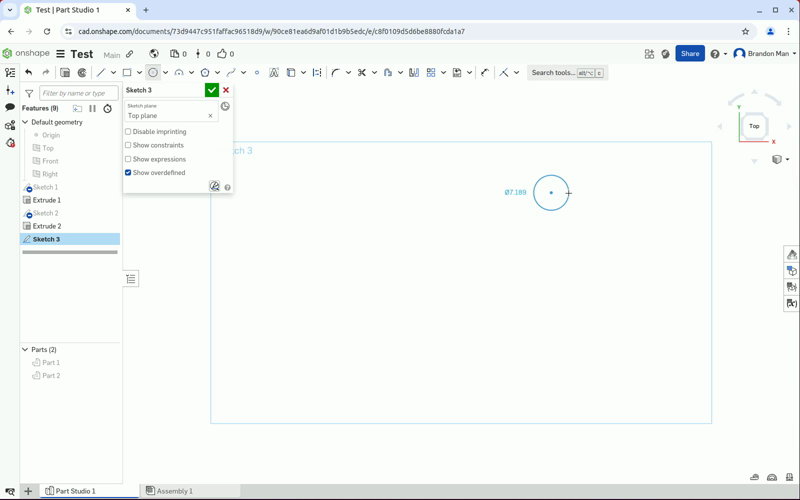
click(568, 192)
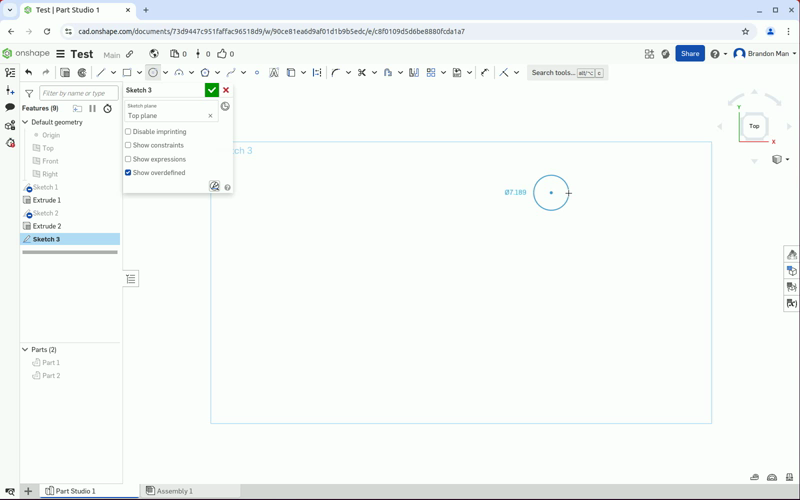
key(esc)
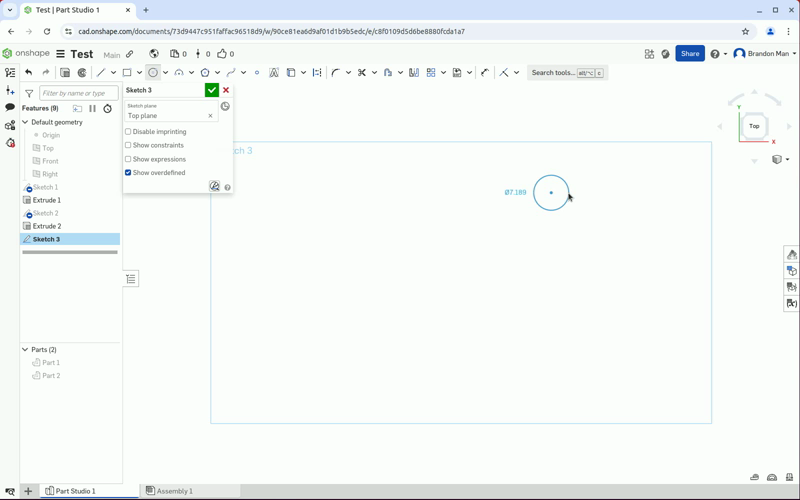
key(c)
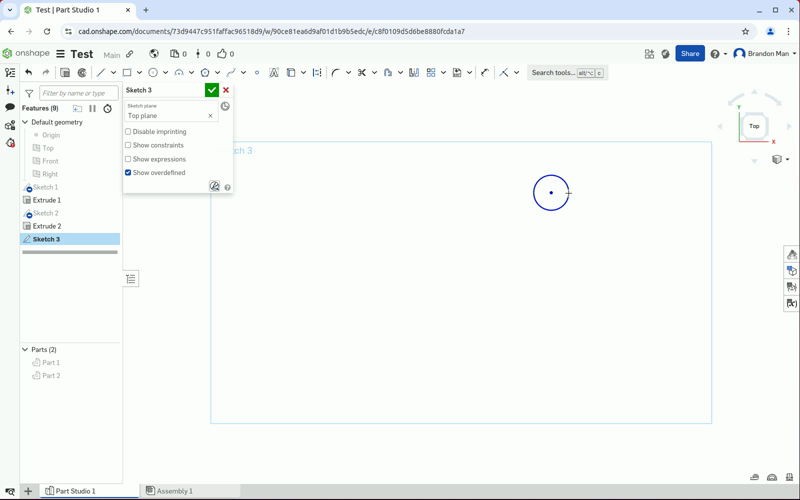
key_down(shift)
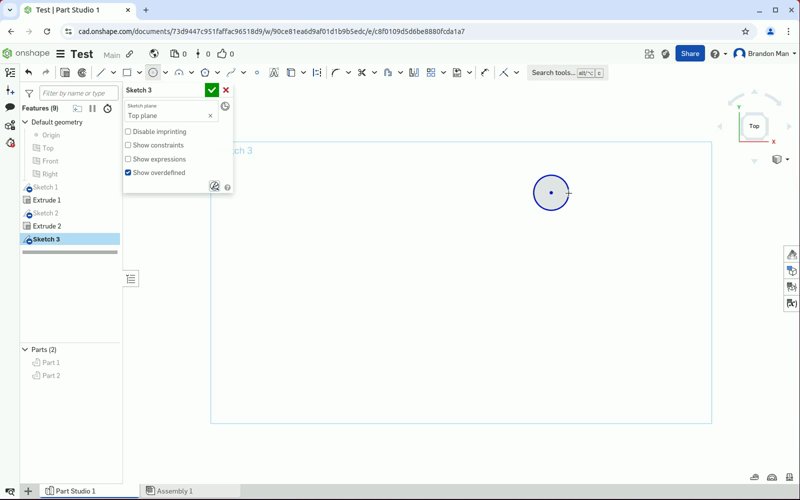
mouse_move(551, 192)
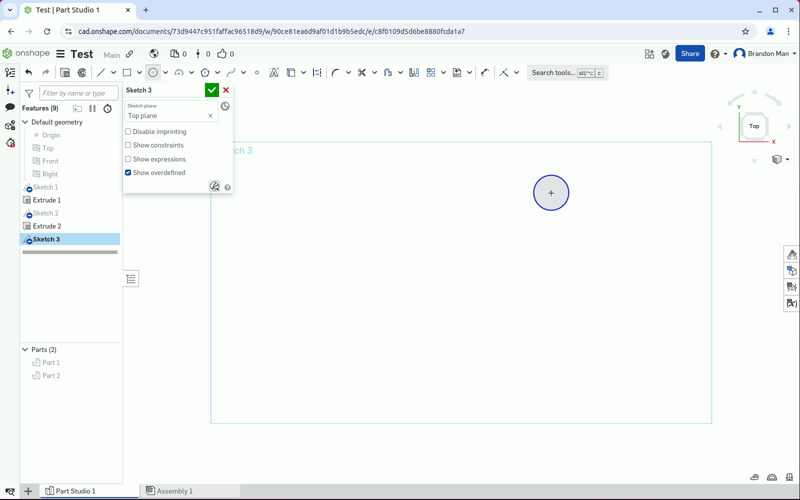
click(551, 192)
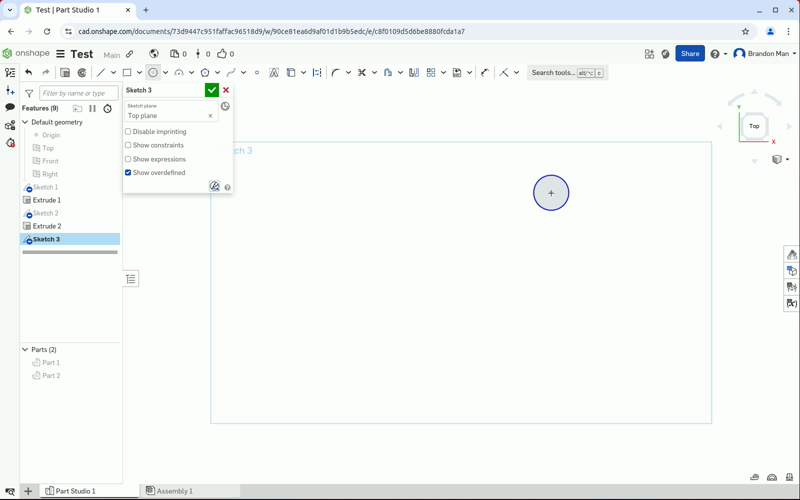
key_up(shift)
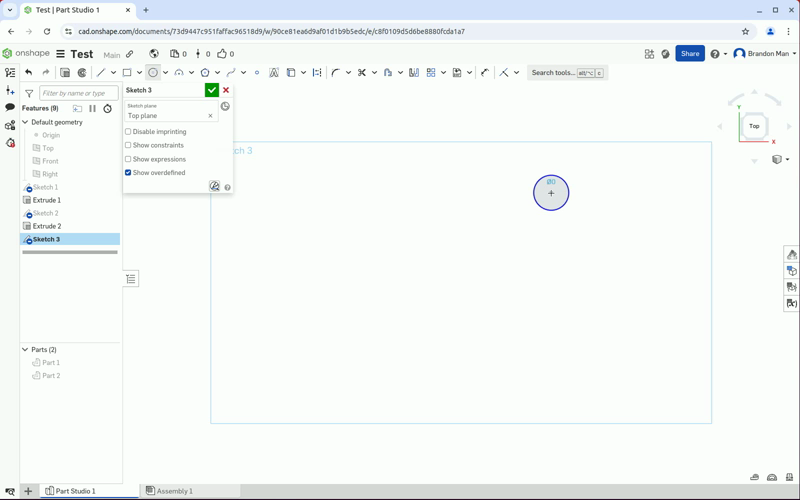
mouse_move(562, 192)
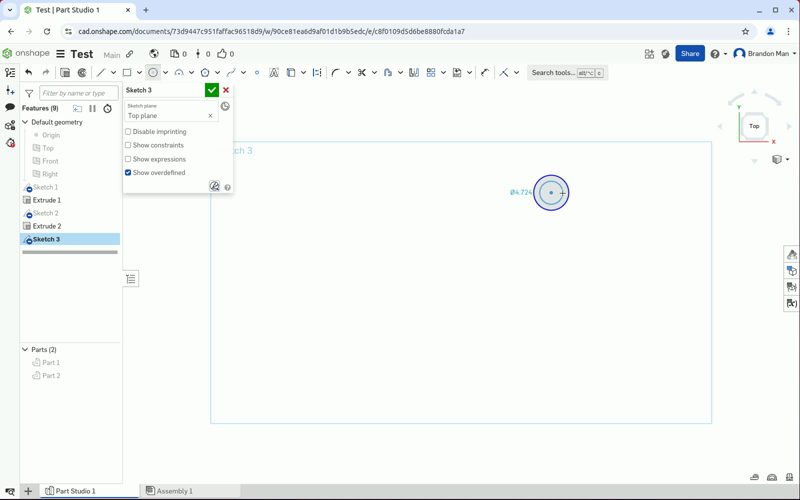
click(562, 192)
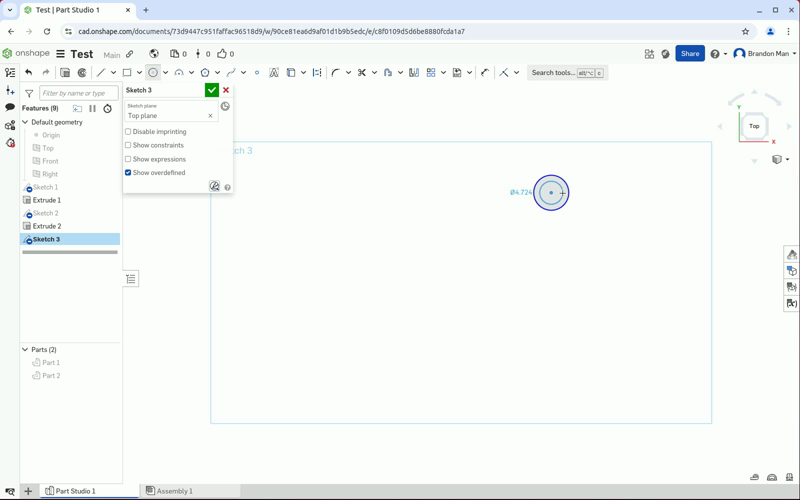
key(esc)
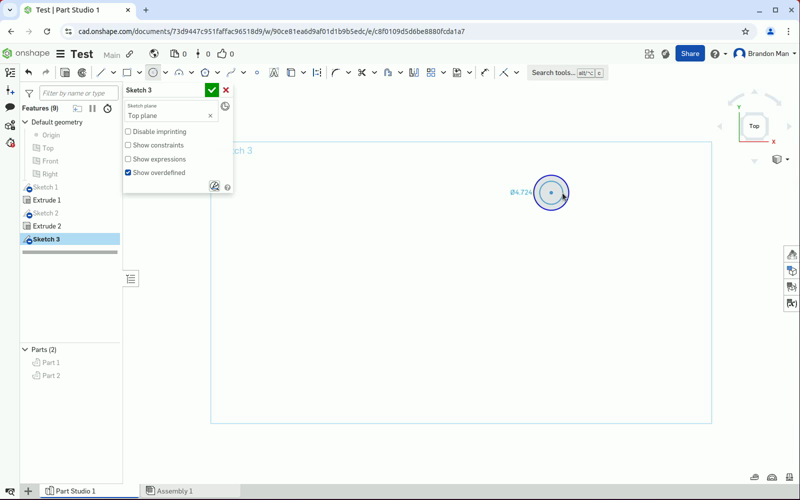
mouse_move(558, 203)
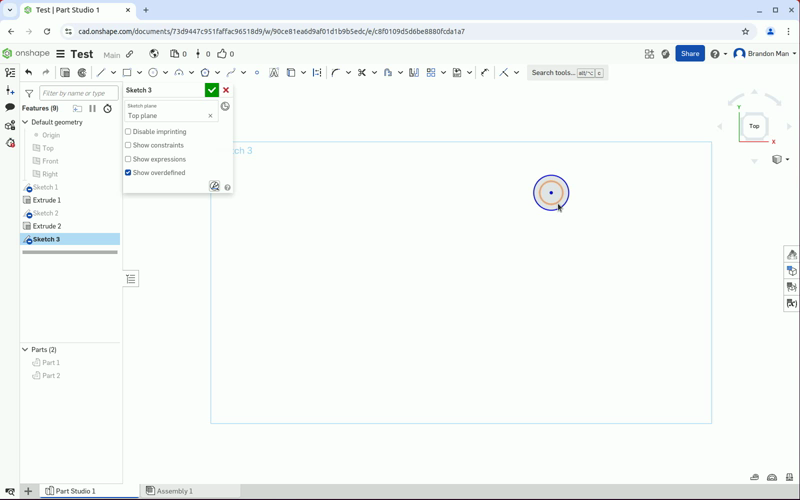
scroll(6)
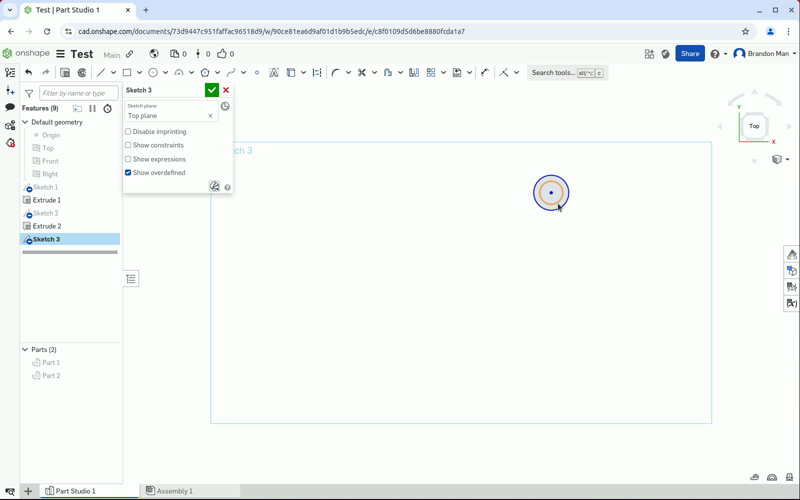
scroll(6)
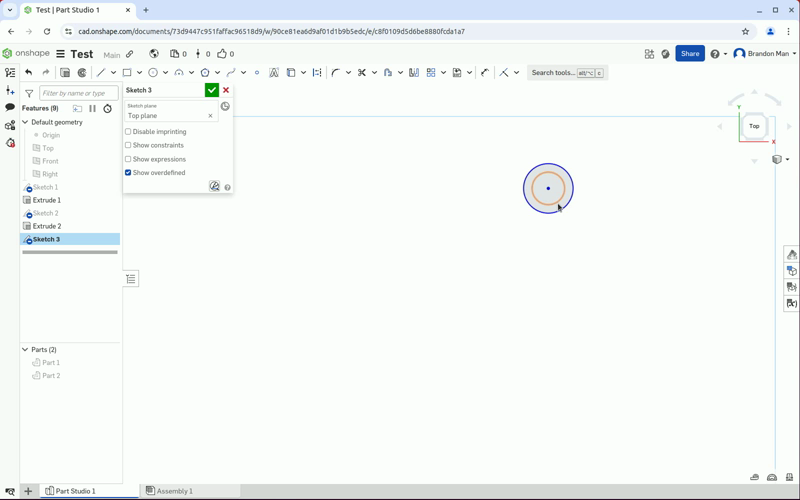
scroll(6)
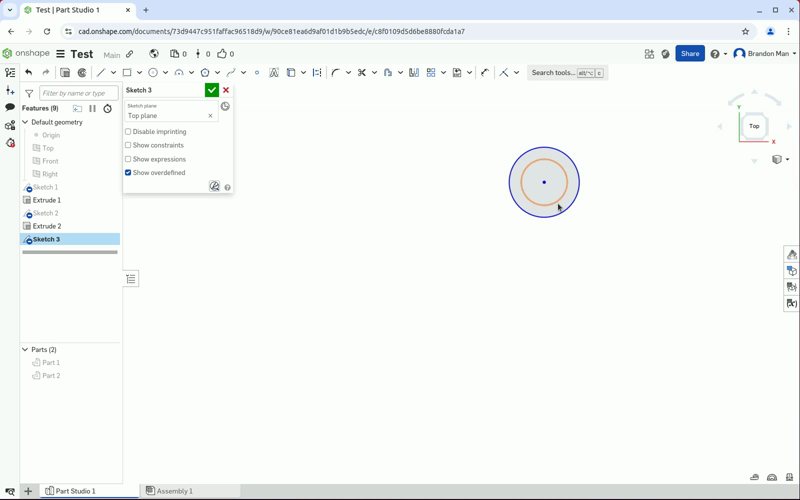
scroll(6)
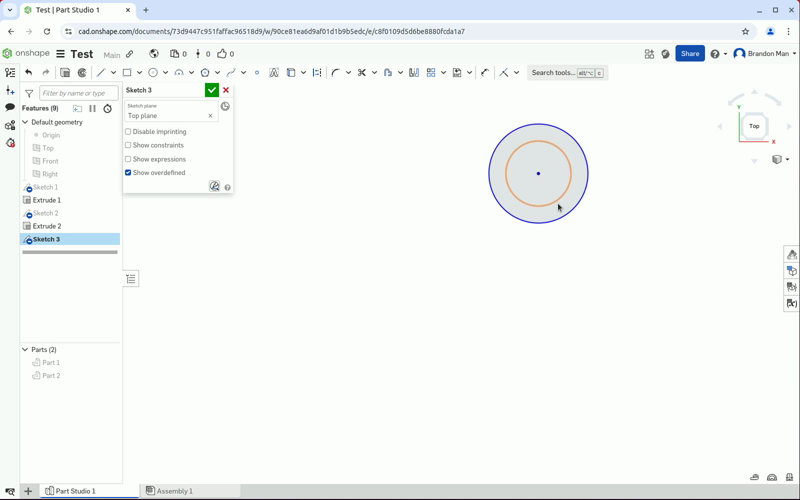
scroll(6)
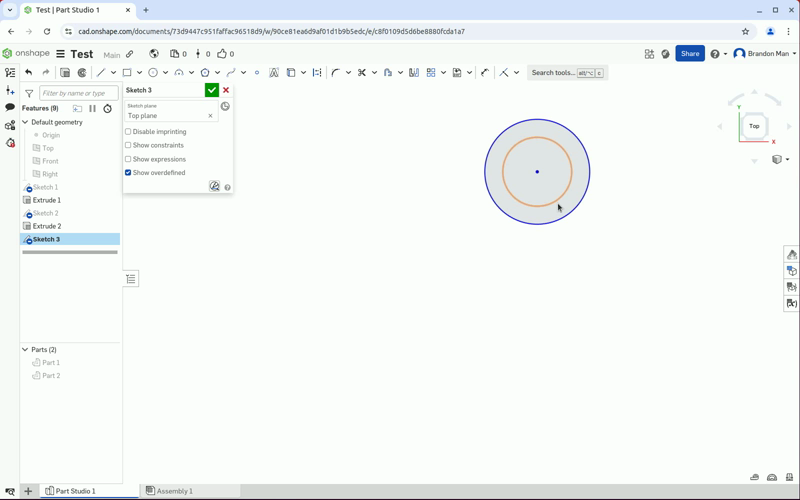
scroll(6)
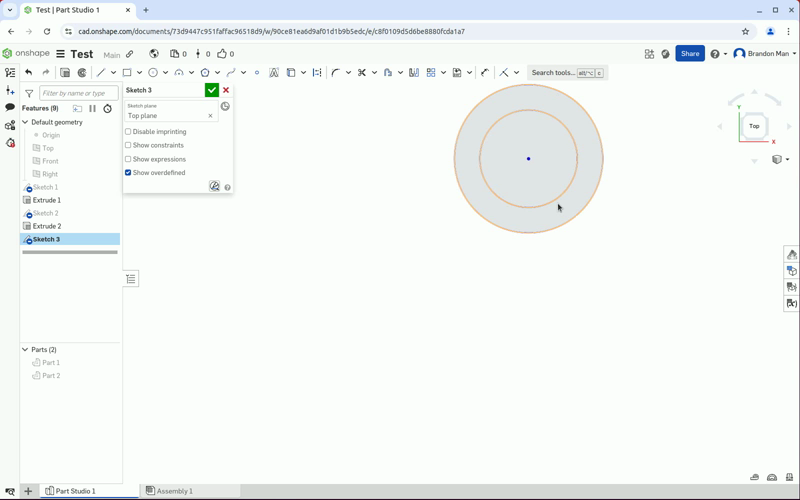
scroll(6)
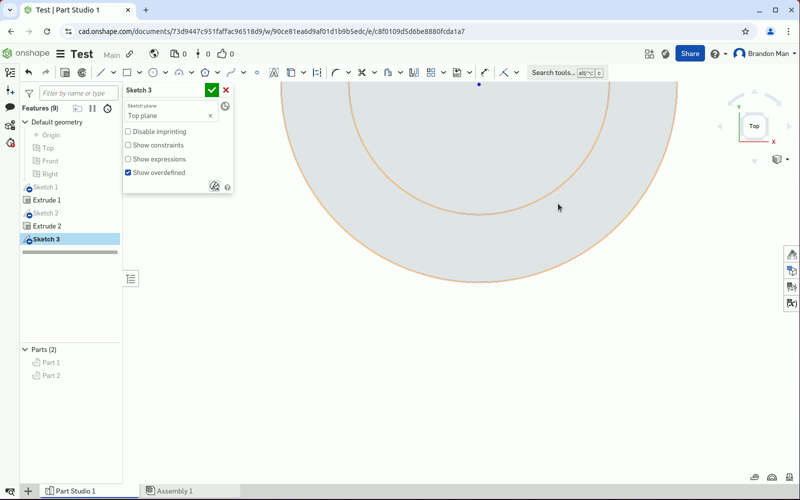
click(558, 203)
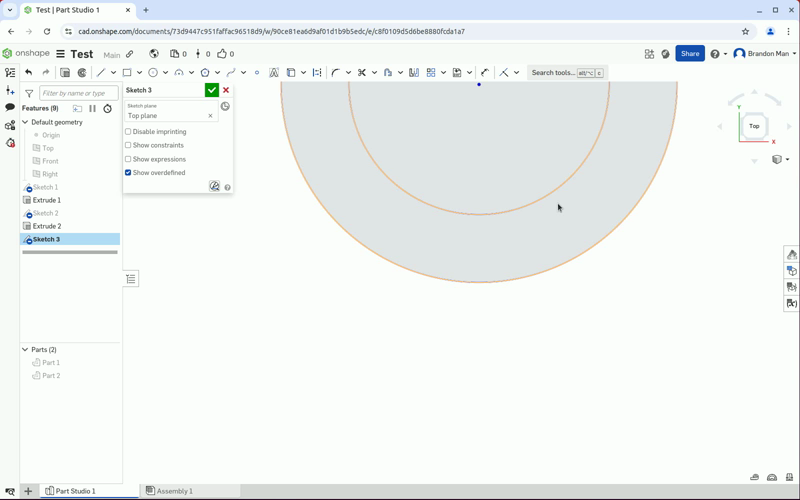
scroll(-6)
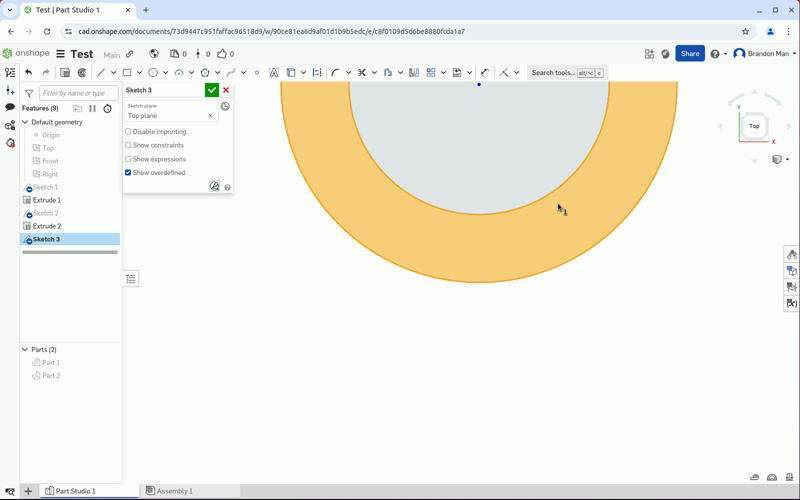
scroll(-6)
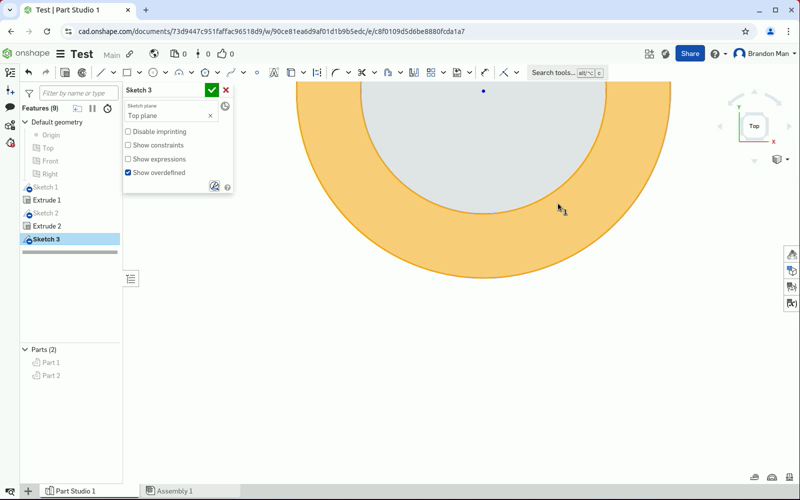
scroll(-6)
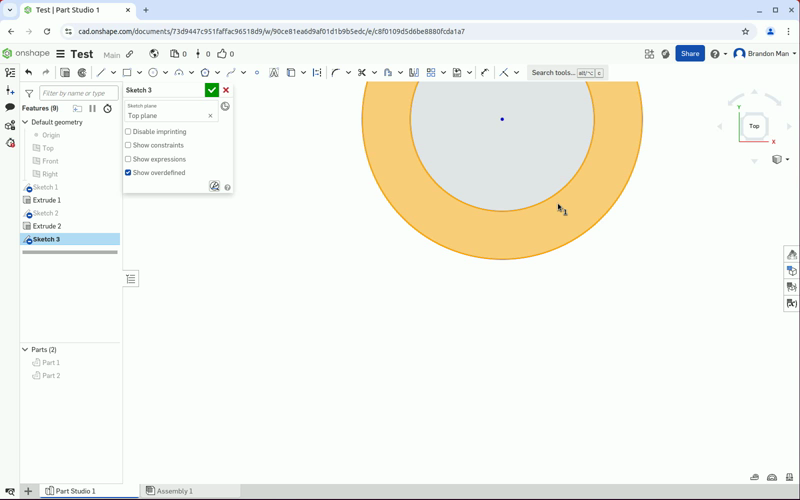
scroll(-6)
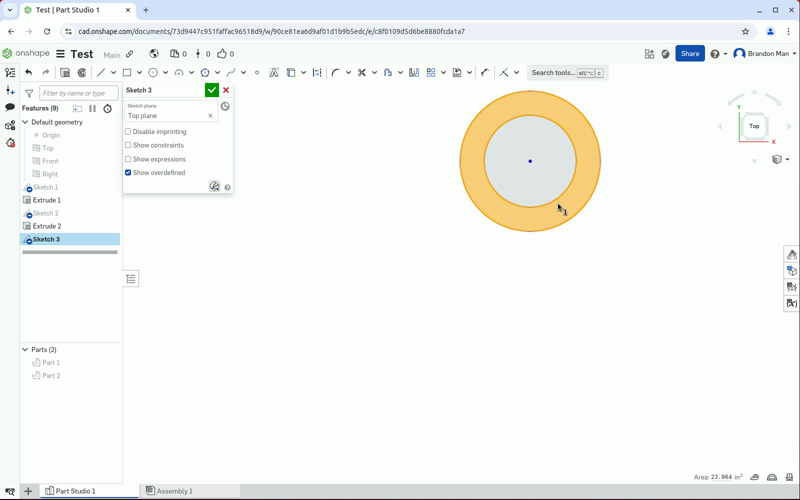
scroll(-6)
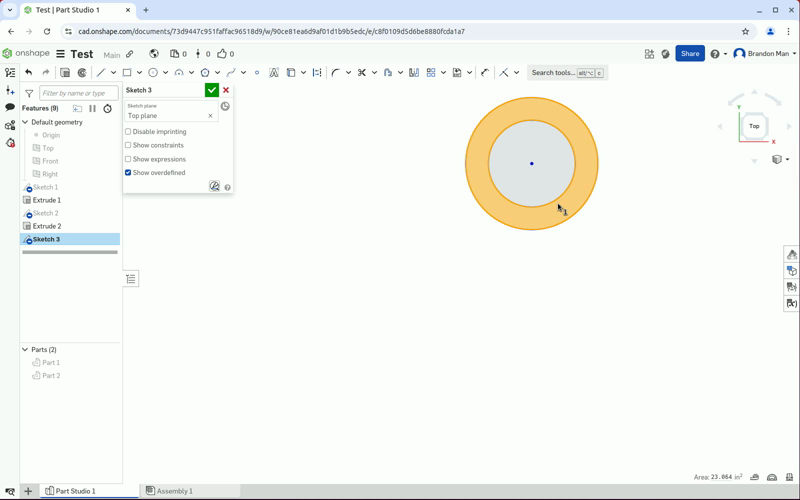
scroll(-6)
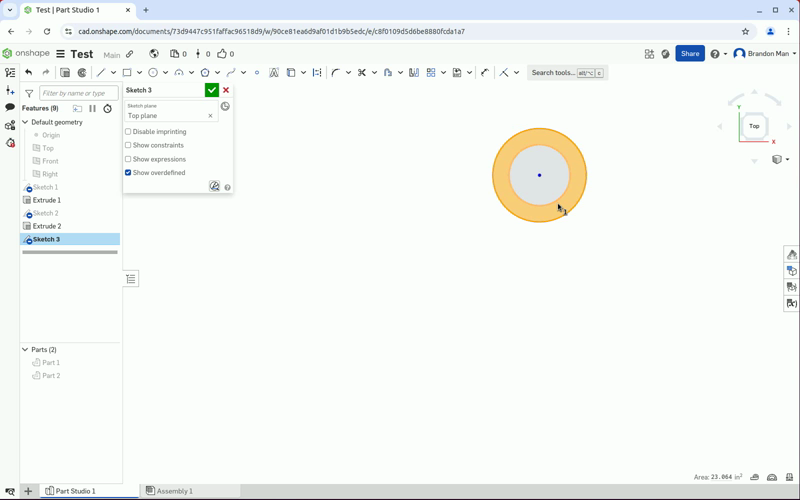
scroll(-6)
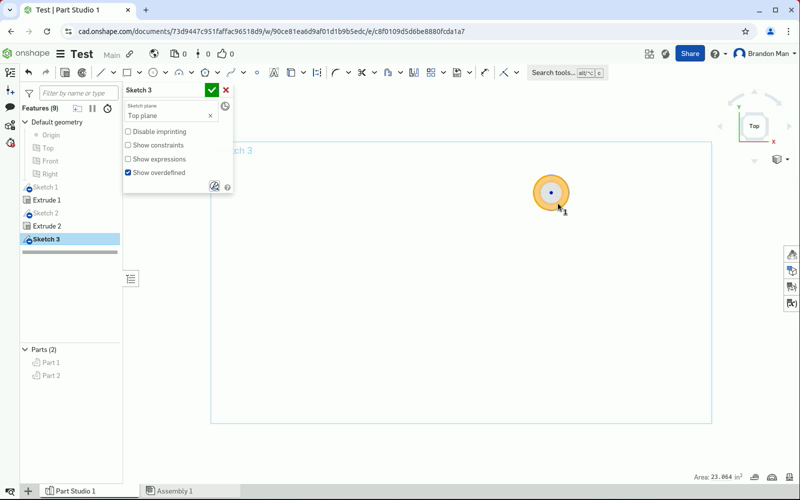
mouse_move(73, 352)
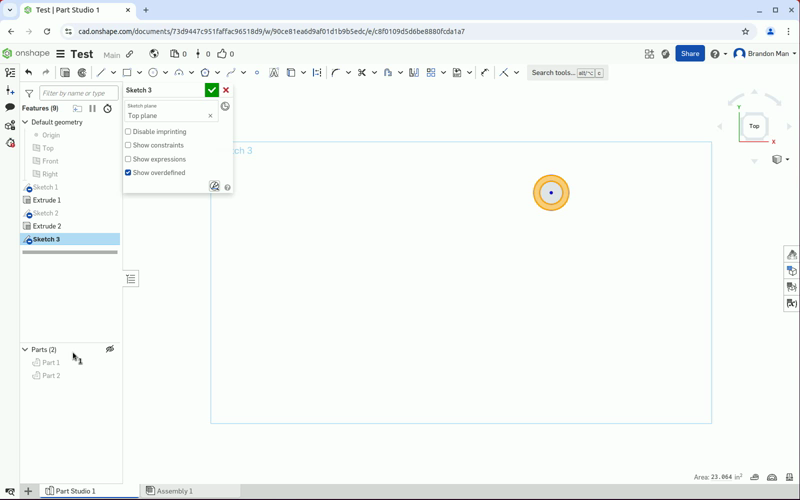
key(shift+y)
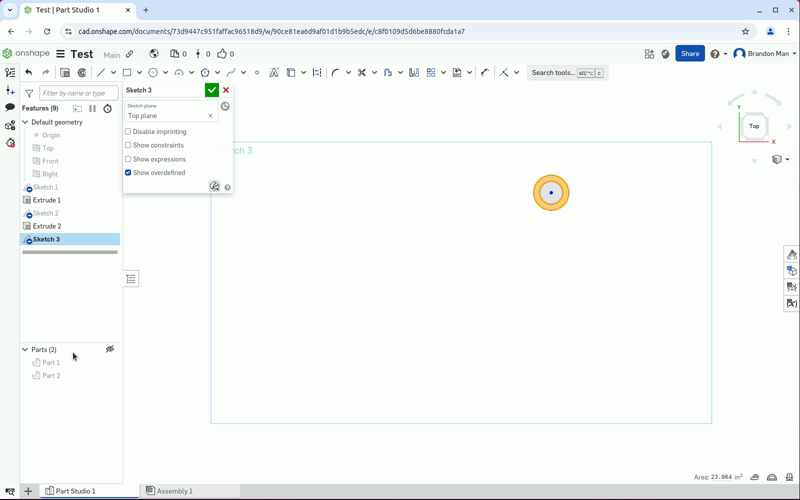
key(shift+e)
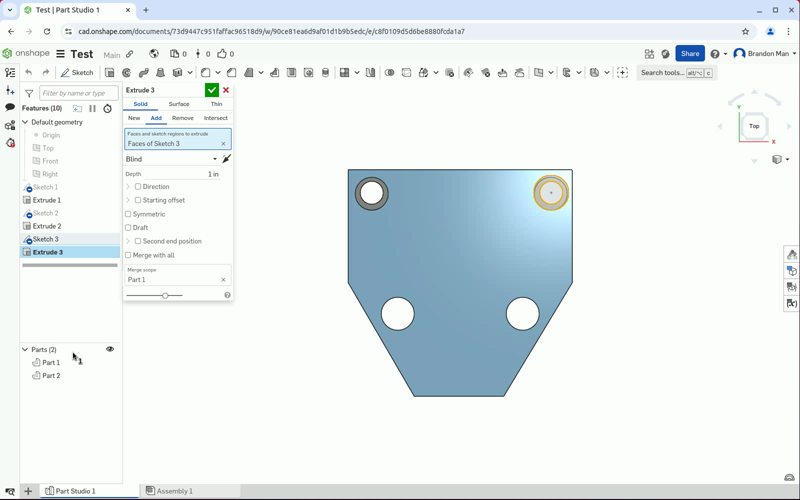
mouse_move(143, 106)
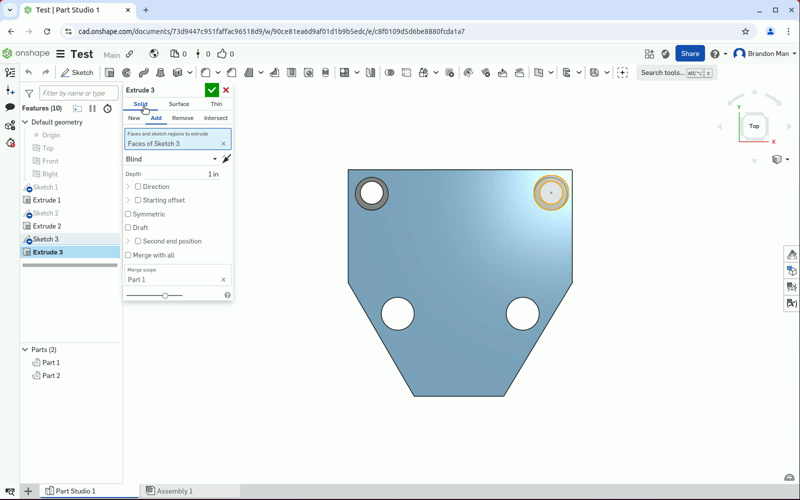
click(143, 106)
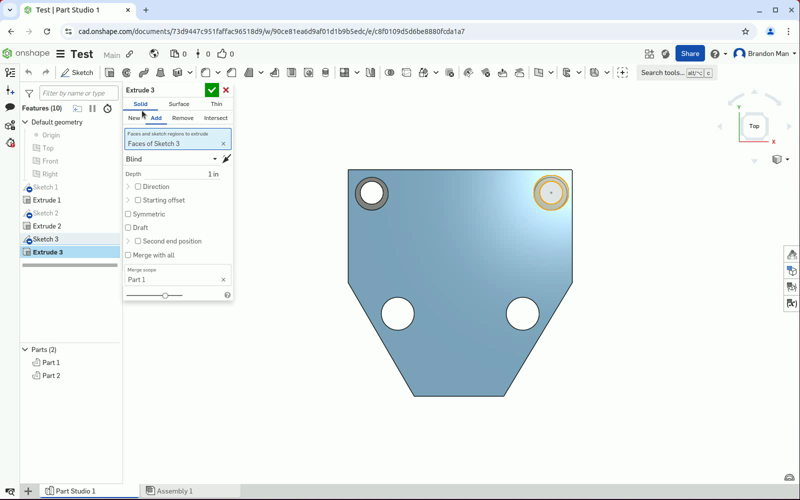
mouse_move(137, 120)
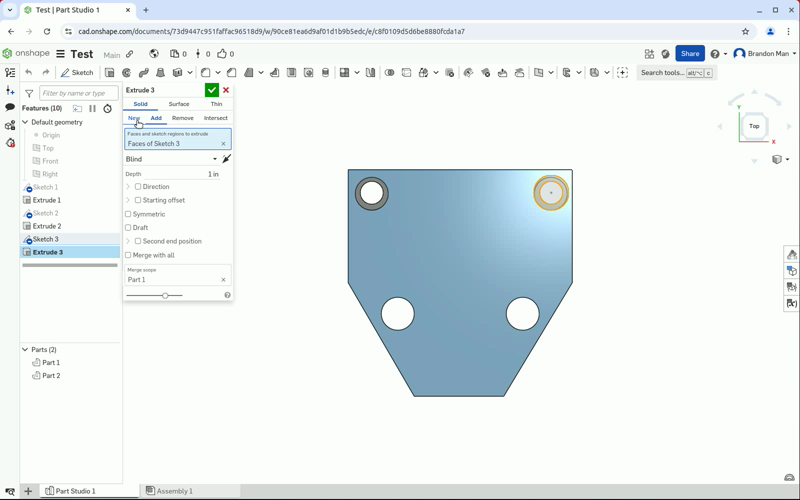
click(137, 120)
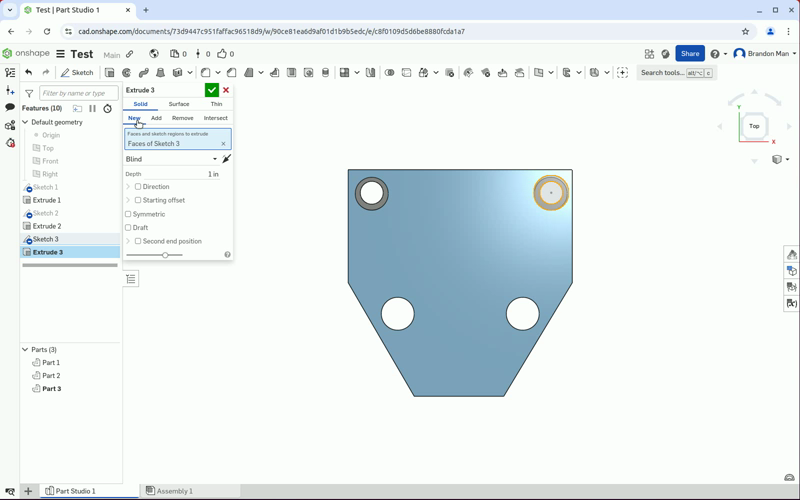
key(tab, 4)
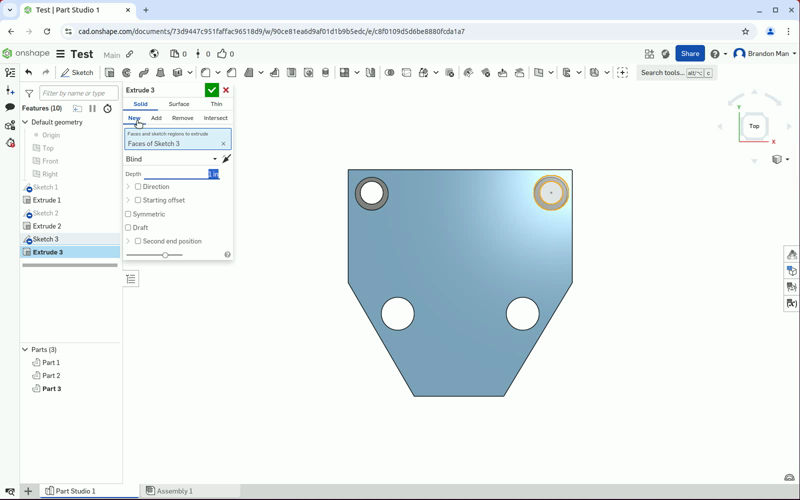
text(2.407)
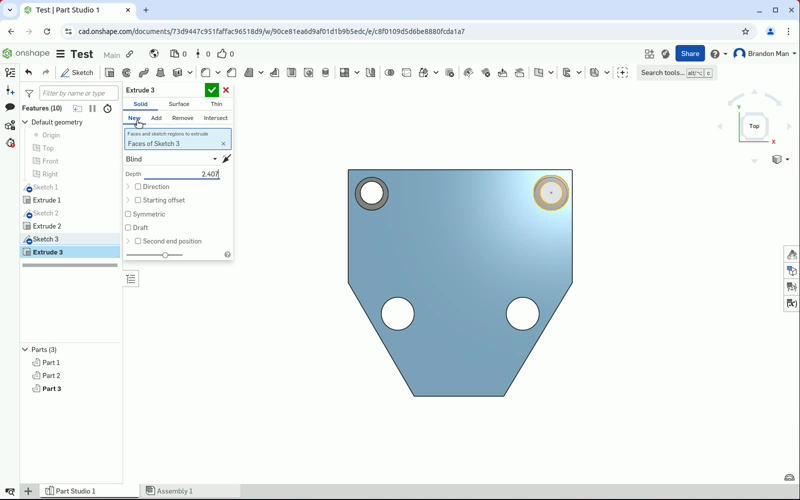
key(enter)
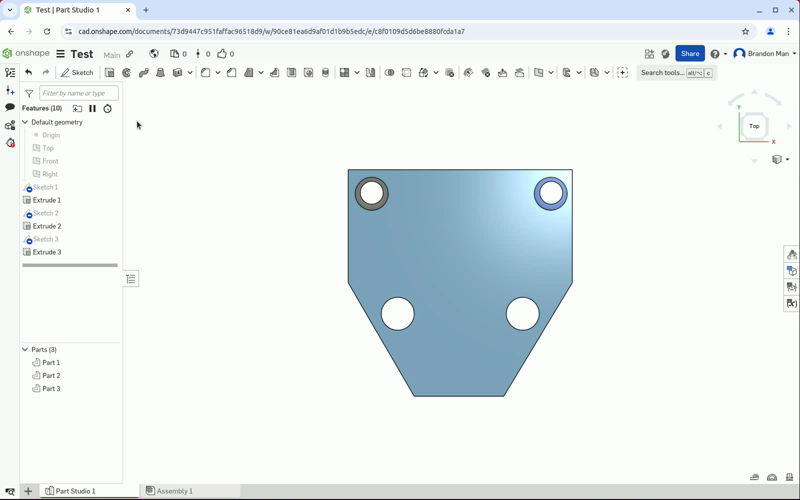
key(shift+h)
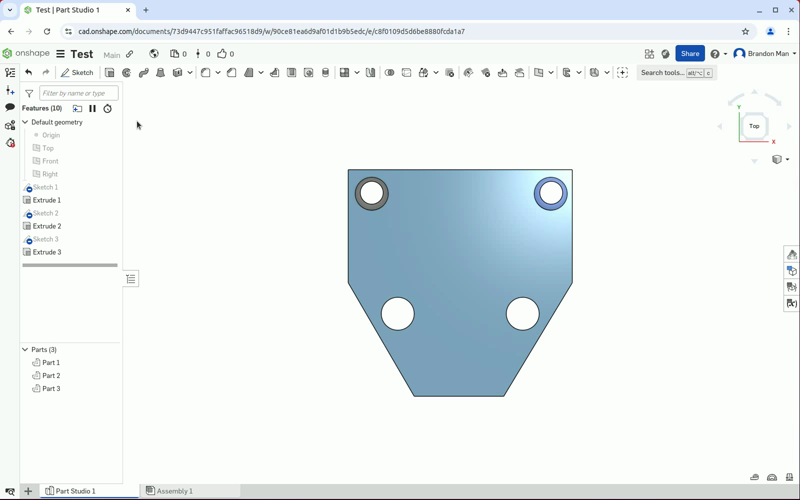
key(shift+h)
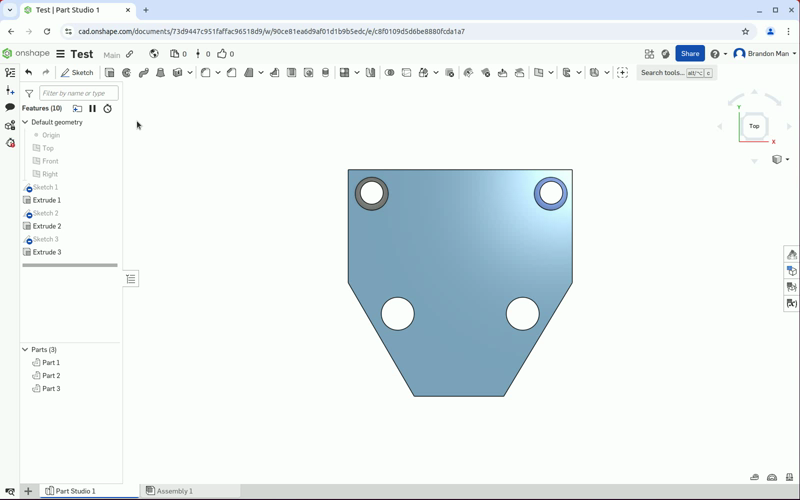
mouse_move(73, 189)
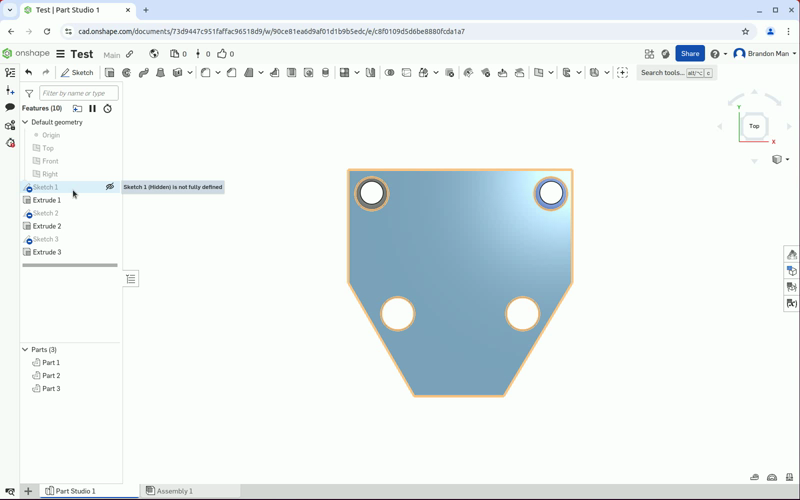
click(73, 189)
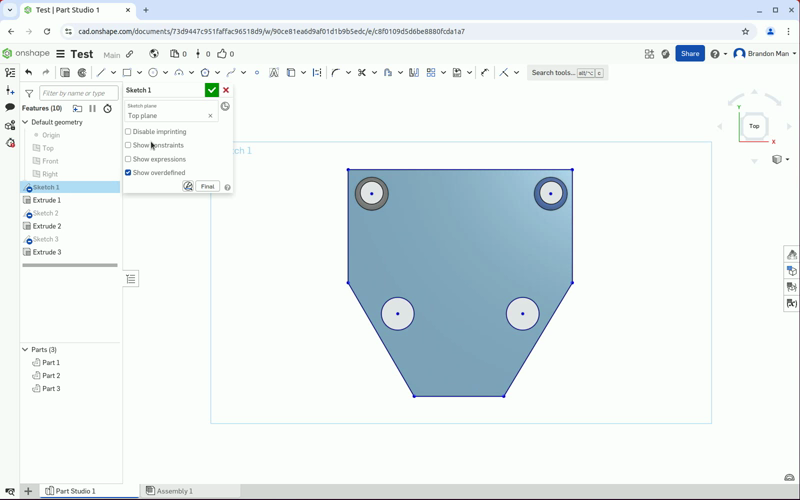
mouse_move(229, 92)
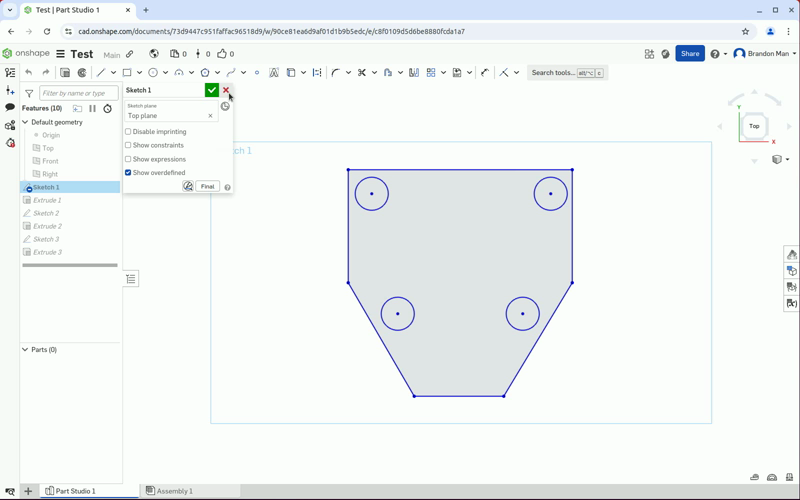
click(229, 92)
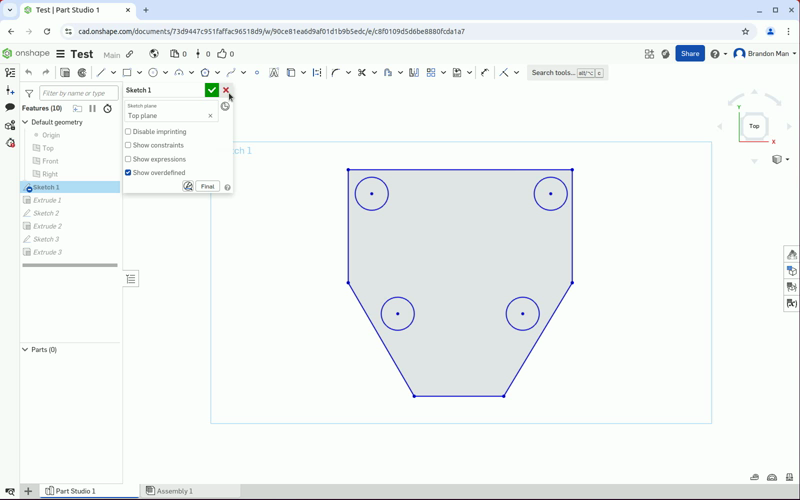
key(shift+s)
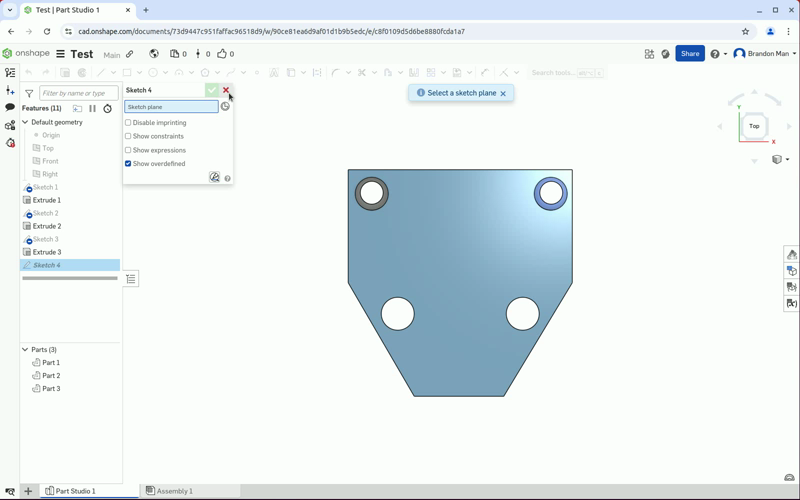
mouse_move(73, 150)
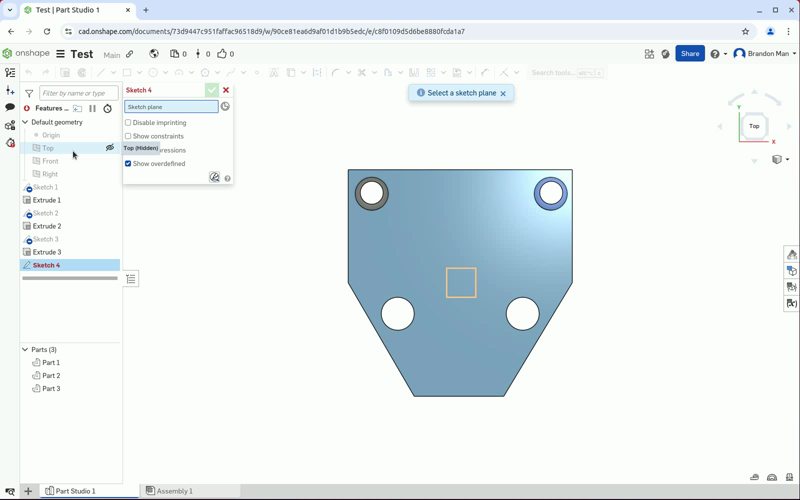
click(73, 150)
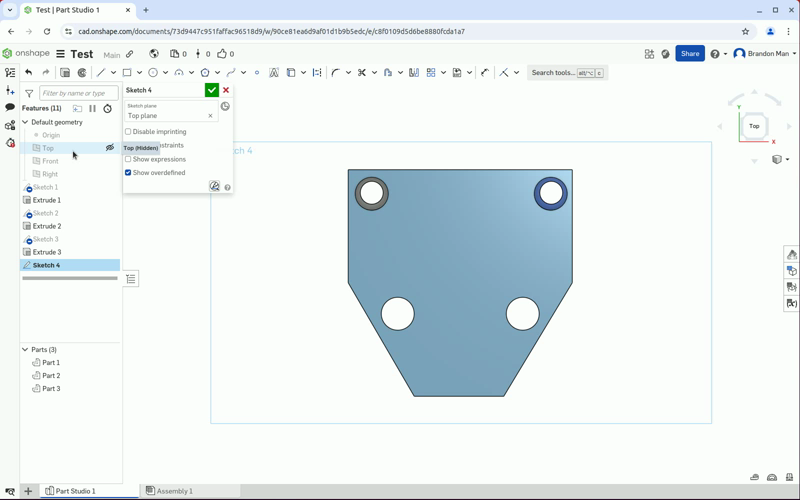
mouse_move(73, 352)
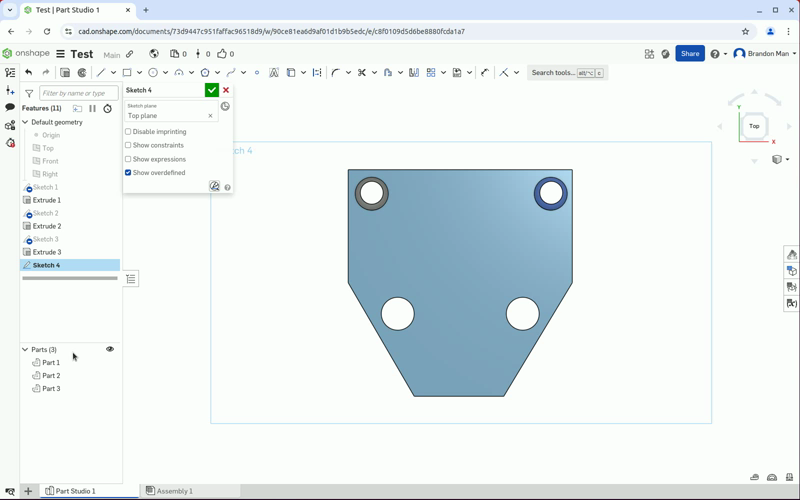
key(y)
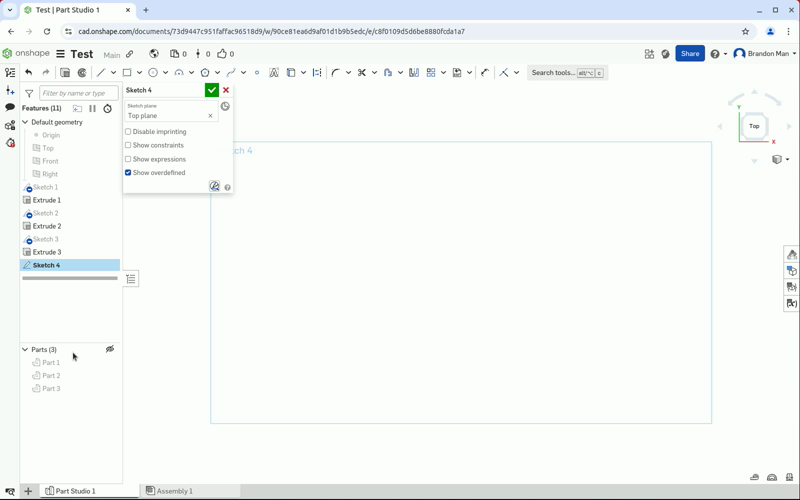
key(c)
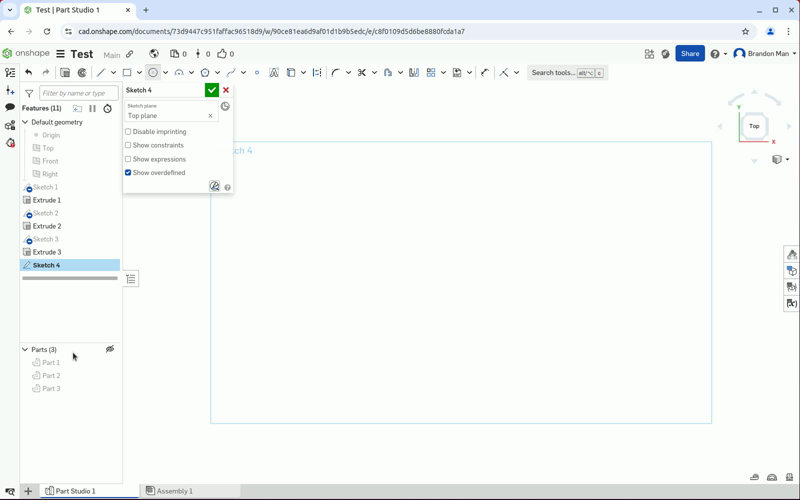
key_down(shift)
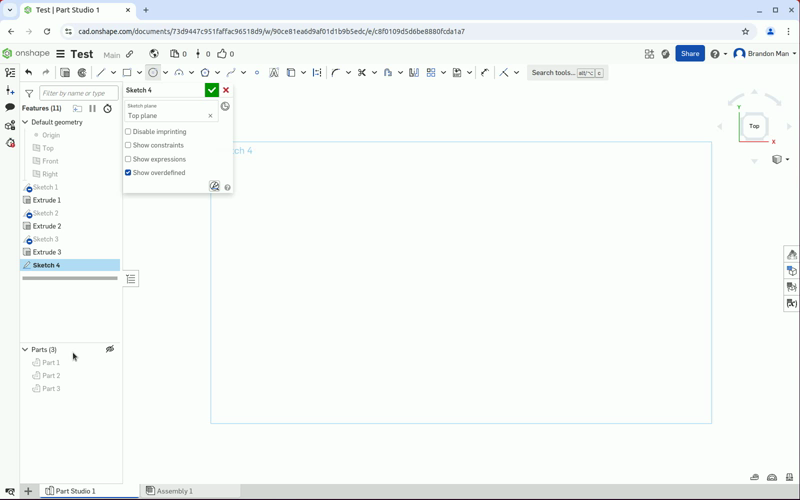
mouse_move(525, 313)
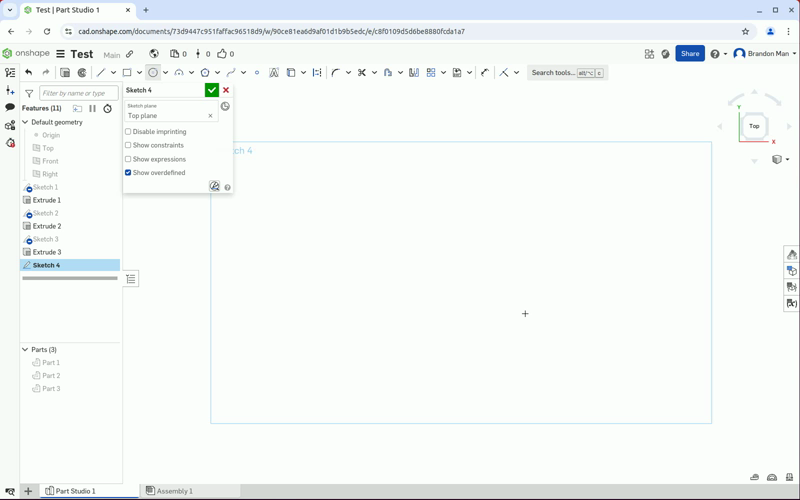
click(525, 313)
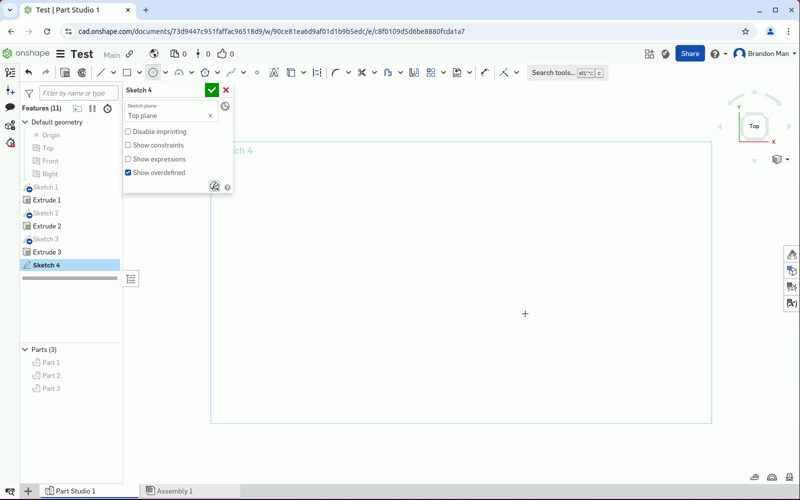
key_up(shift)
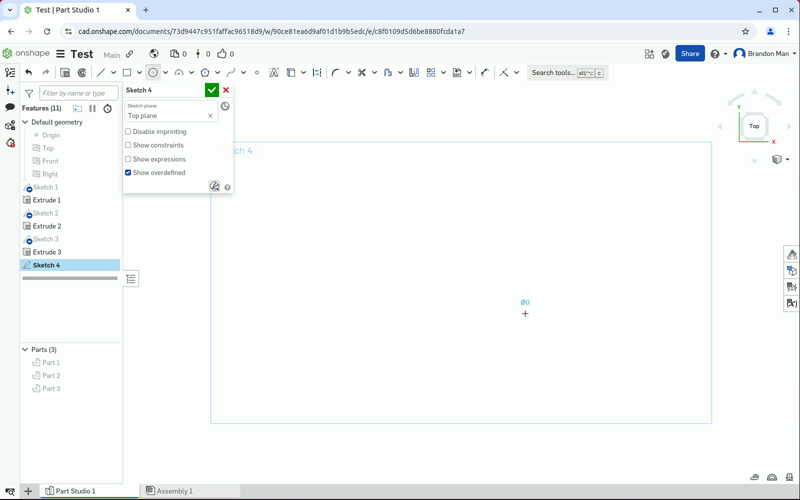
mouse_move(543, 313)
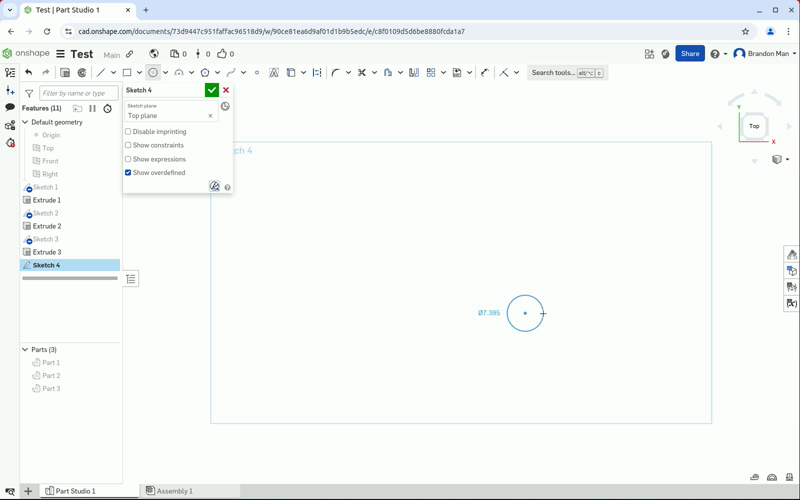
click(543, 313)
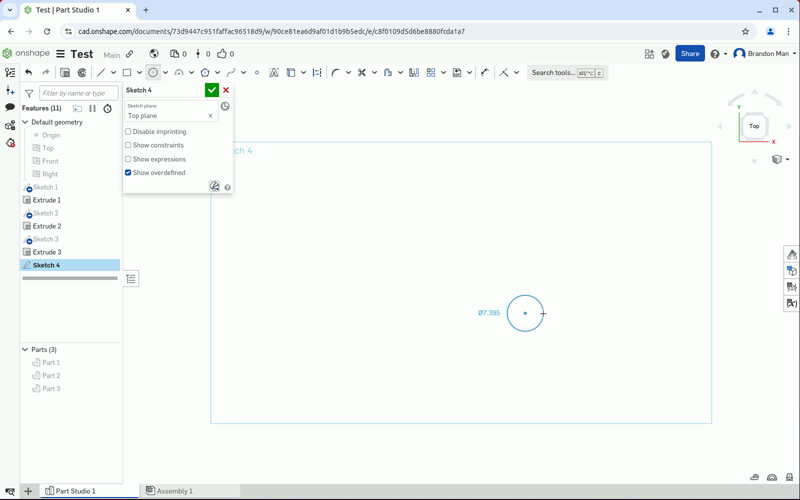
key(esc)
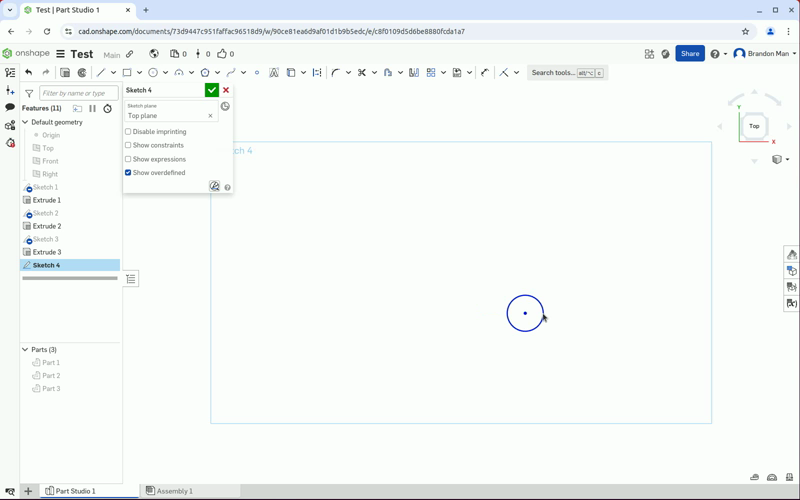
key(c)
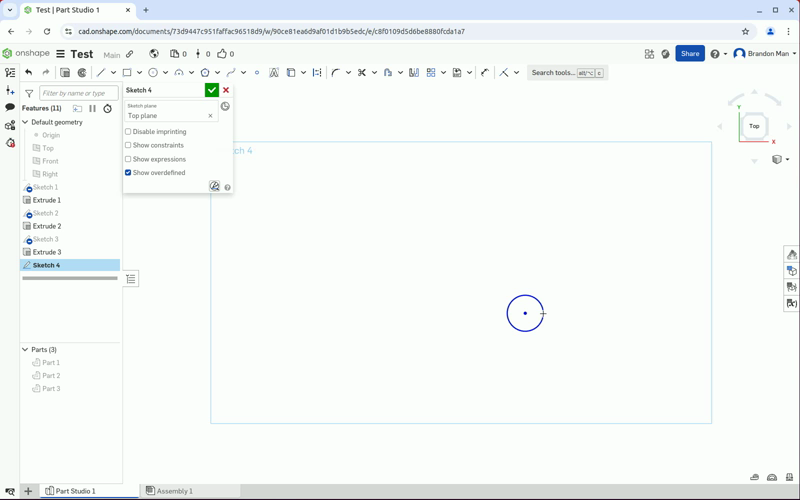
key_down(shift)
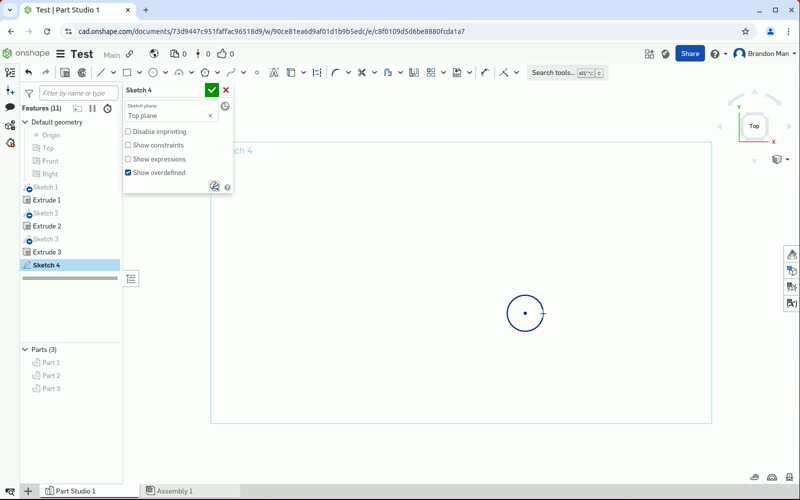
mouse_move(525, 313)
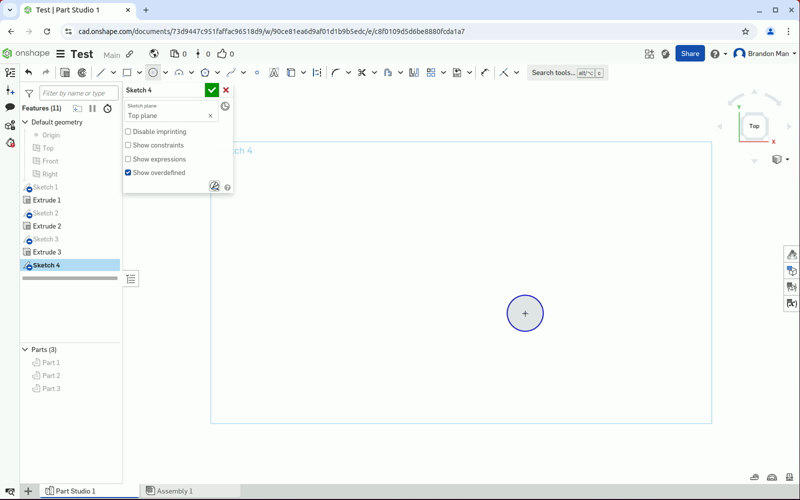
click(525, 313)
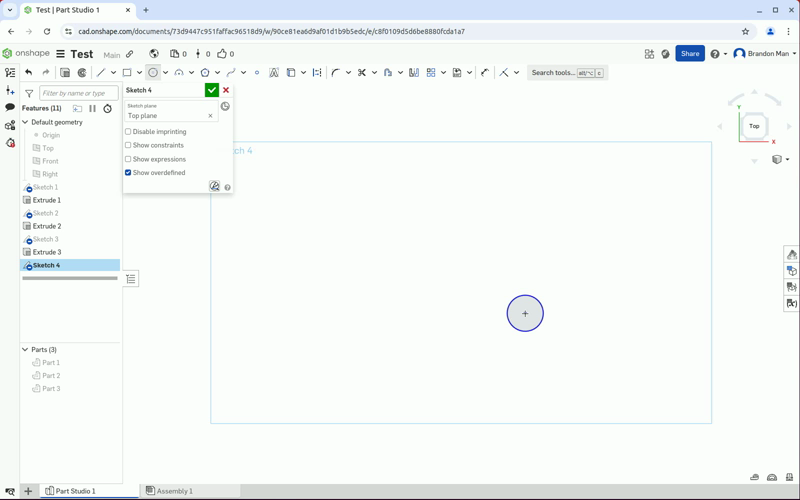
key_up(shift)
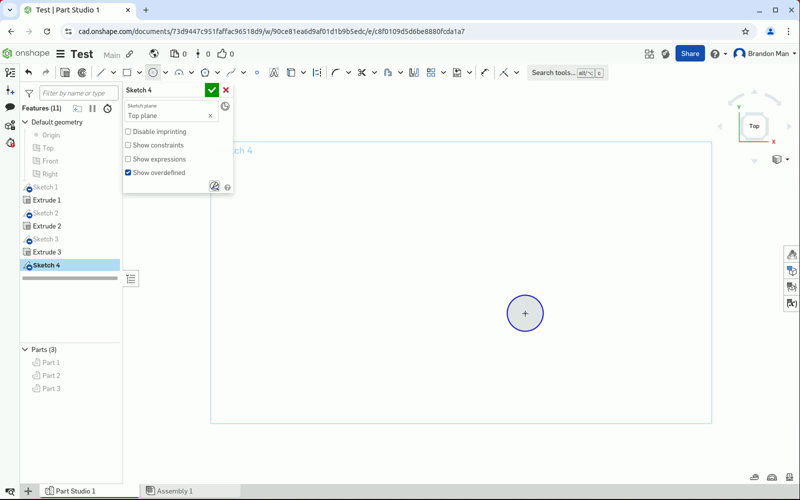
mouse_move(537, 313)
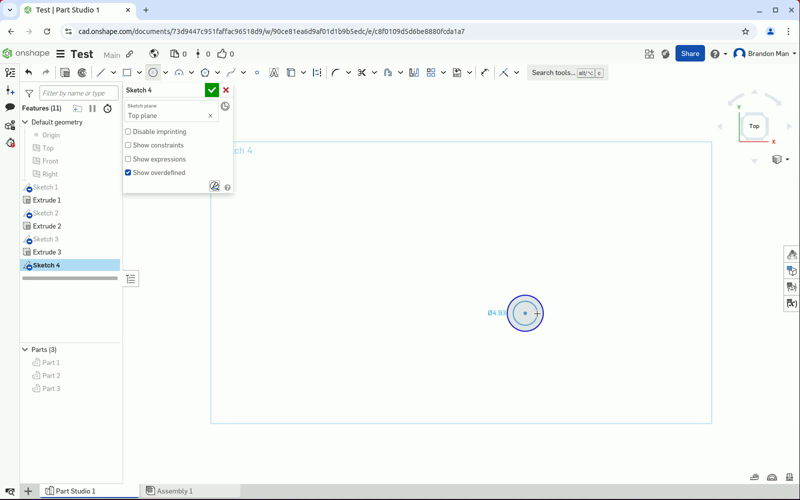
click(537, 313)
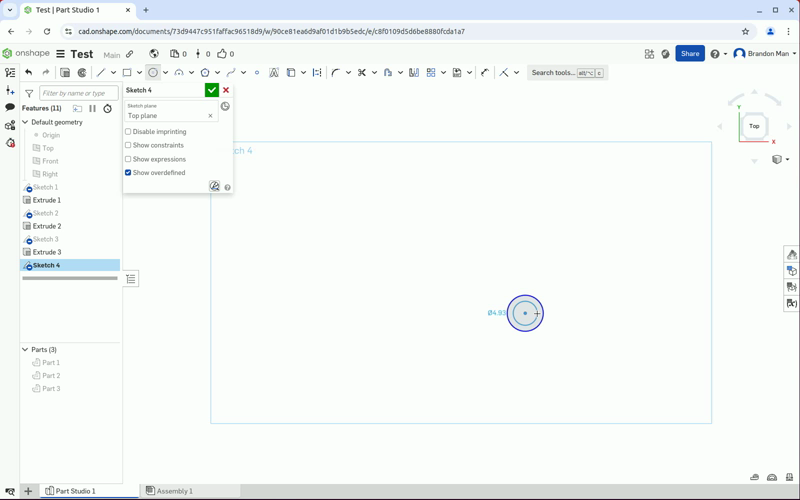
key(esc)
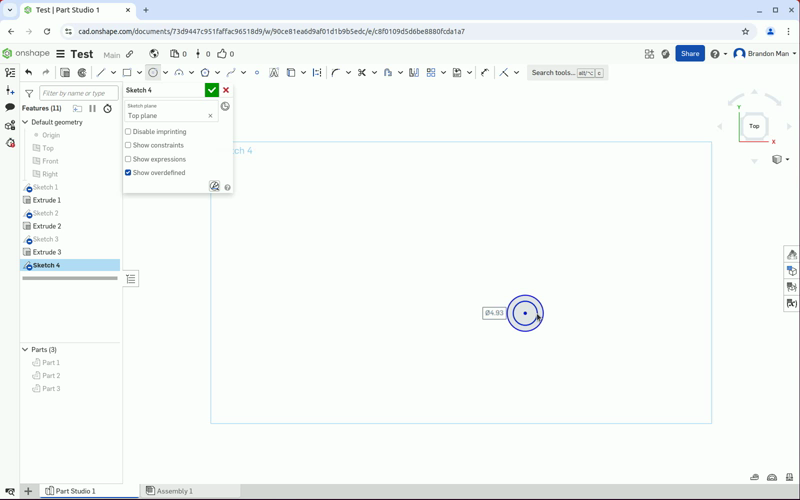
mouse_move(541, 309)
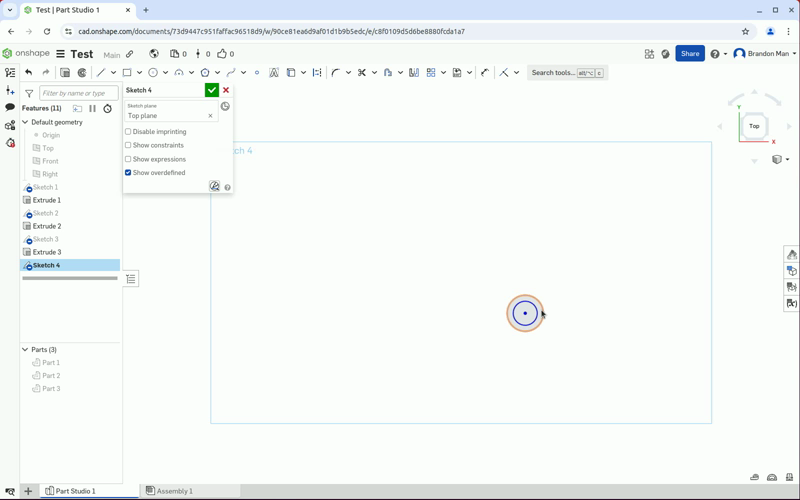
scroll(6)
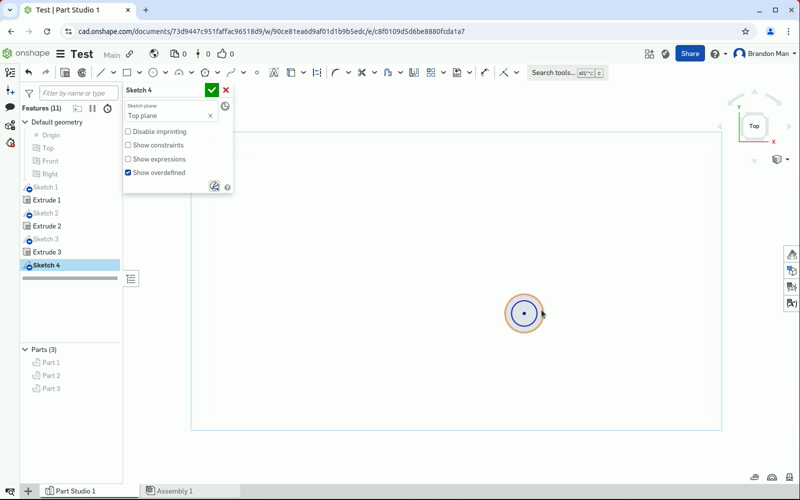
scroll(6)
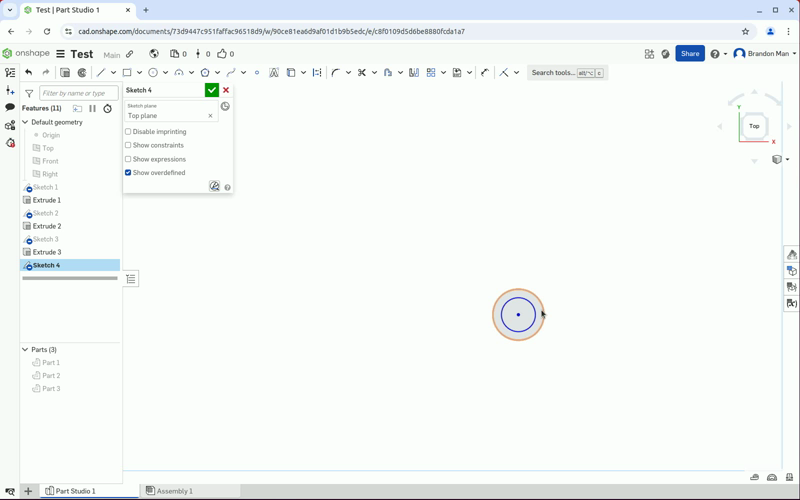
scroll(6)
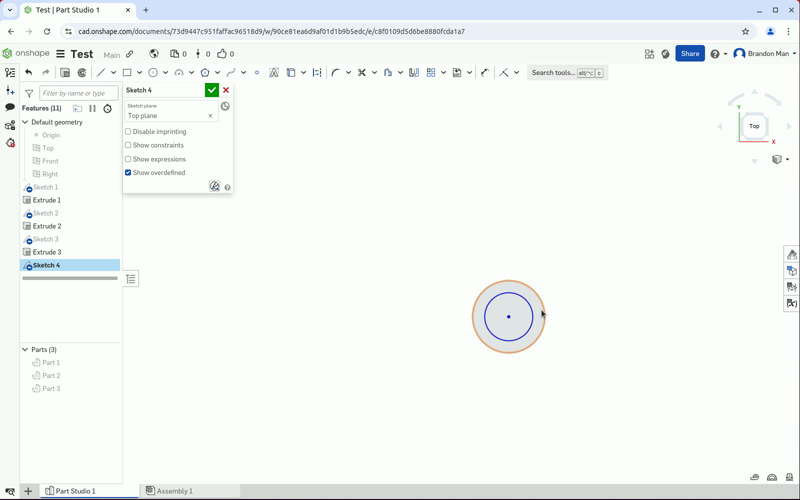
scroll(6)
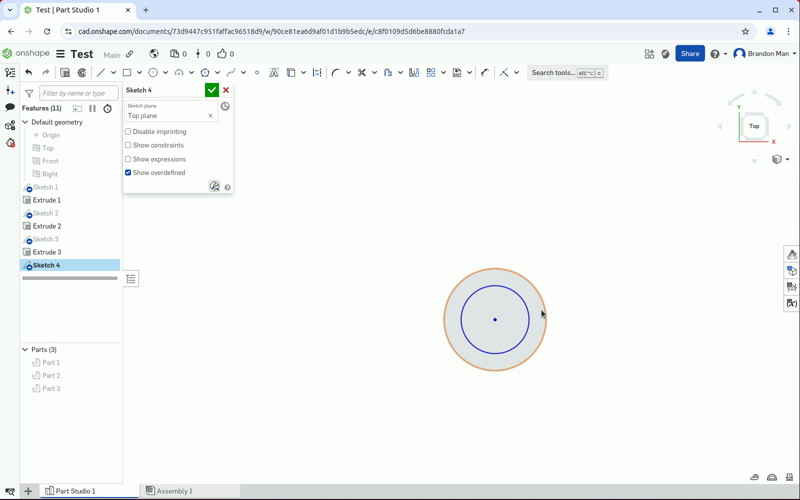
scroll(6)
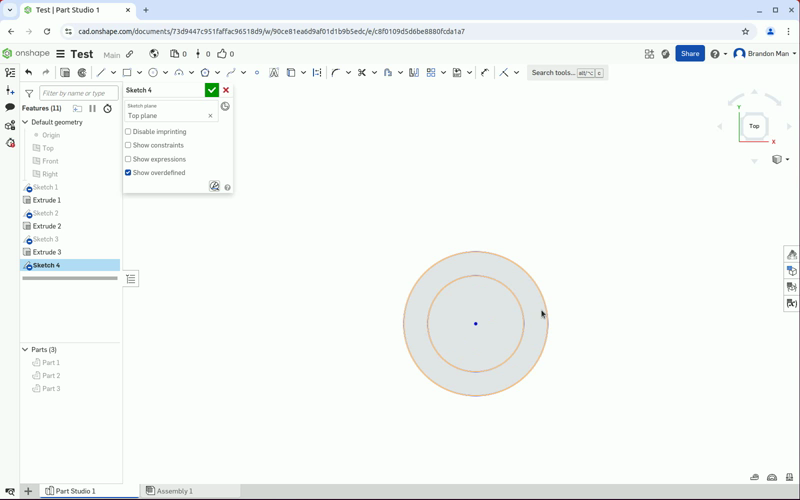
scroll(6)
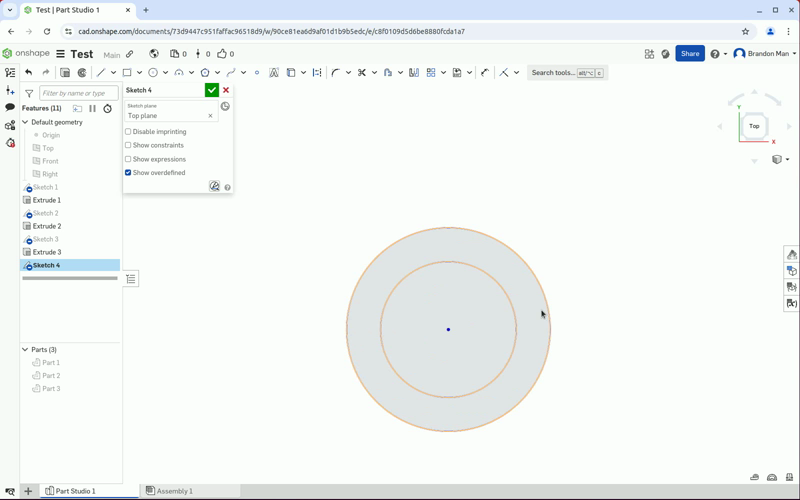
scroll(6)
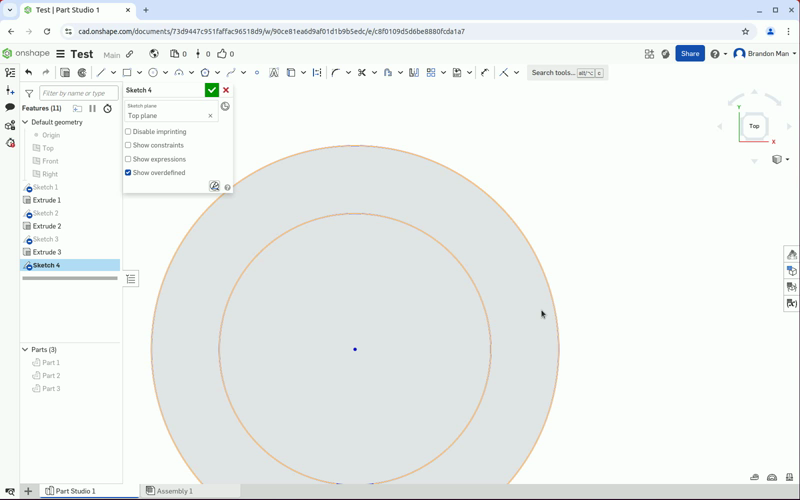
click(541, 309)
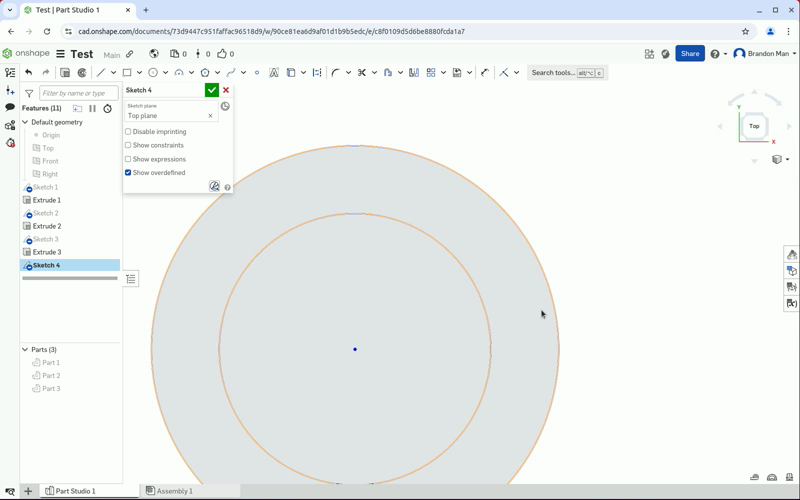
scroll(-6)
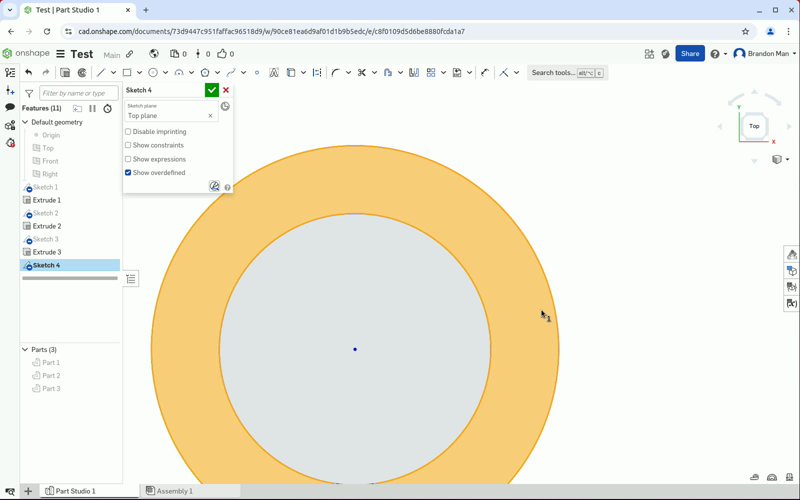
scroll(-6)
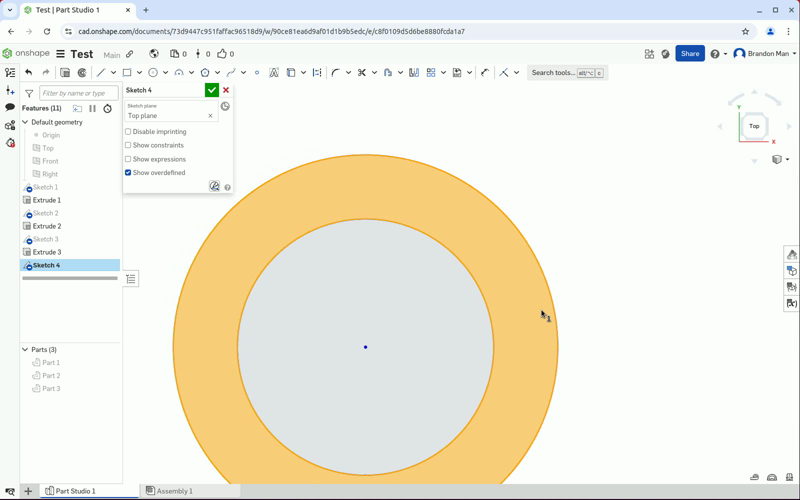
scroll(-6)
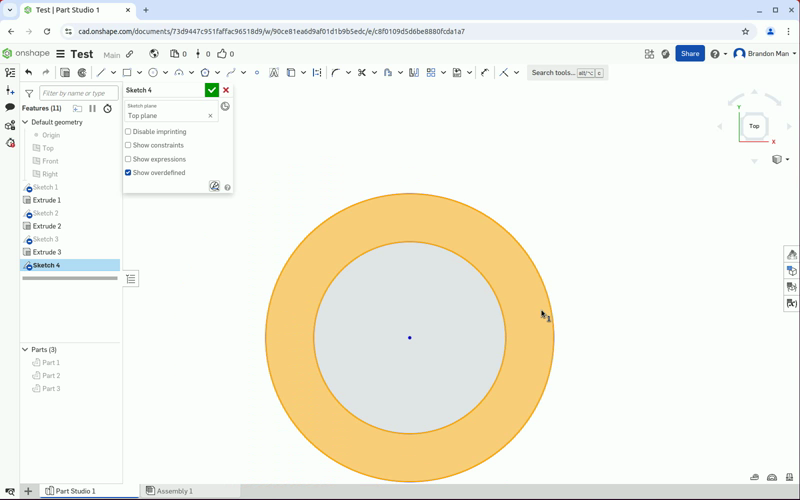
scroll(-6)
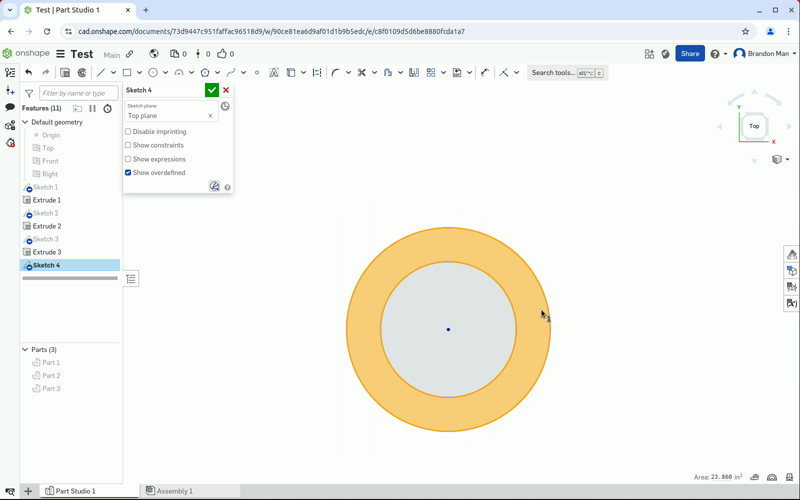
scroll(-6)
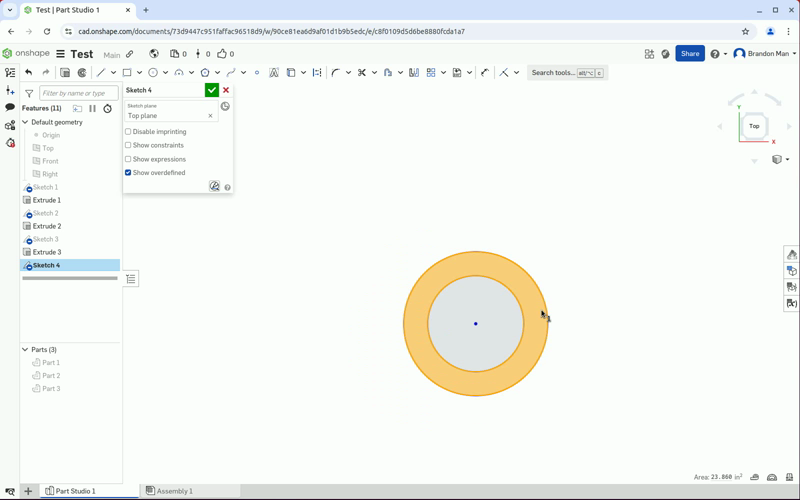
scroll(-6)
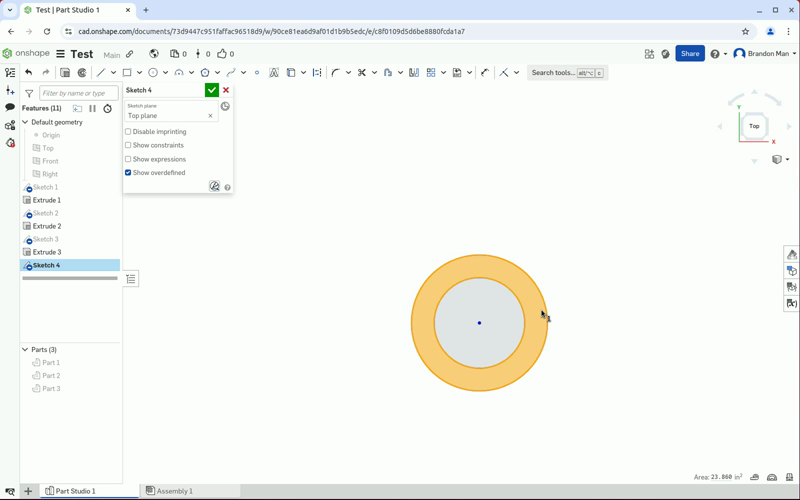
scroll(-6)
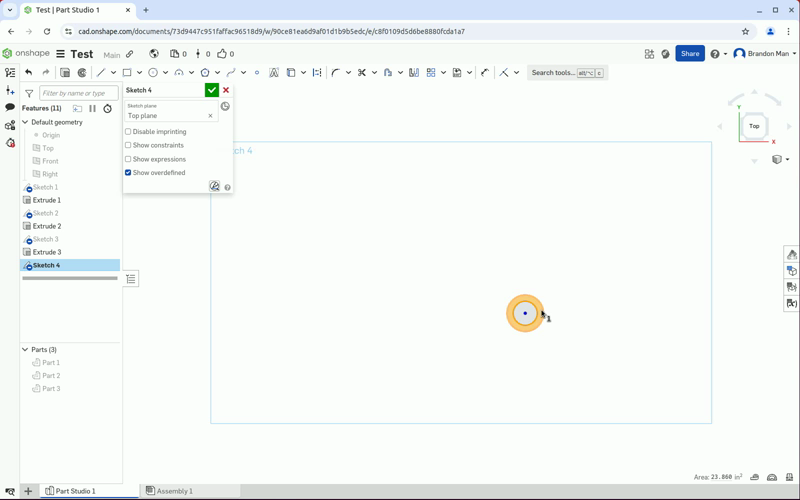
mouse_move(73, 352)
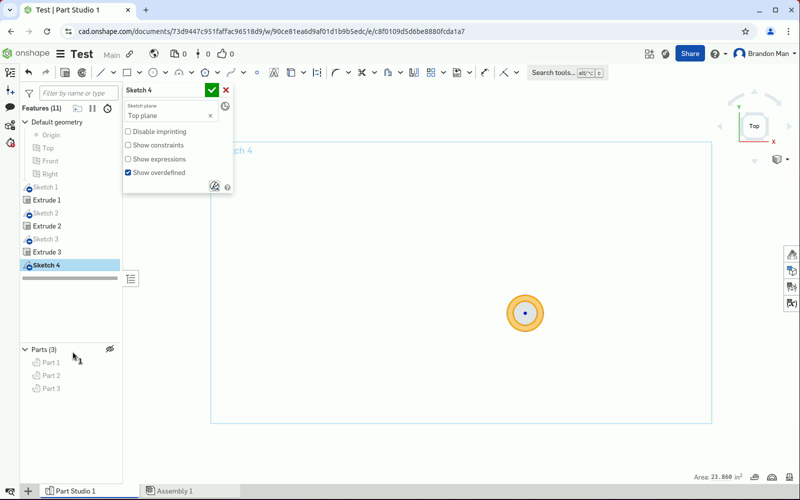
key(shift+y)
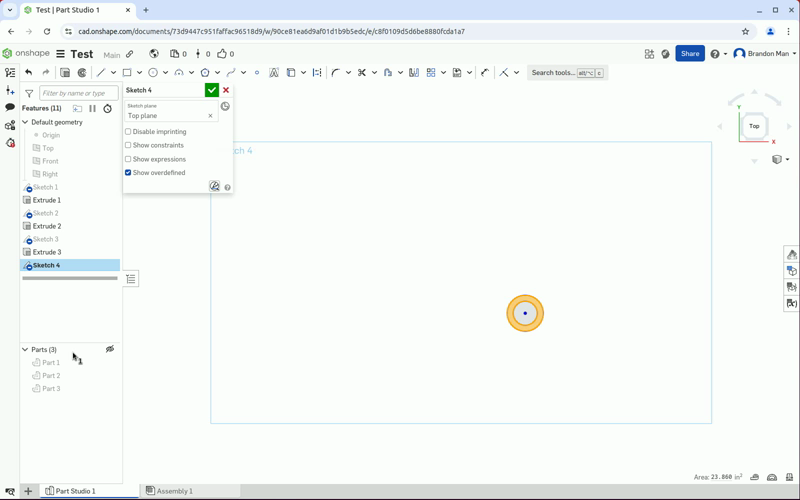
key(shift+e)
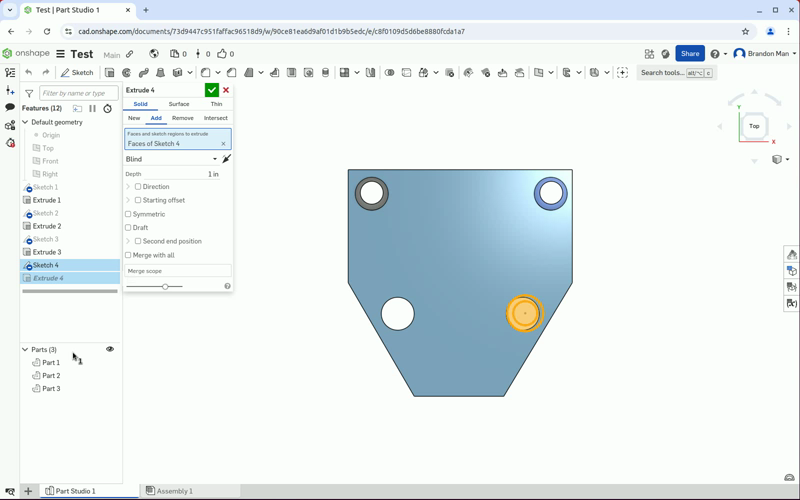
mouse_move(143, 106)
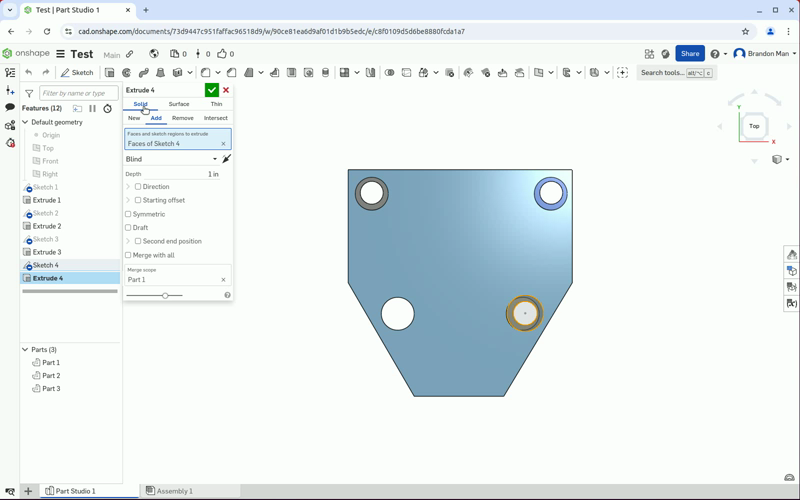
click(143, 106)
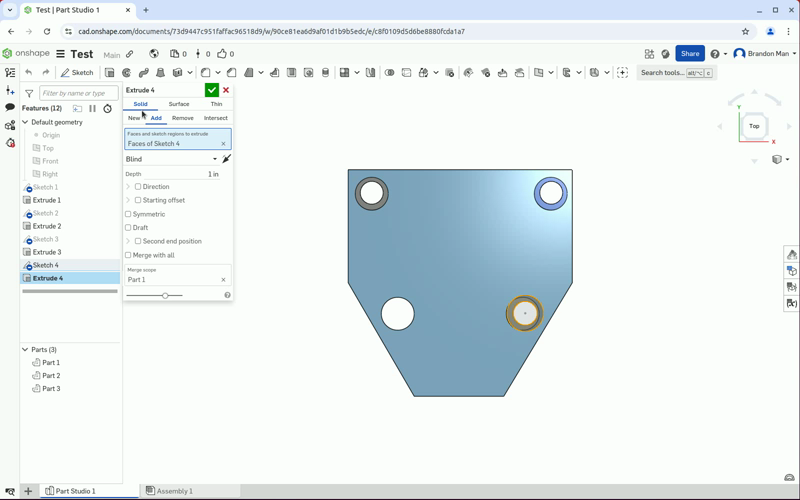
mouse_move(137, 120)
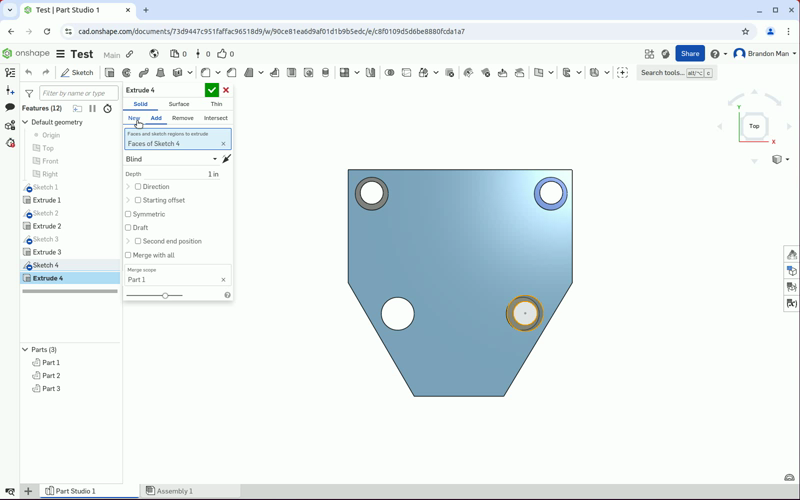
click(137, 120)
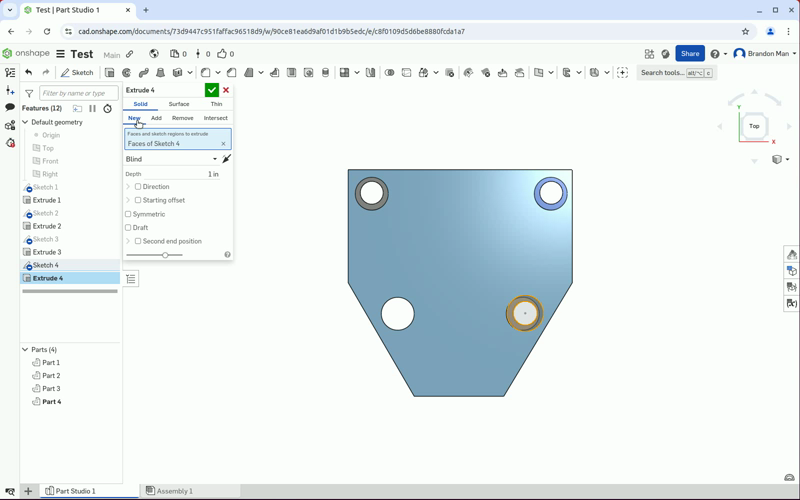
key(tab, 4)
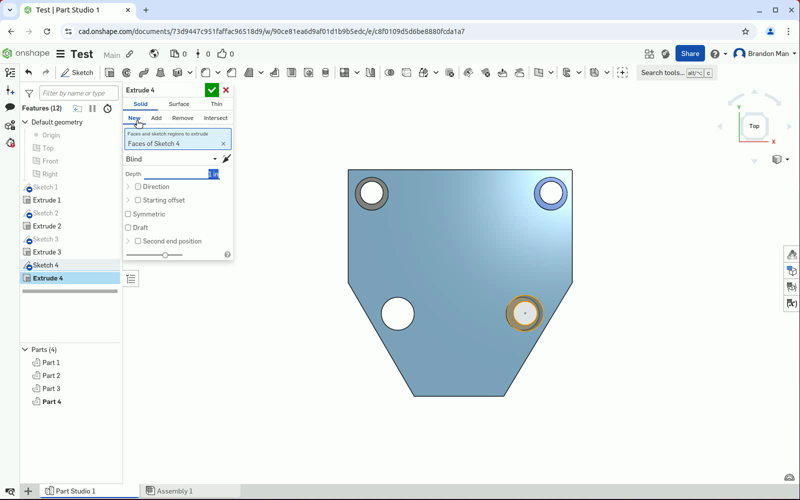
text(2.407)
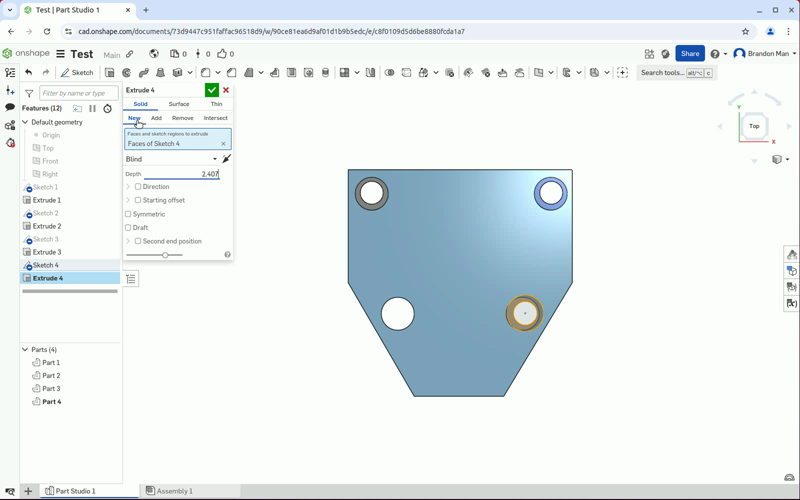
key(enter)
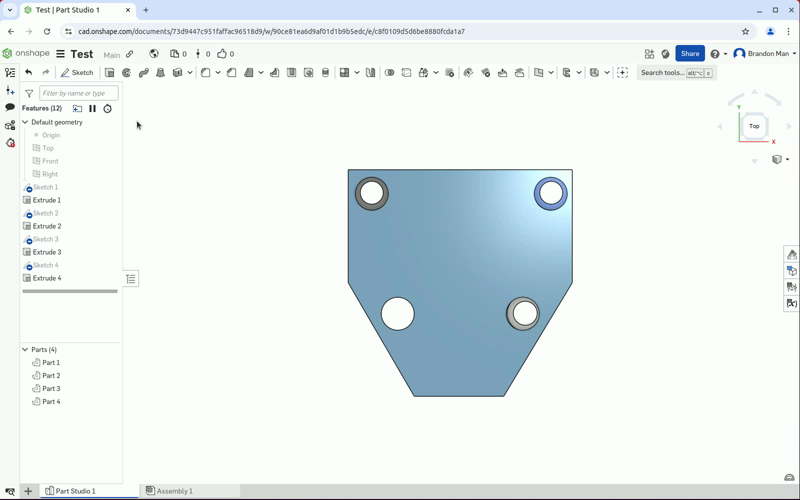
key(shift+h)
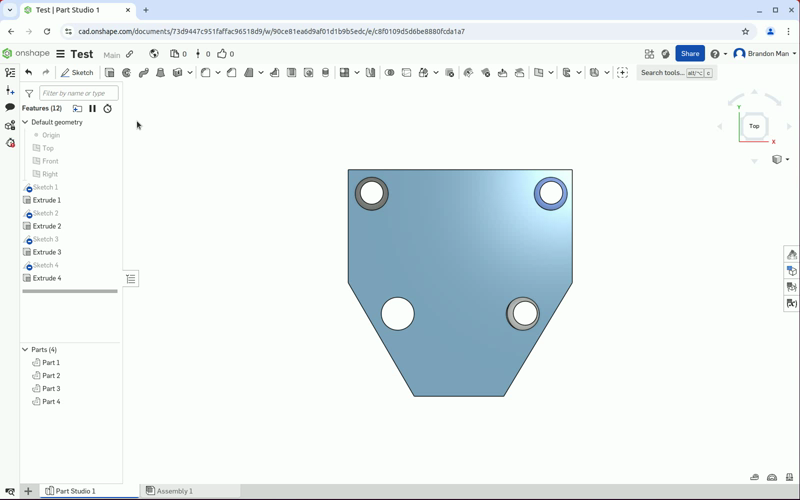
key(shift+h)
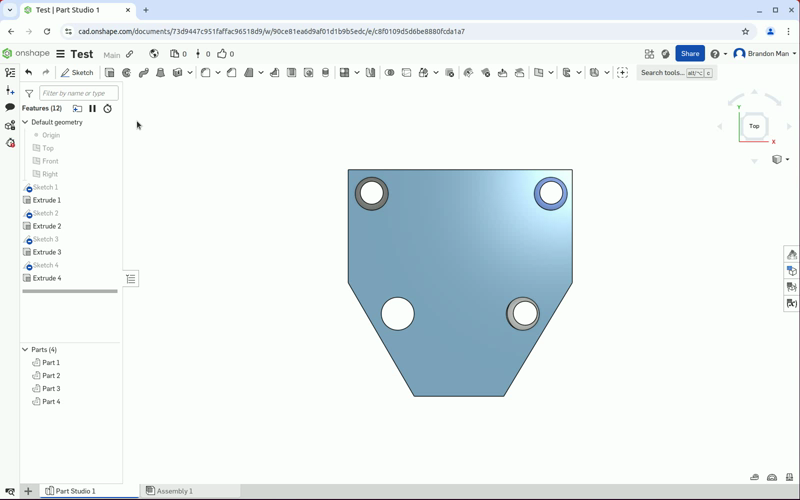
mouse_move(73, 189)
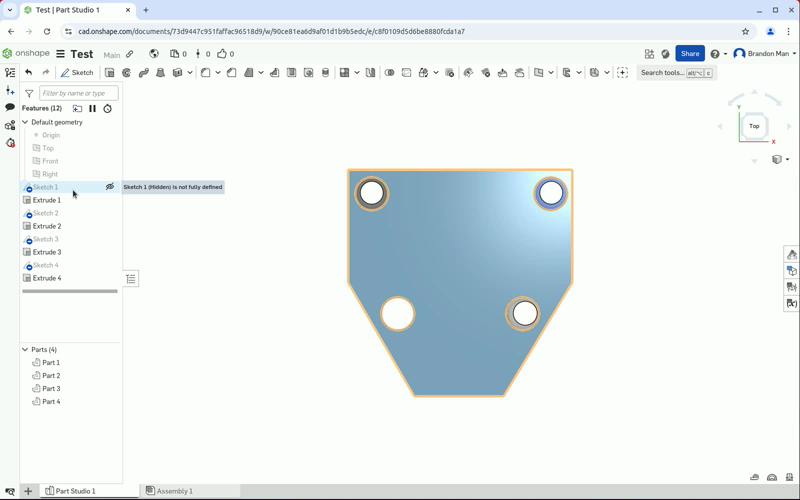
click(73, 189)
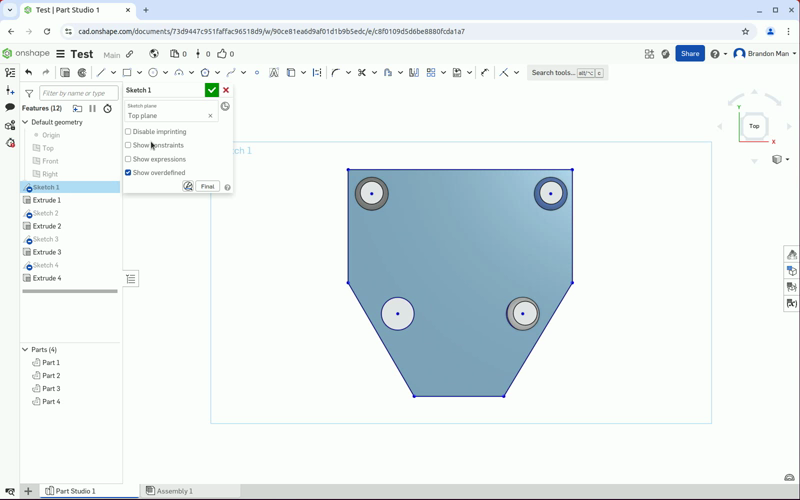
mouse_move(229, 92)
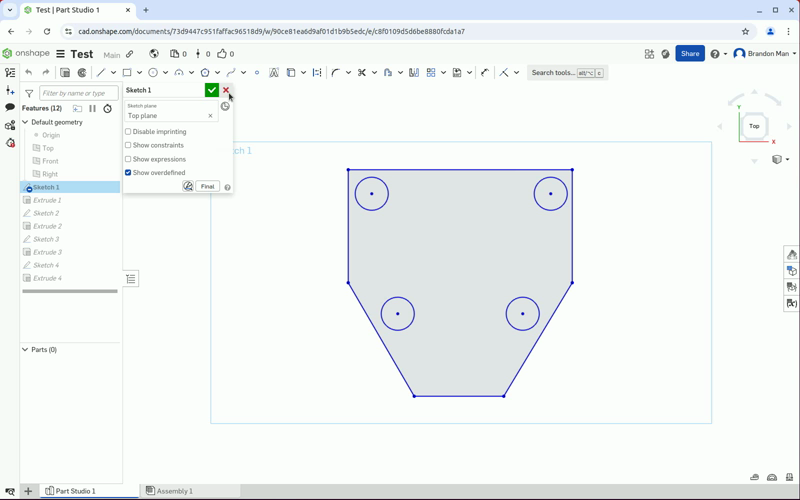
click(229, 92)
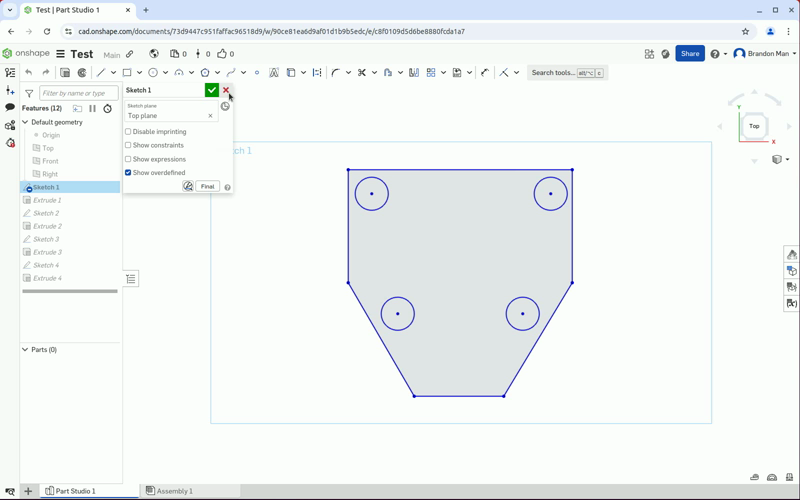
key(shift+s)
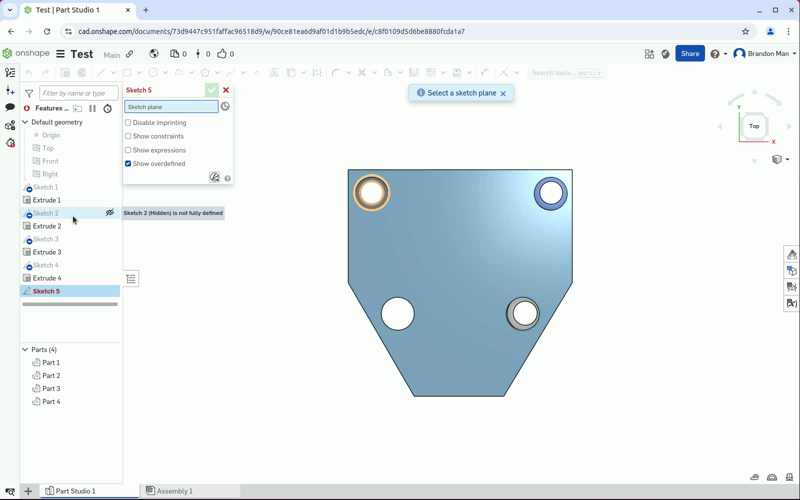
scroll(3)
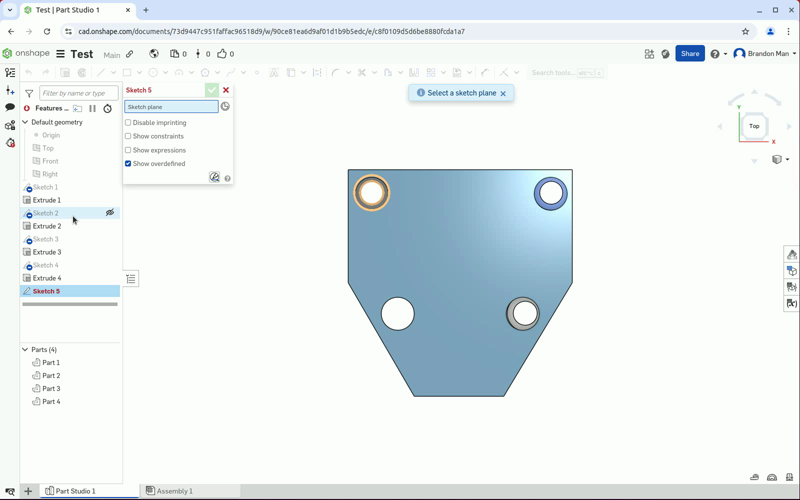
mouse_move(73, 150)
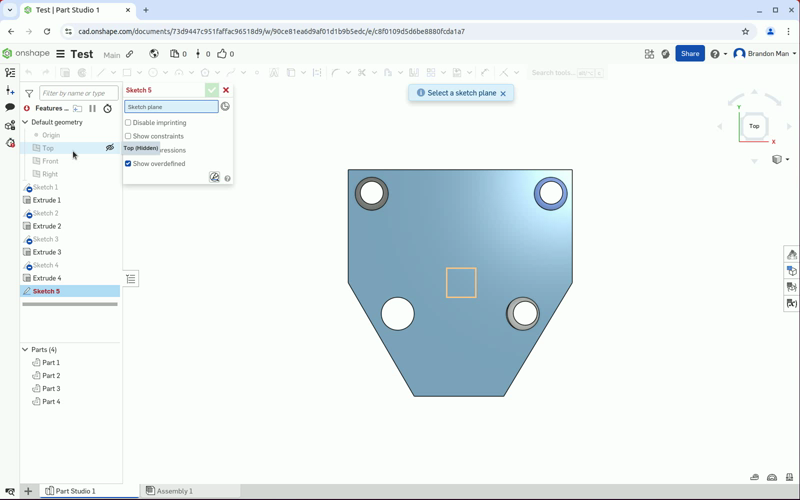
click(73, 150)
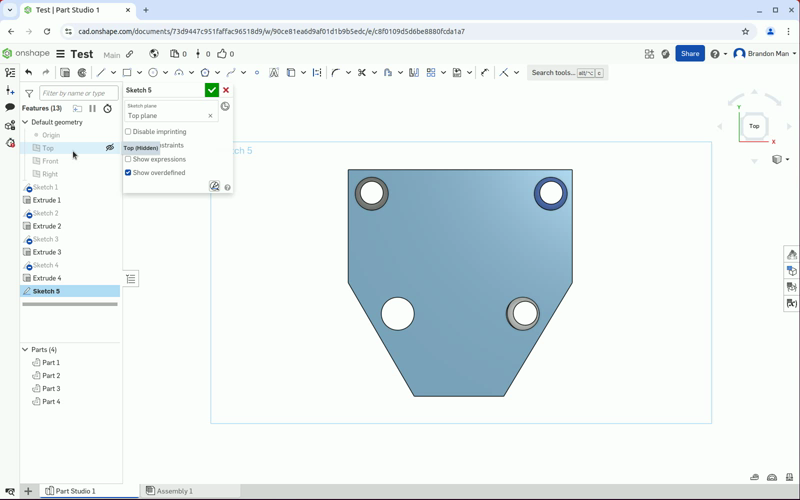
mouse_move(73, 352)
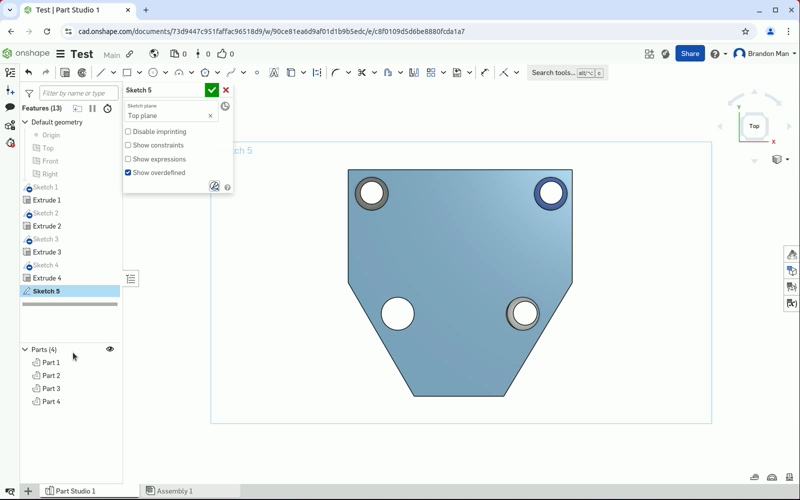
key(y)
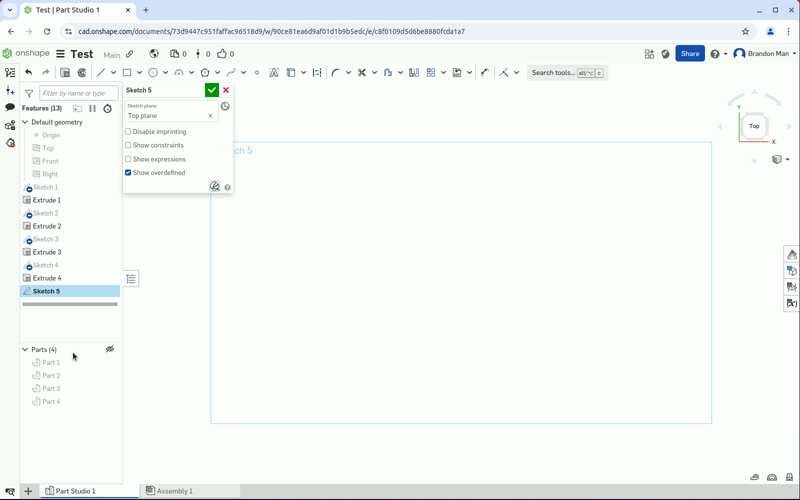
key(c)
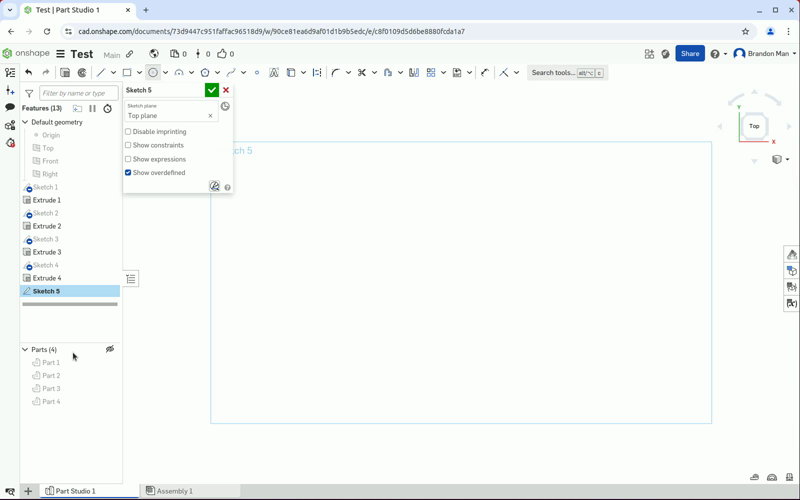
key_down(shift)
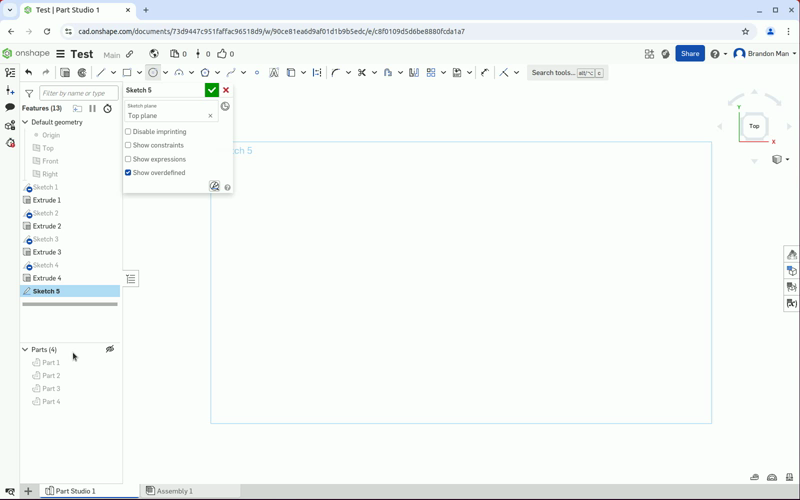
mouse_move(398, 313)
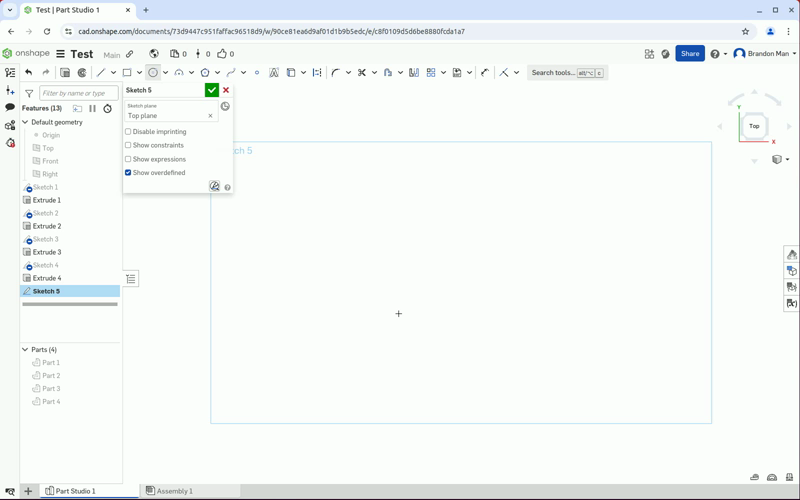
click(398, 313)
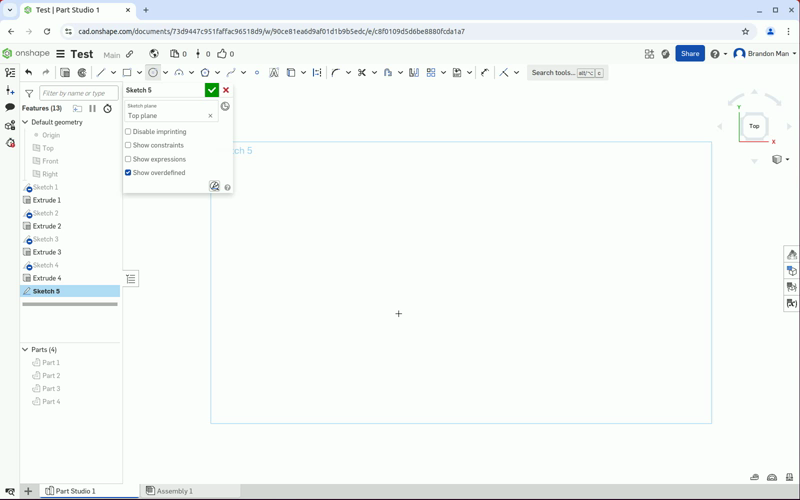
key_up(shift)
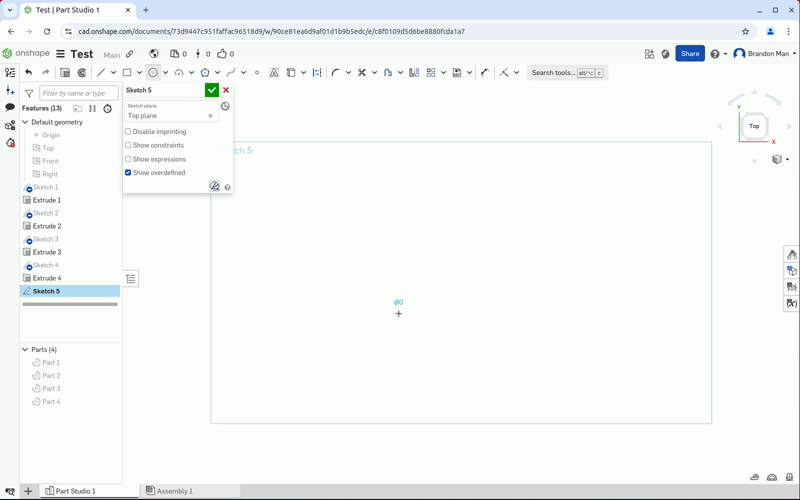
mouse_move(416, 313)
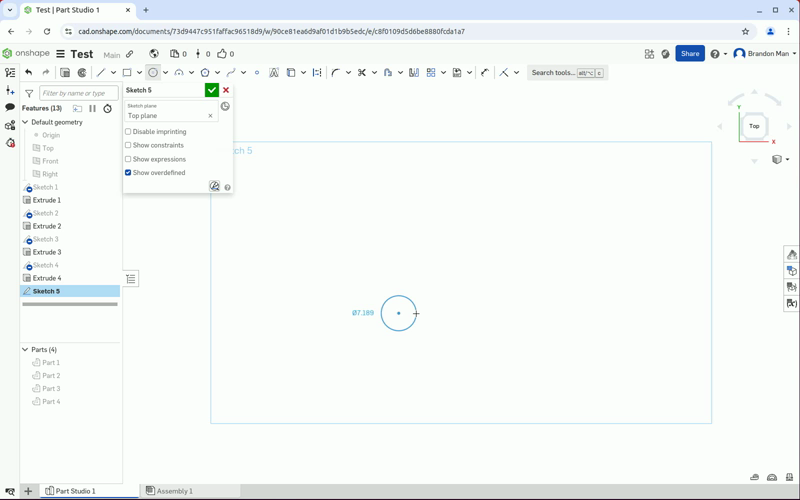
click(416, 313)
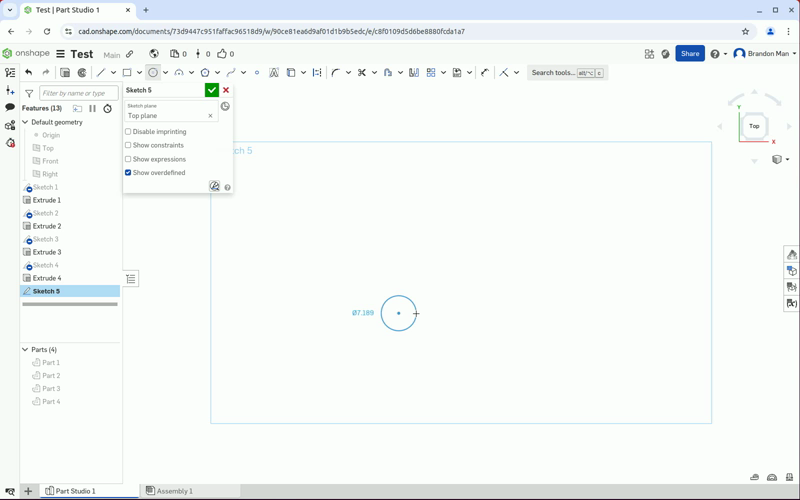
key(esc)
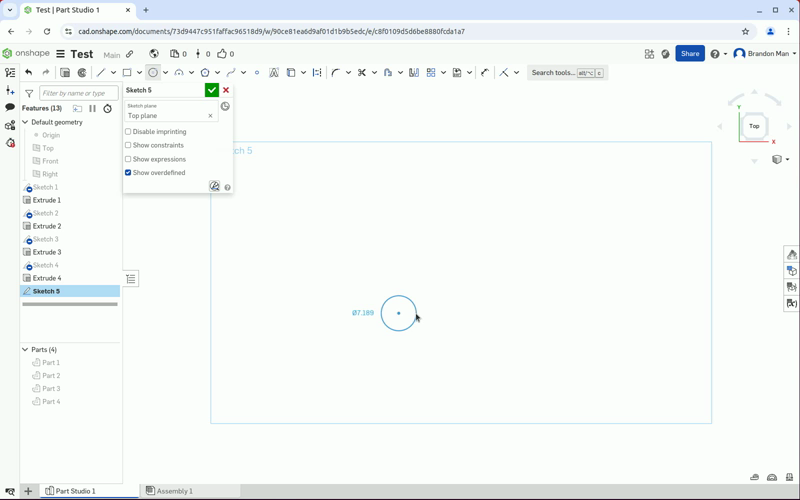
key(c)
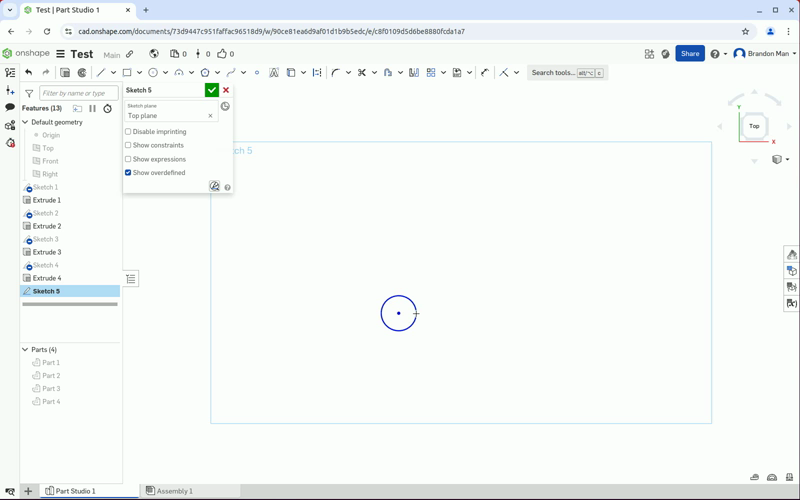
key_down(shift)
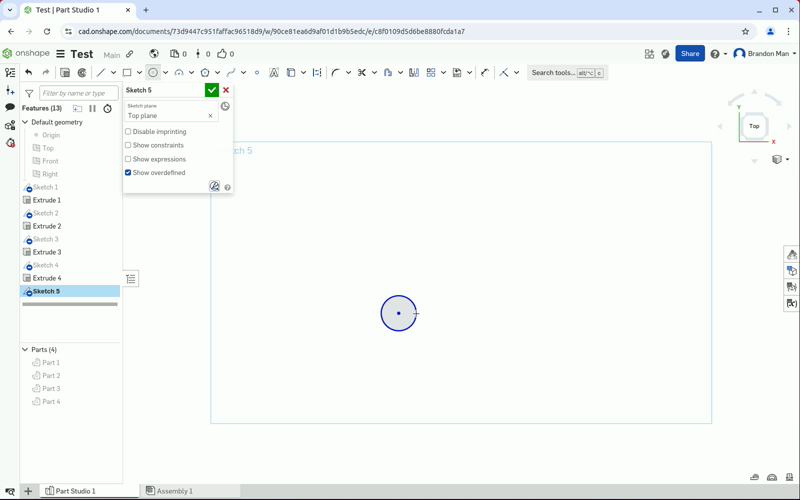
mouse_move(398, 313)
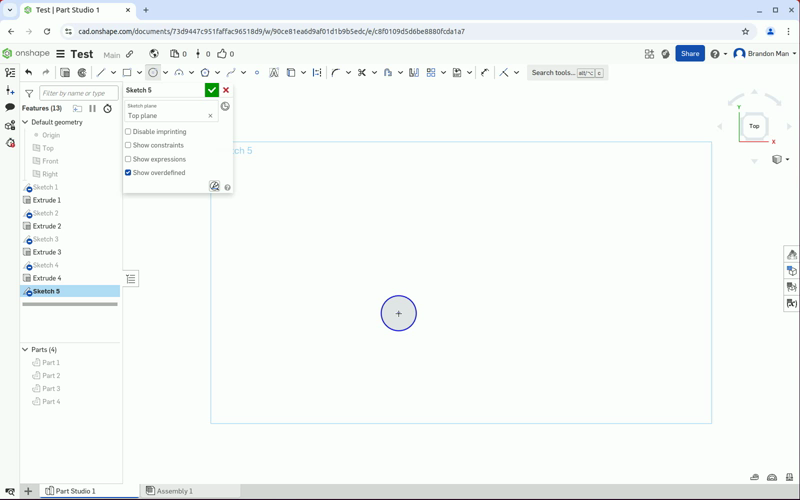
click(398, 313)
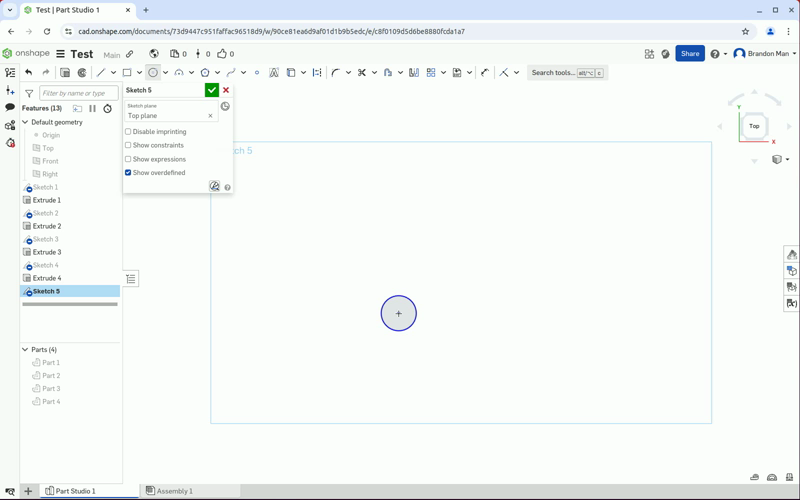
key_up(shift)
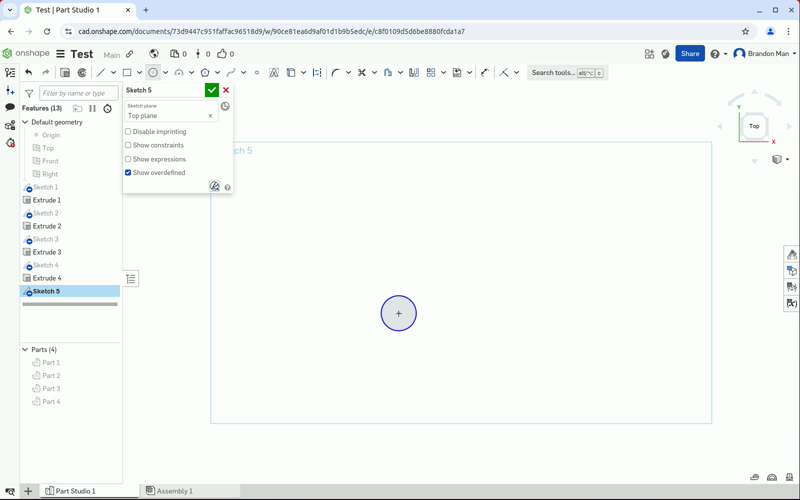
mouse_move(410, 313)
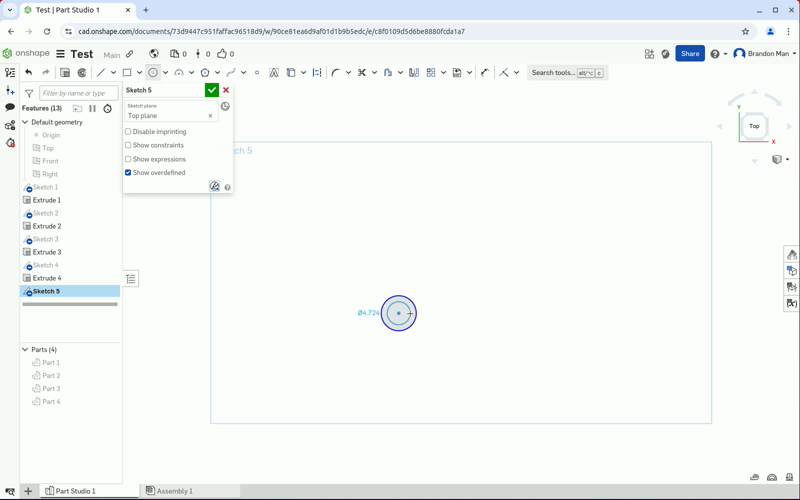
click(410, 313)
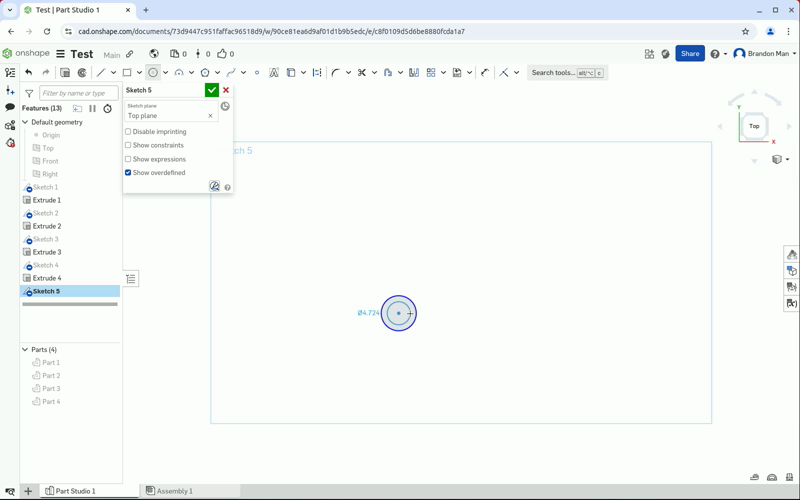
key(esc)
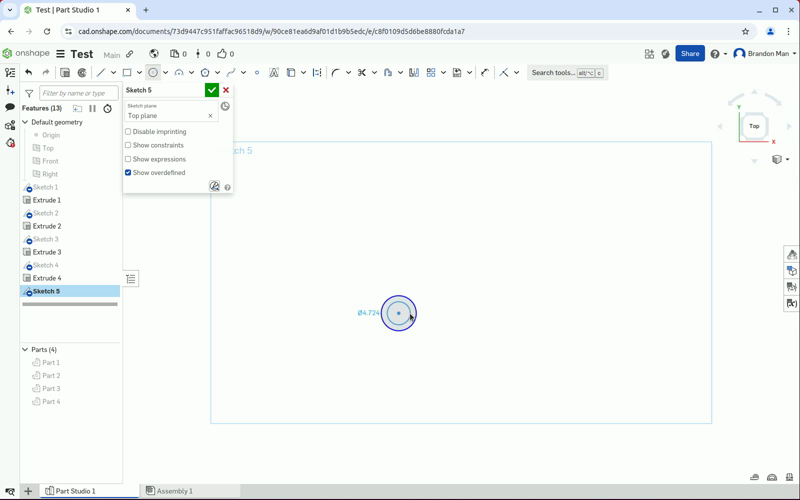
mouse_move(387, 321)
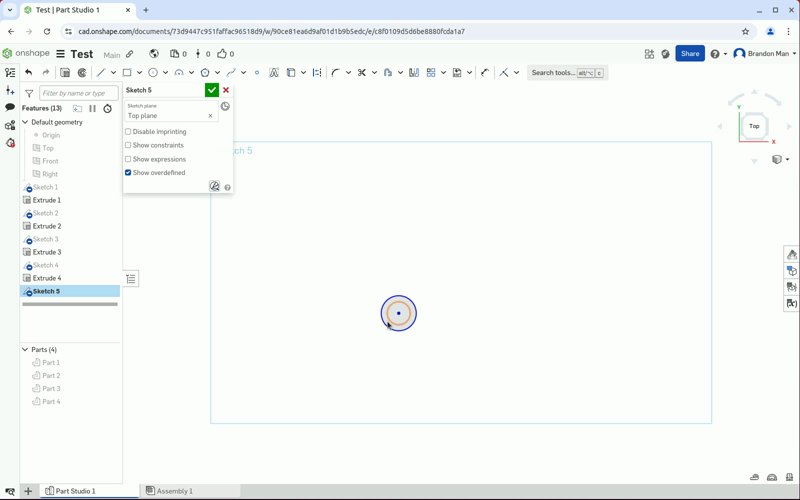
scroll(6)
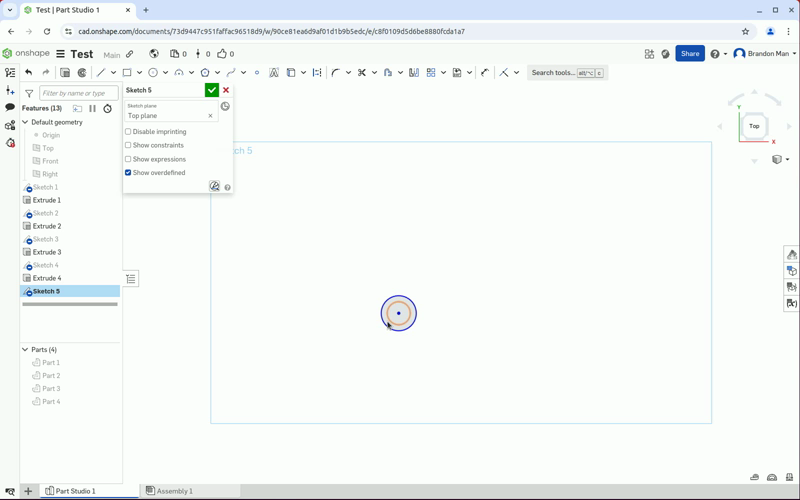
scroll(6)
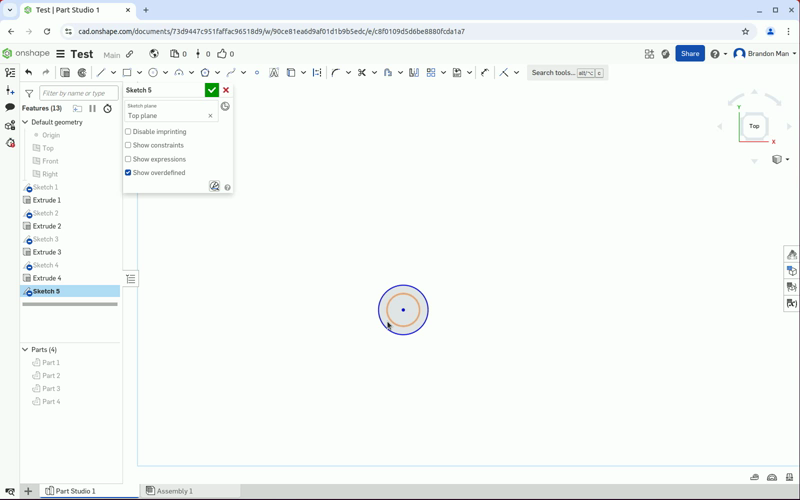
scroll(6)
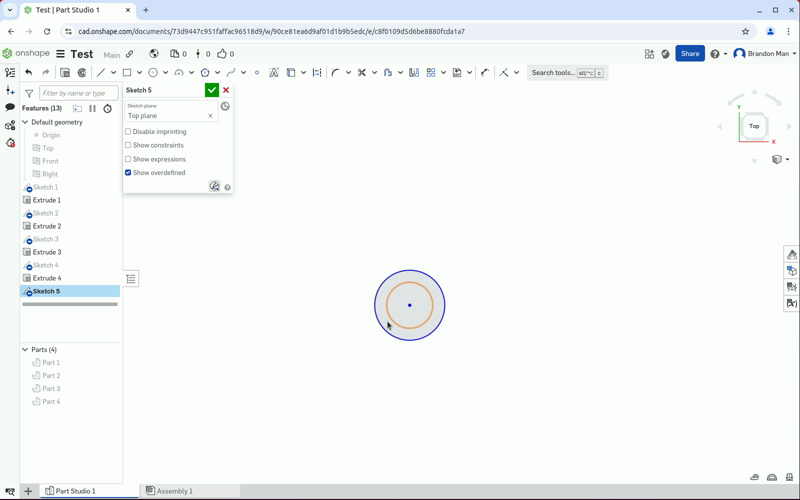
scroll(6)
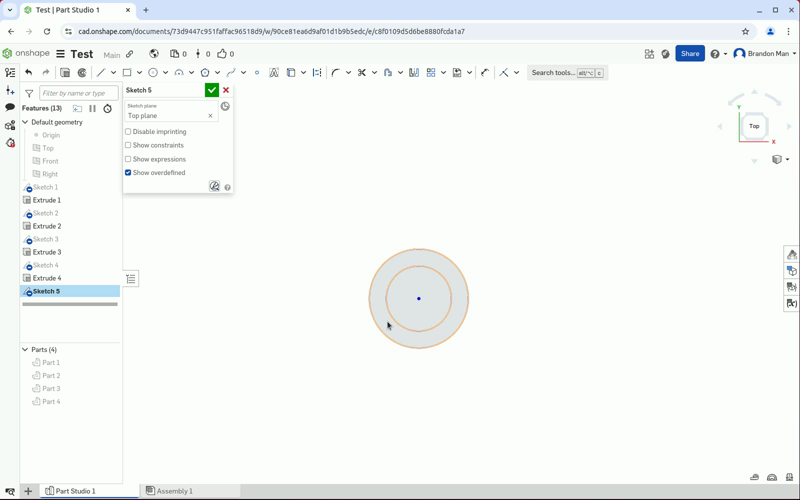
scroll(6)
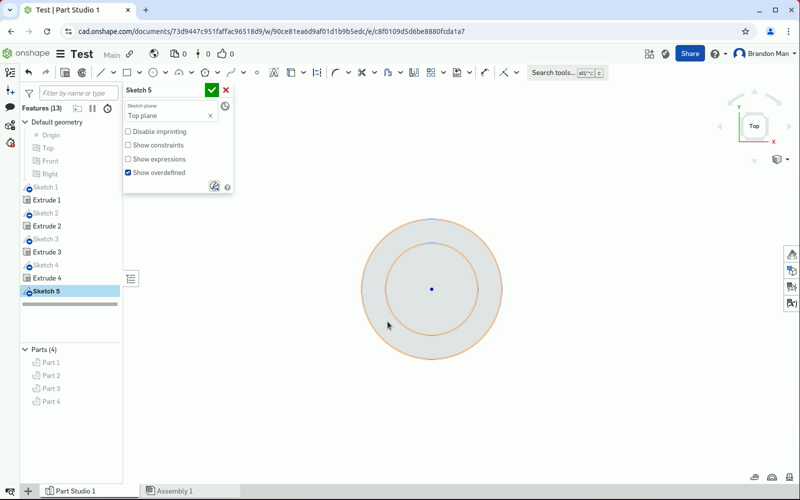
scroll(6)
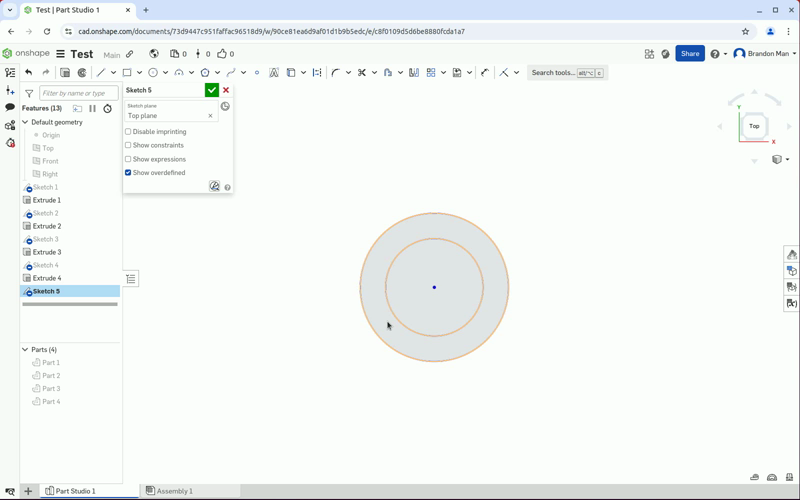
scroll(6)
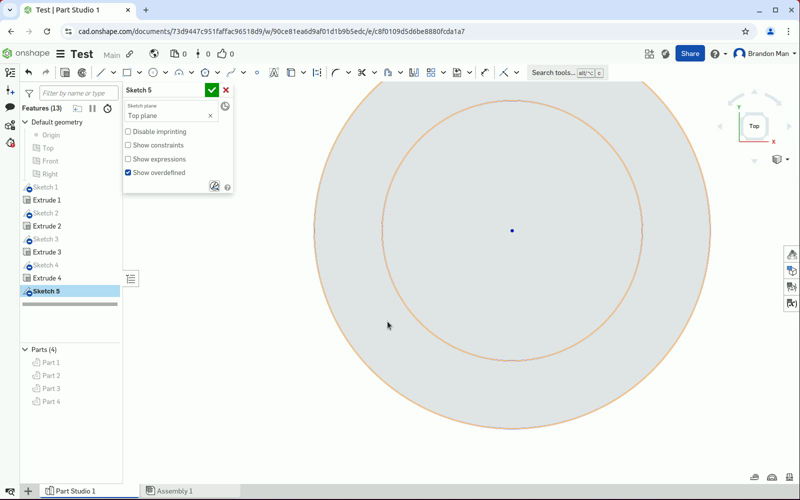
click(387, 321)
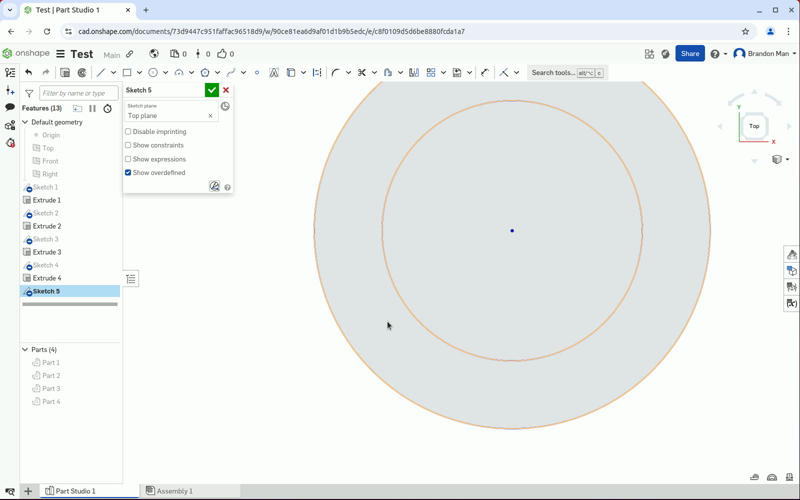
scroll(-6)
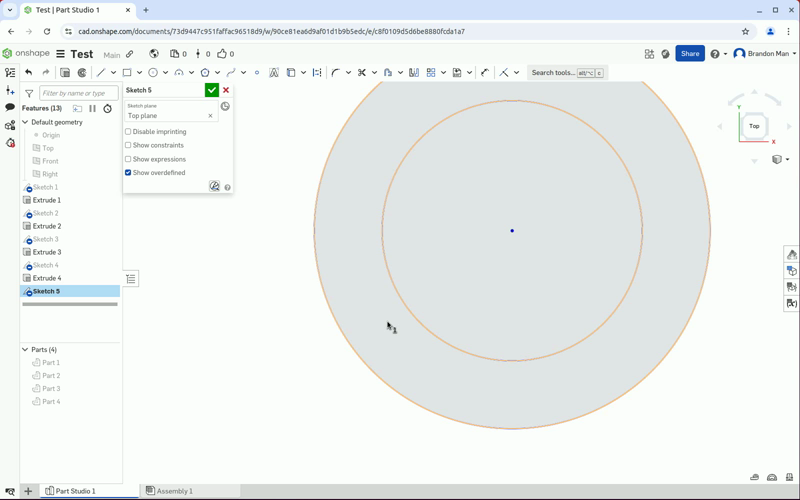
scroll(-6)
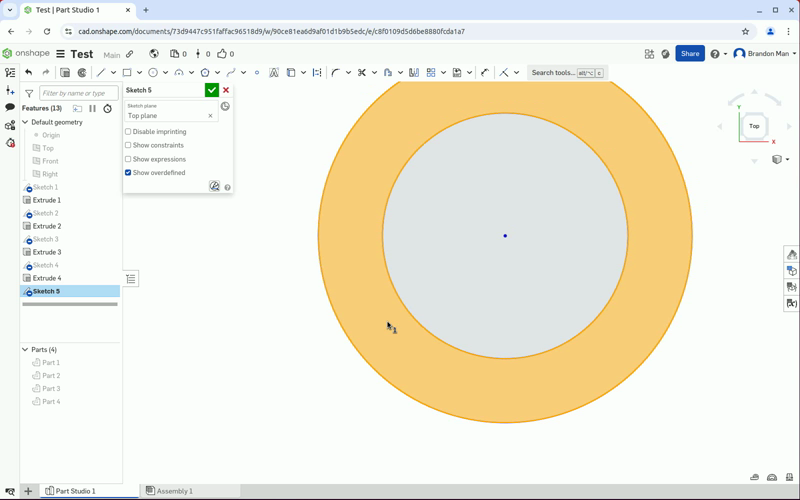
scroll(-6)
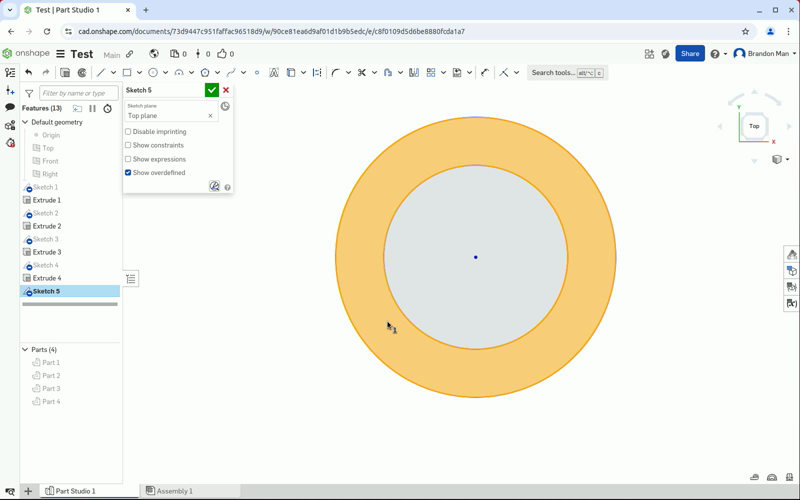
scroll(-6)
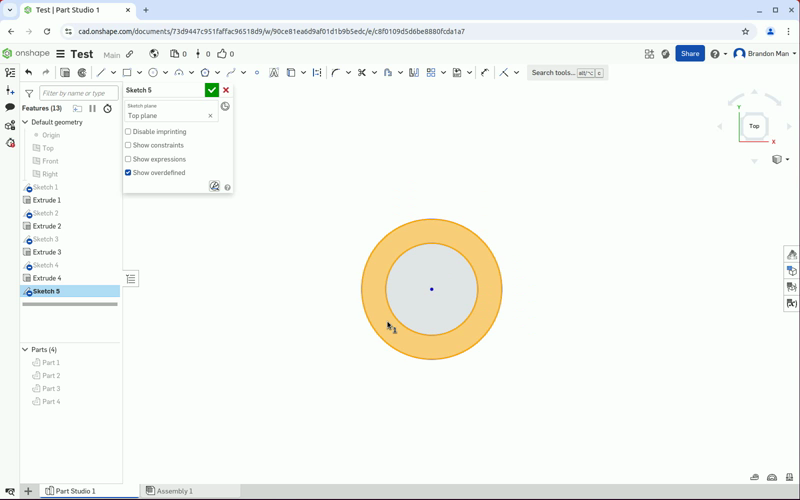
scroll(-6)
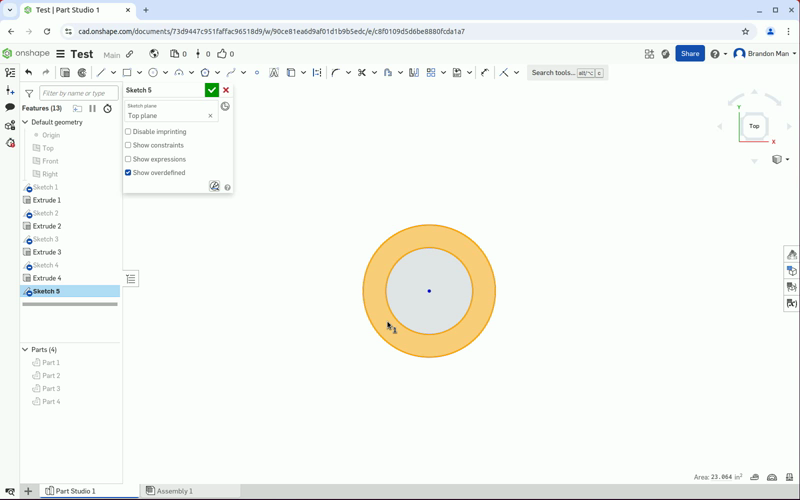
scroll(-6)
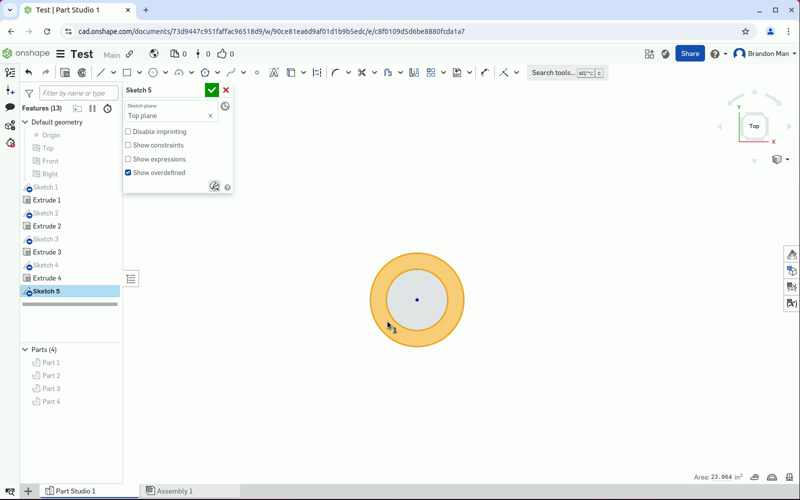
scroll(-6)
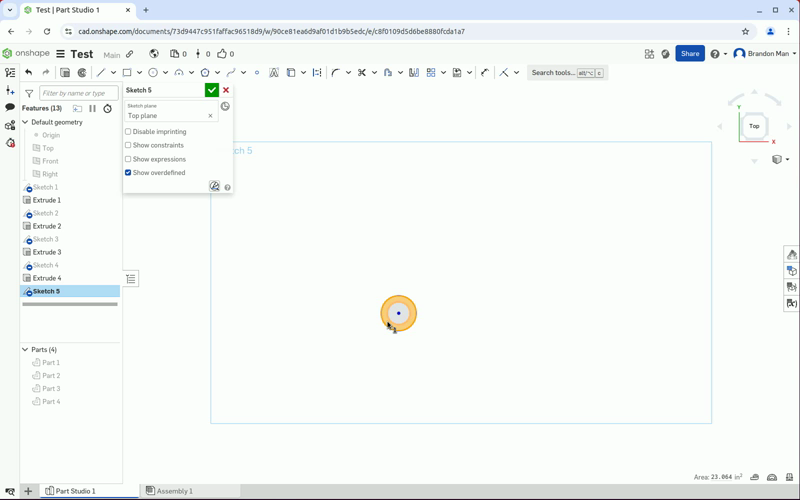
mouse_move(73, 352)
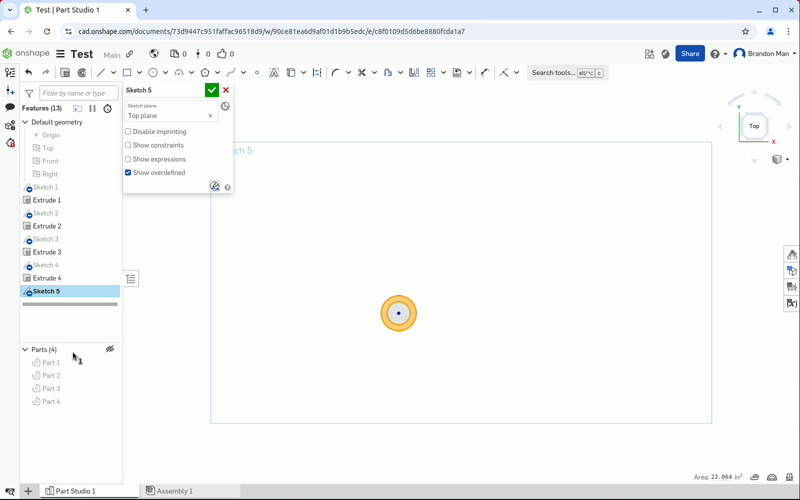
key(shift+y)
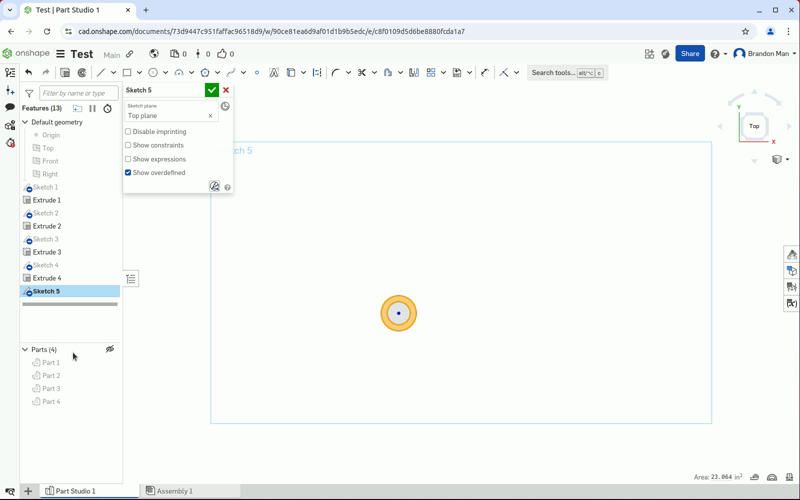
key(shift+e)
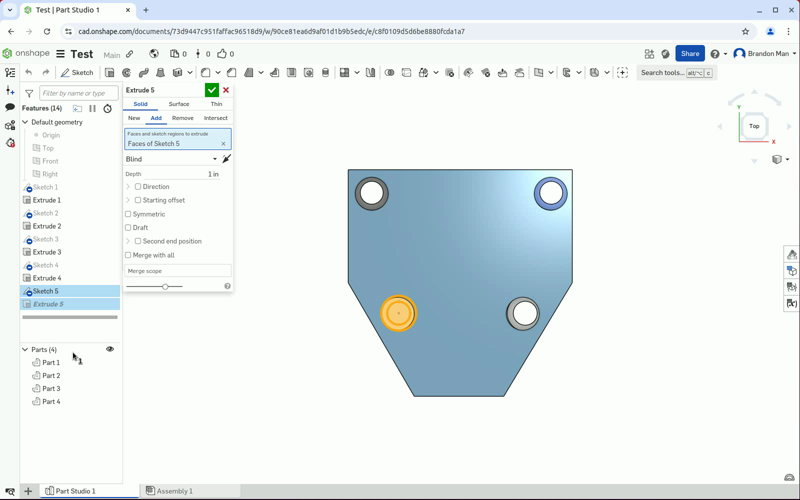
mouse_move(143, 106)
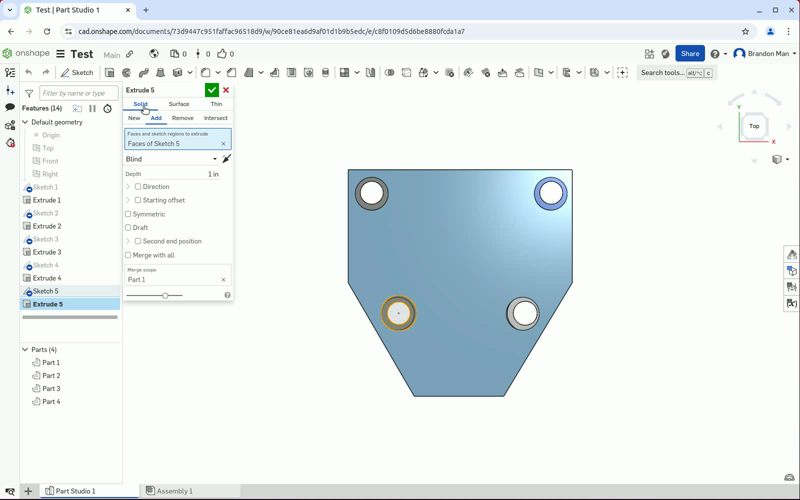
click(143, 106)
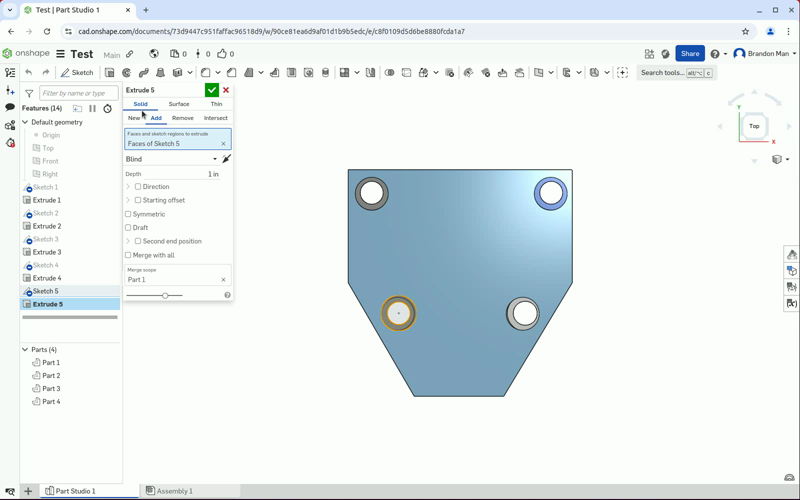
mouse_move(137, 120)
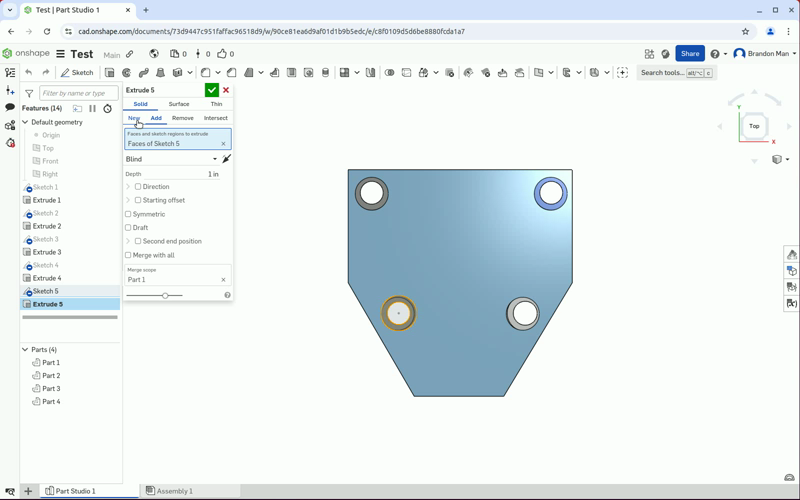
click(137, 120)
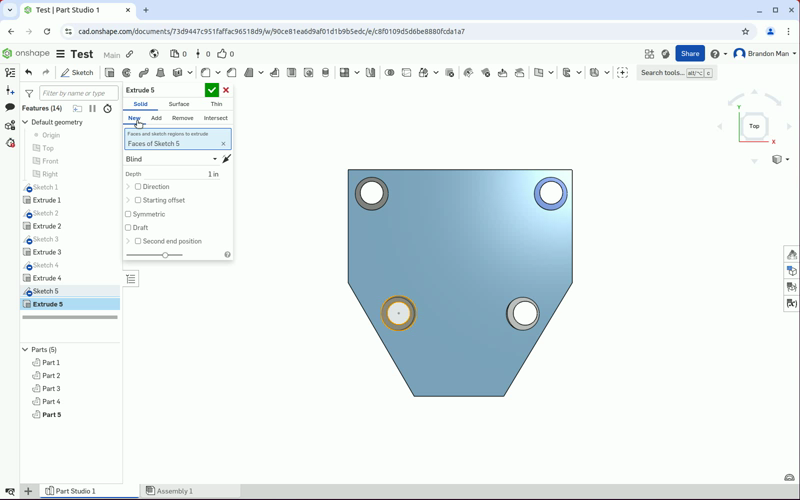
key(tab, 4)
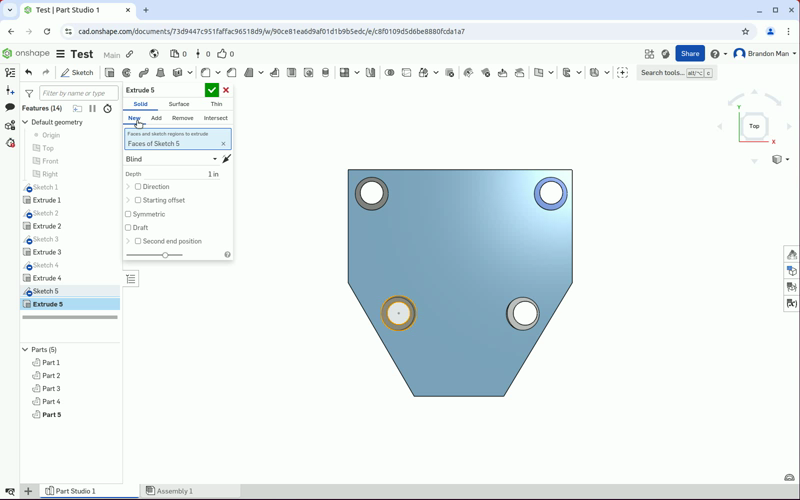
text(2.407)
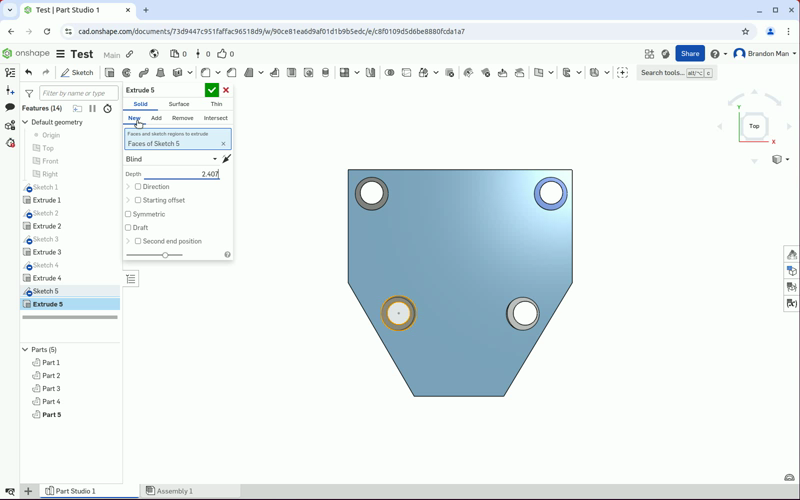
key(enter)
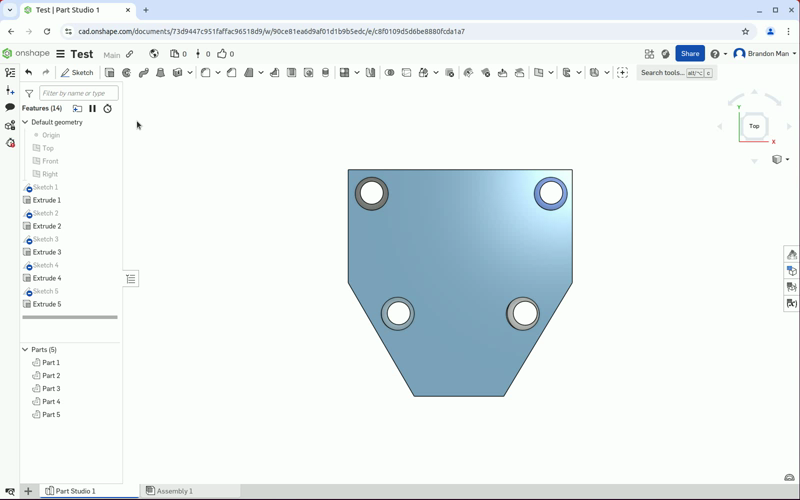
key(shift+h)
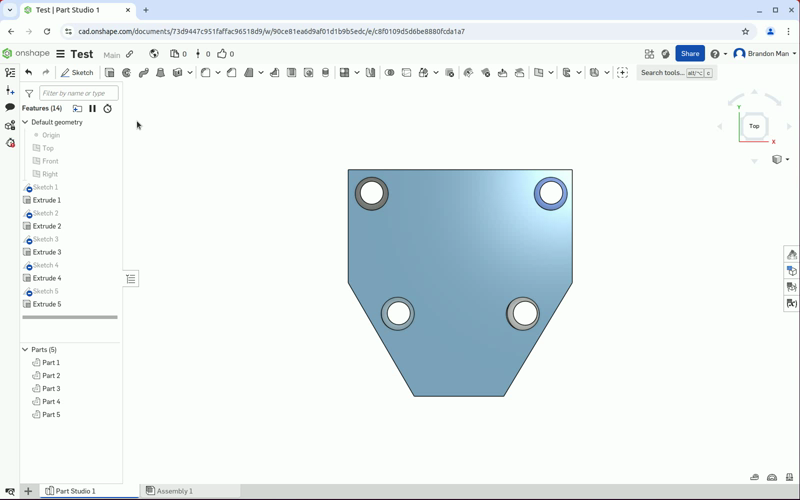
key(shift+h)
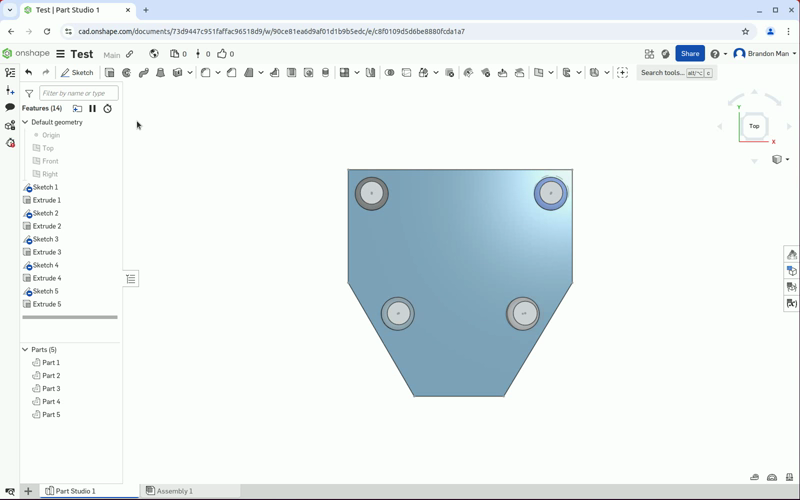
key(shift+7)
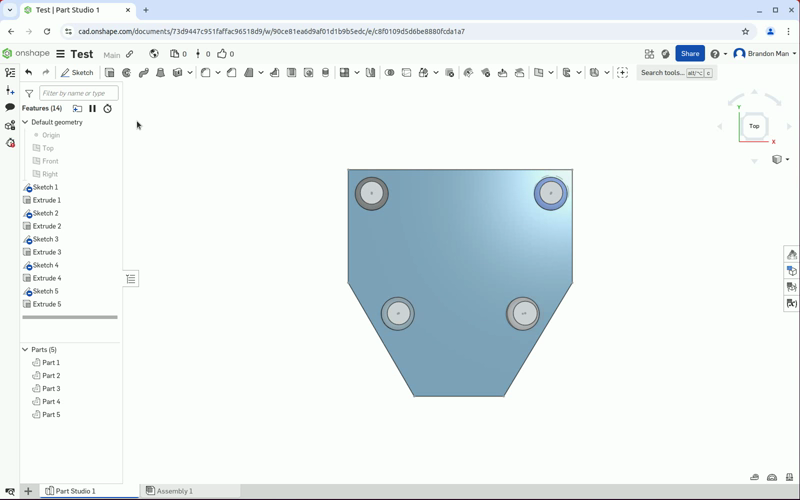
key(up, 3)
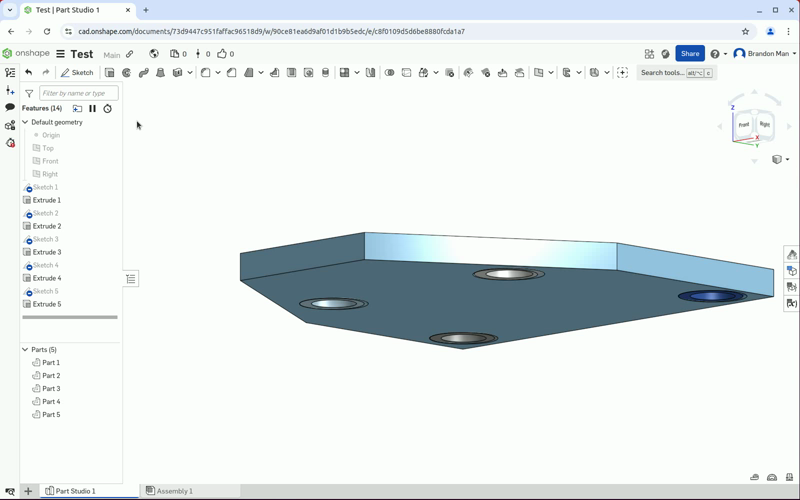
key(left, 3)
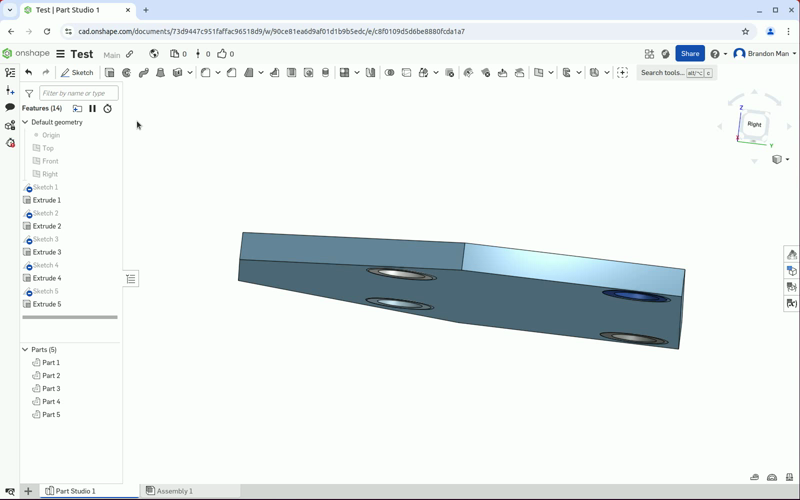
key(right, 3)
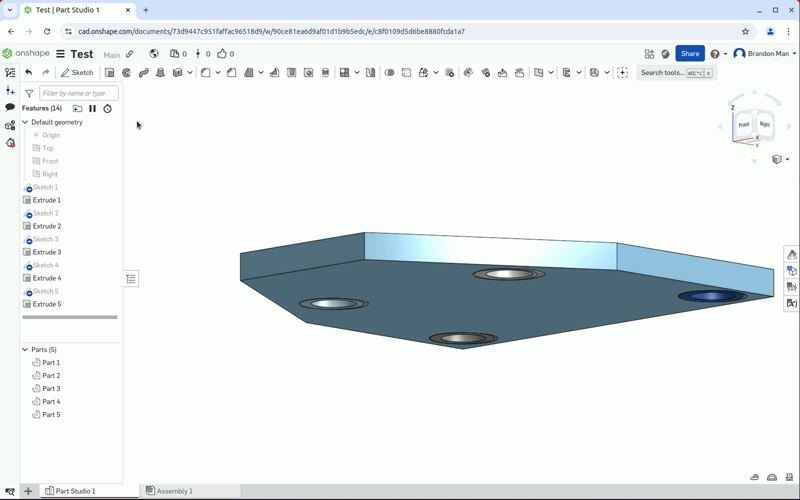
key(down, 3)
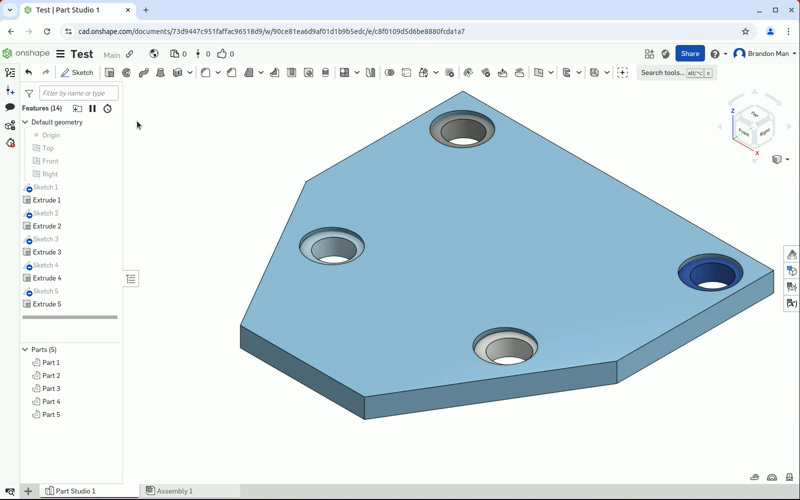
mouse_move(73, 189)
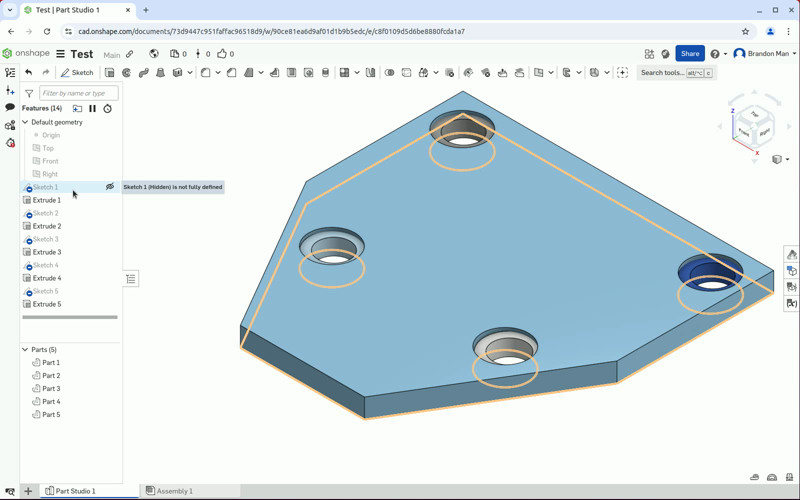
click(73, 189)